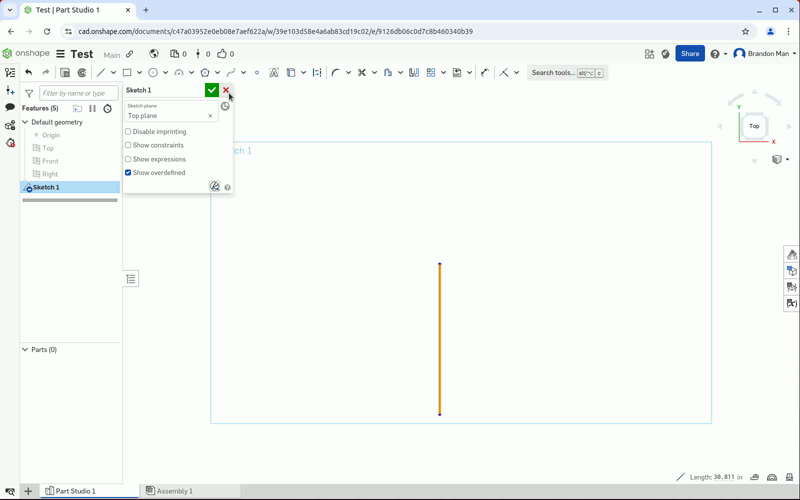
key(shift+h)
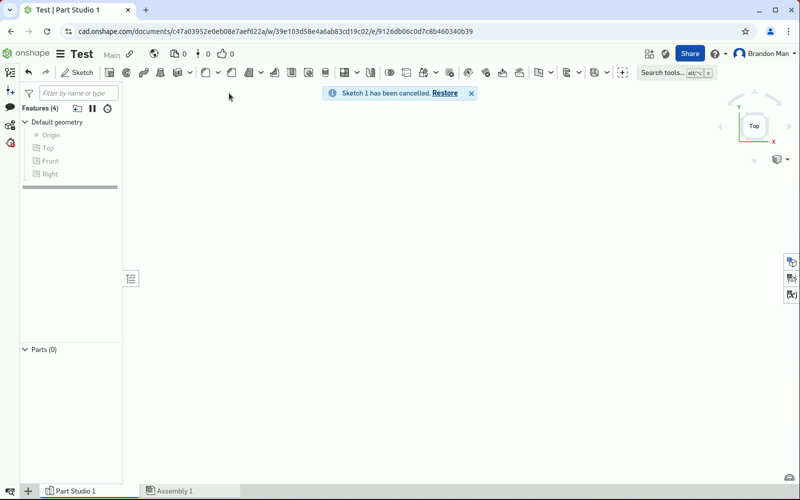
mouse_move(73, 352)
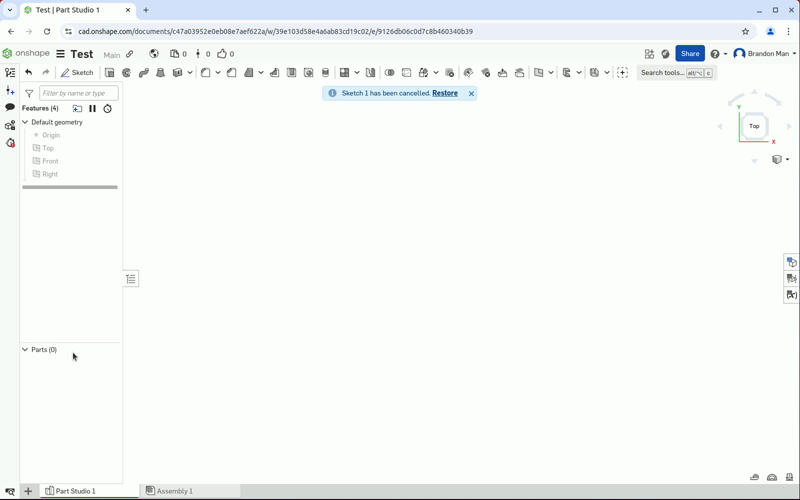
key(y)
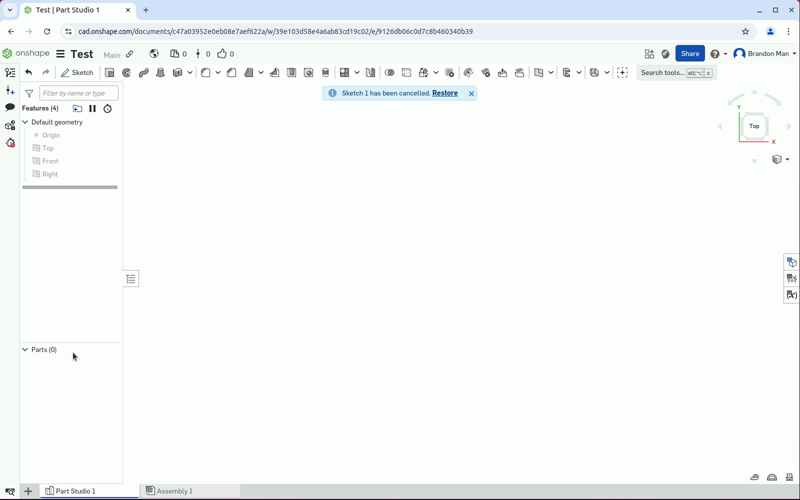
key(shift+p)
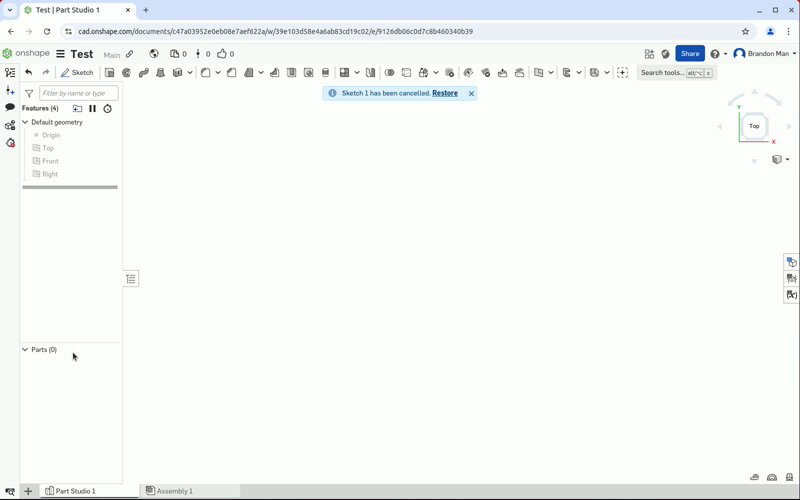
key(space)
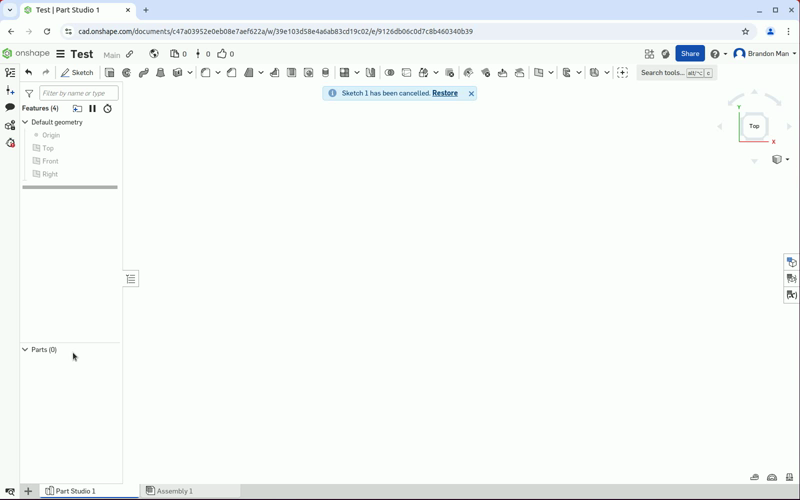
key_down(shift)
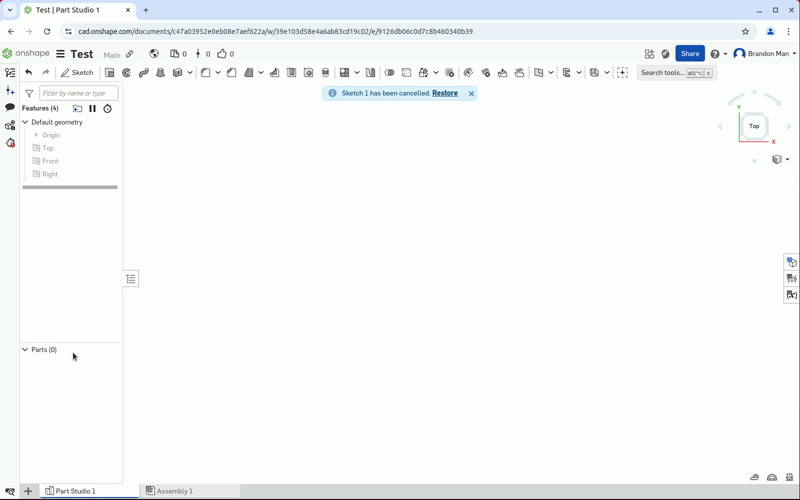
key(up)
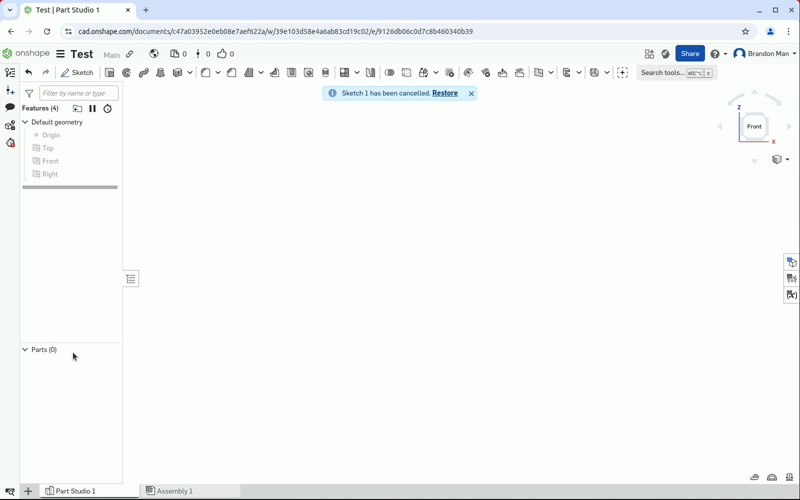
key_up(shift)
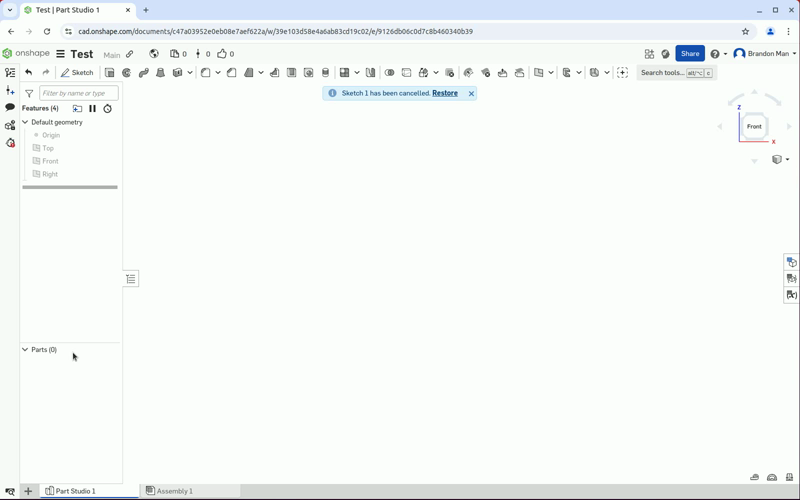
mouse_move(73, 352)
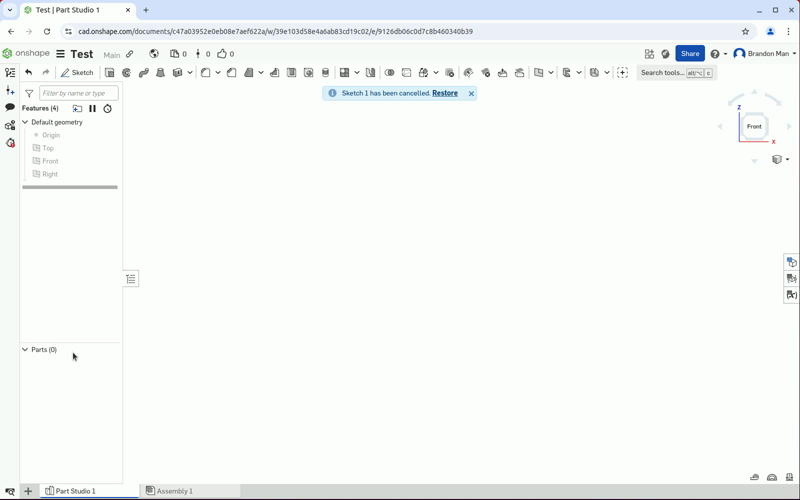
key(shift+y)
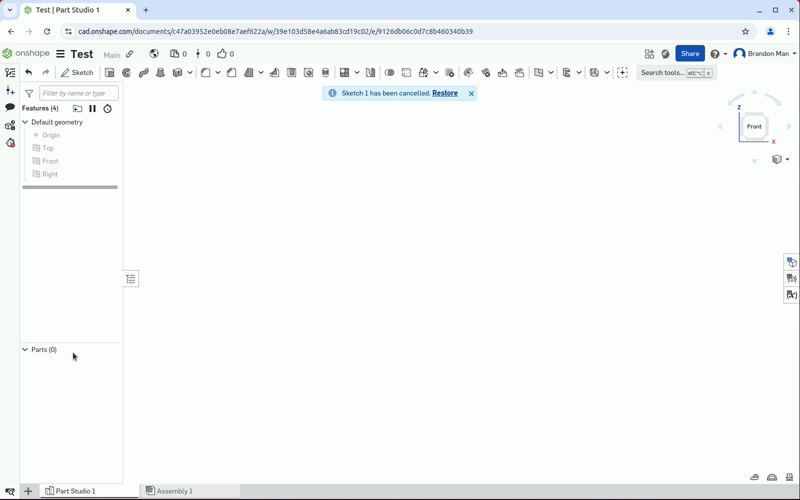
key(shift+s)
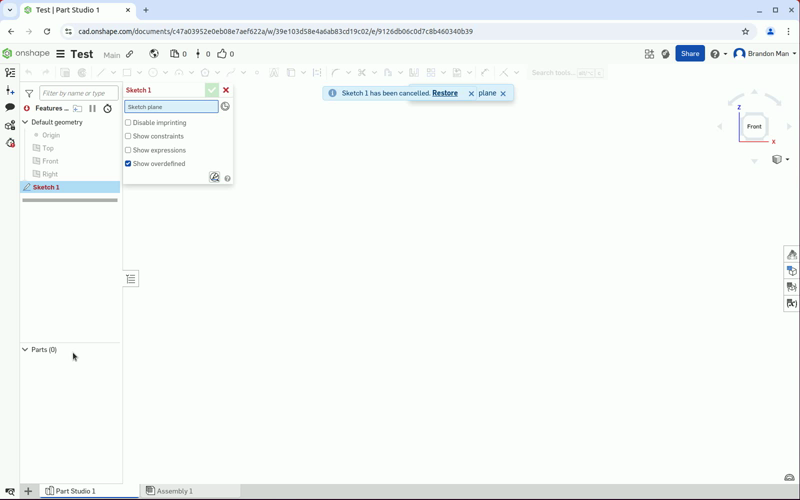
mouse_move(73, 163)
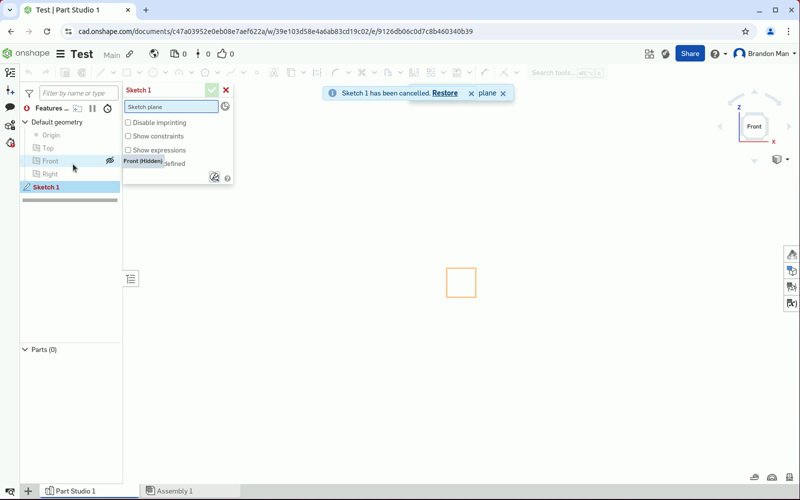
click(73, 163)
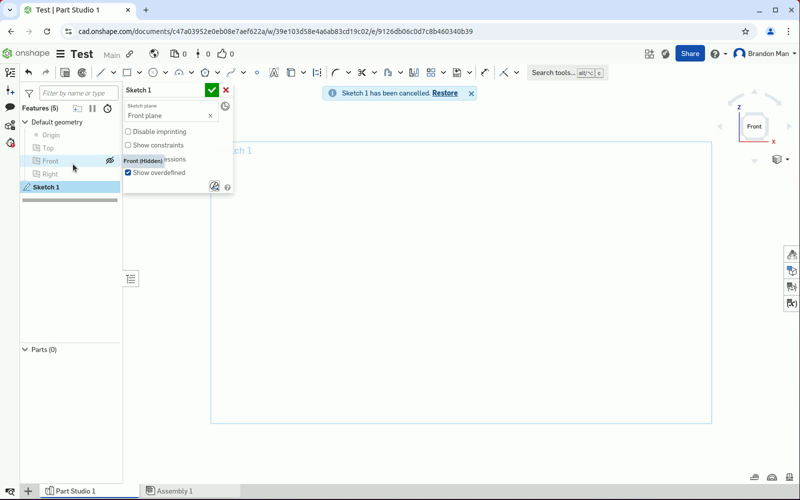
mouse_move(73, 352)
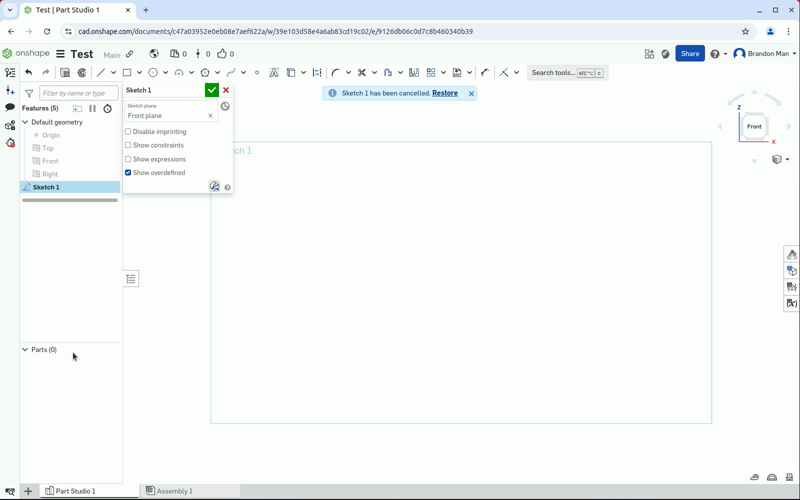
key(y)
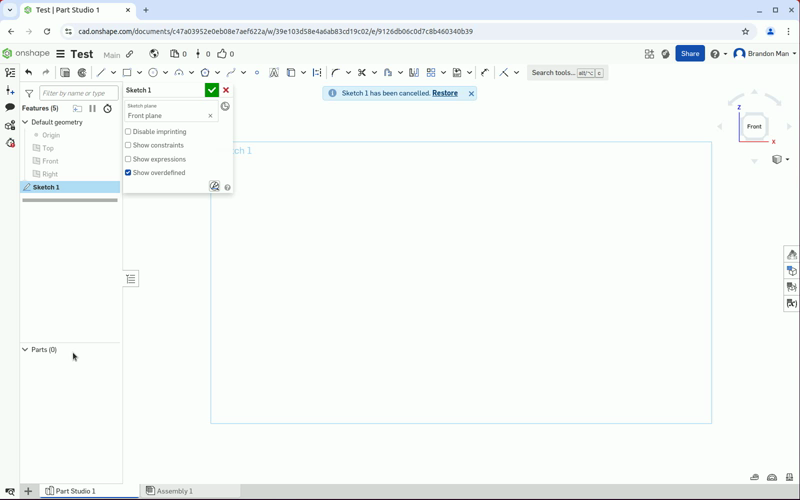
key(l)
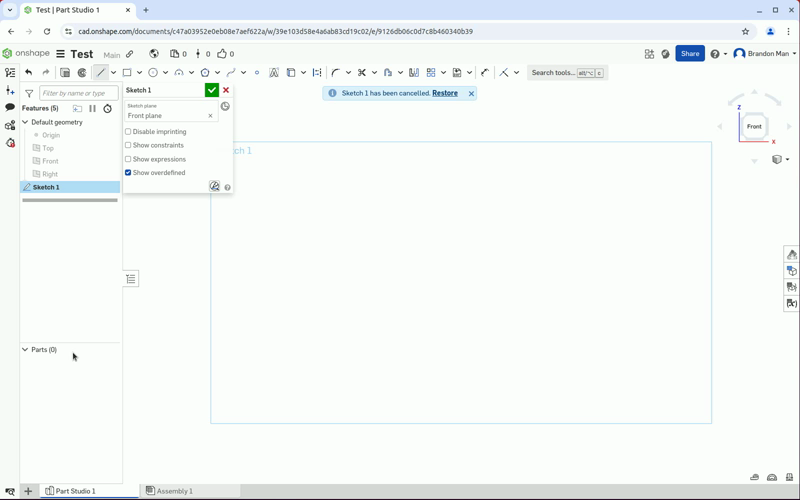
key_down(shift)
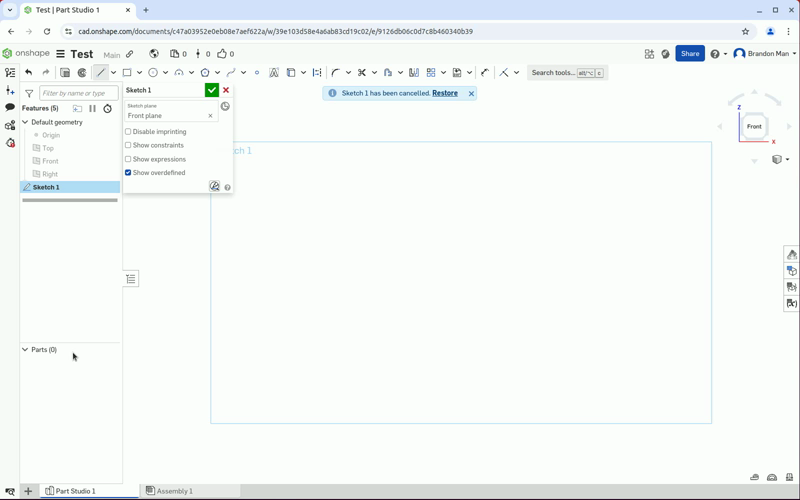
mouse_move(460, 282)
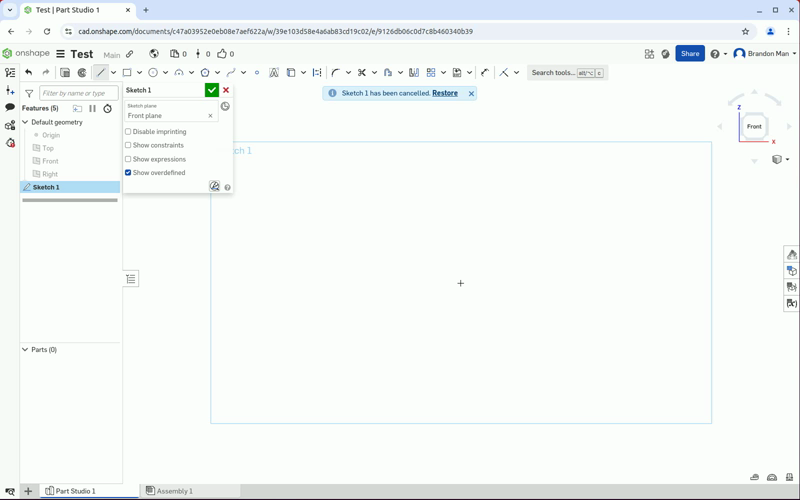
click(460, 282)
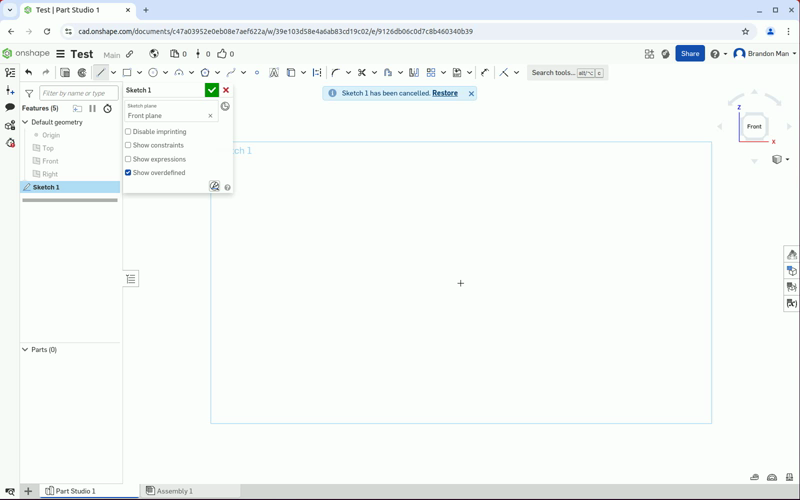
key_up(shift)
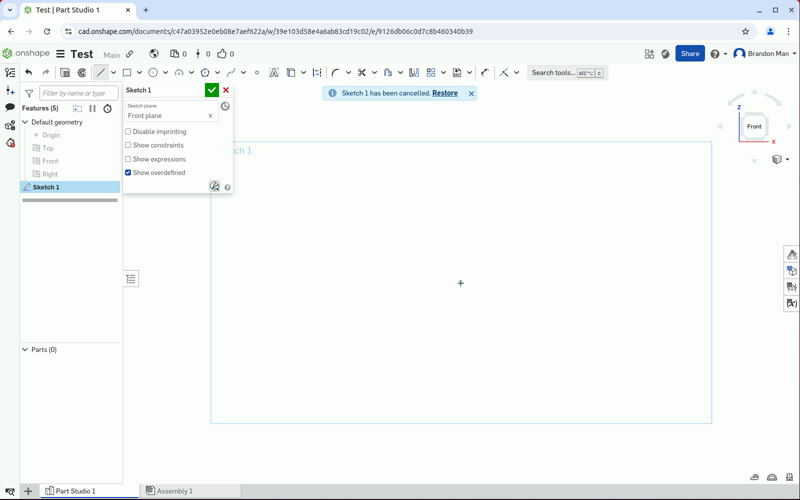
key_down(shift)
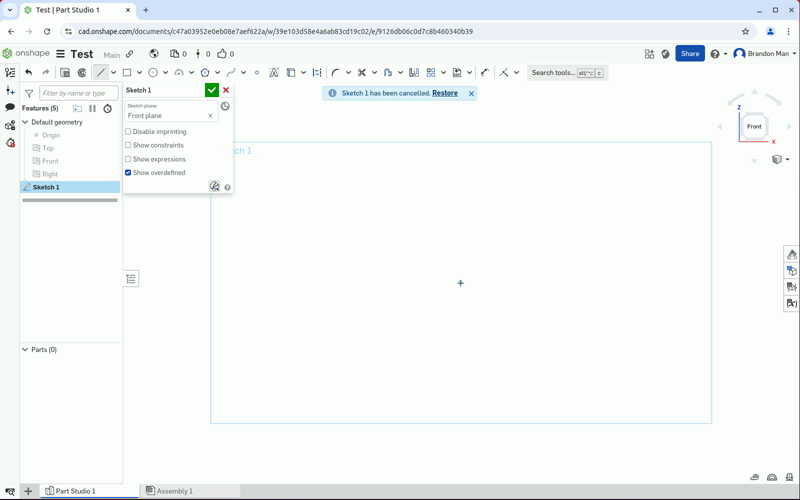
mouse_move(490, 282)
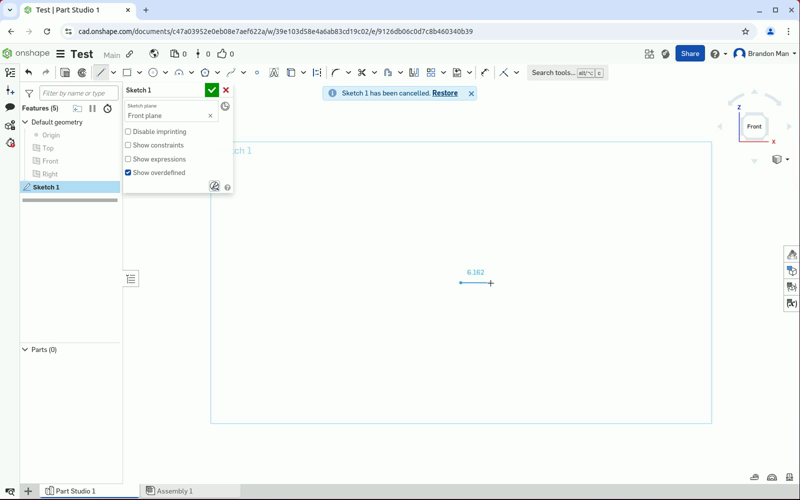
mouse_move(517, 282)
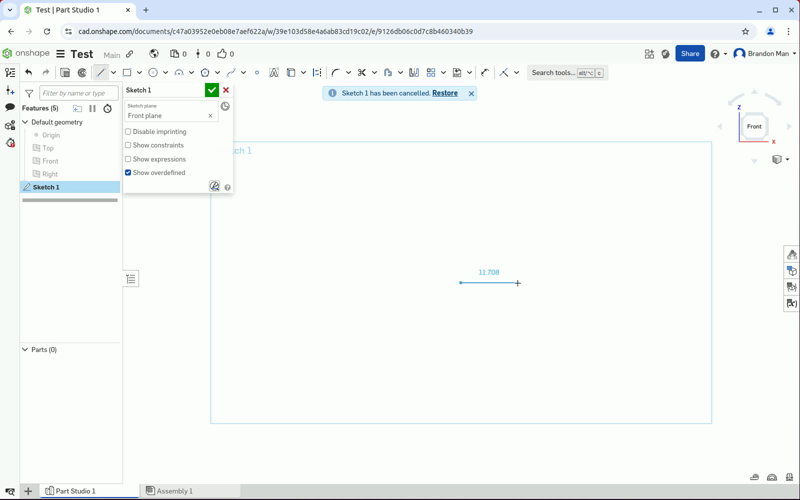
click(517, 282)
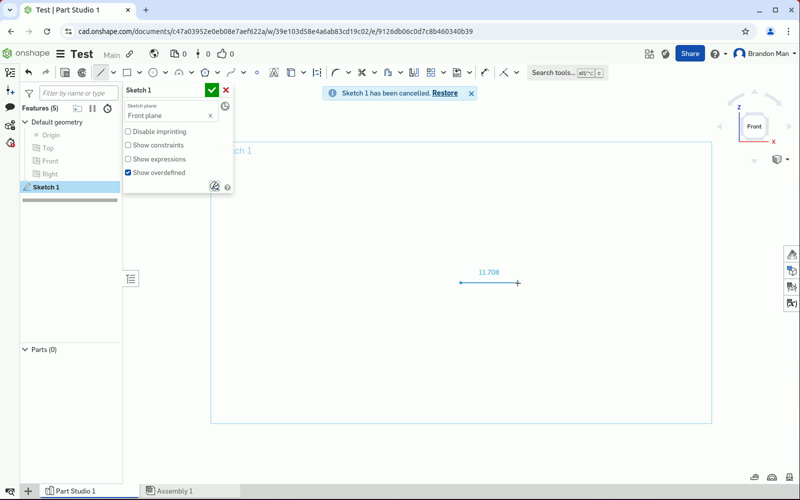
key_up(shift)
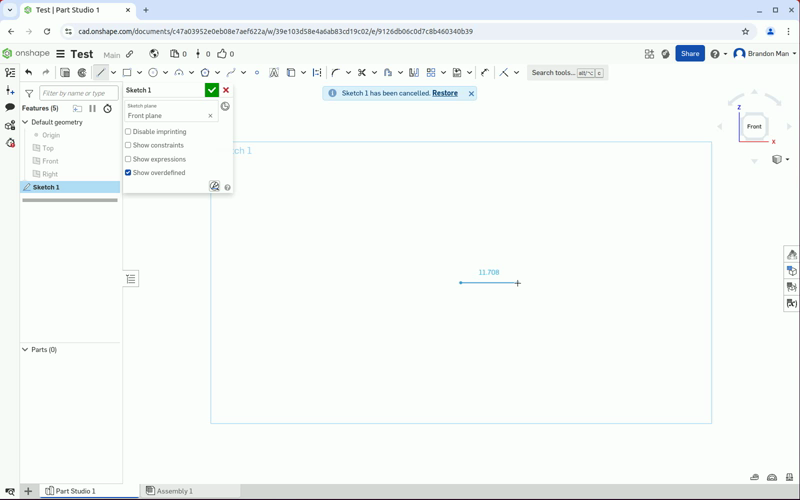
key_down(shift)
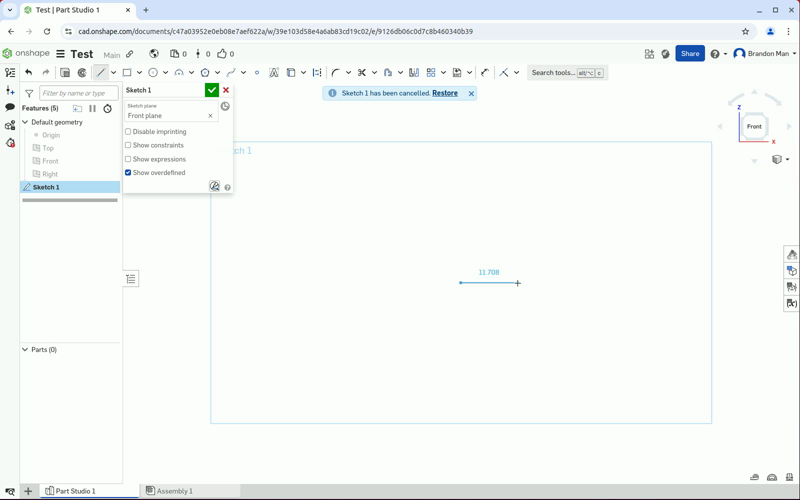
mouse_move(547, 282)
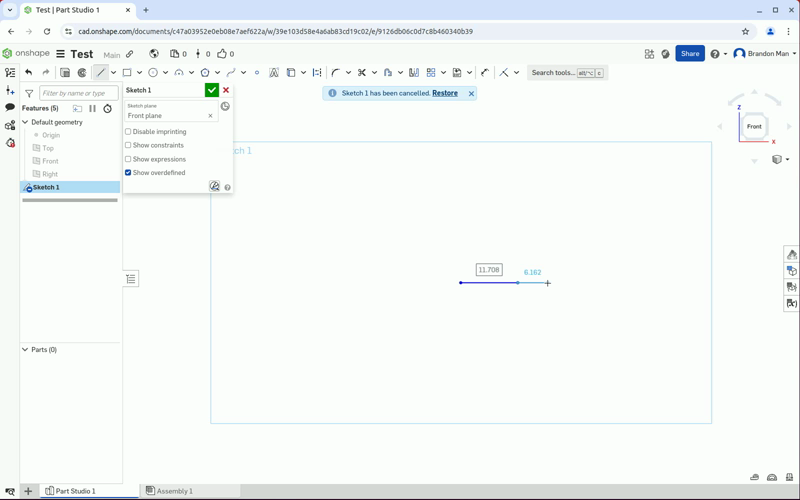
mouse_move(517, 271)
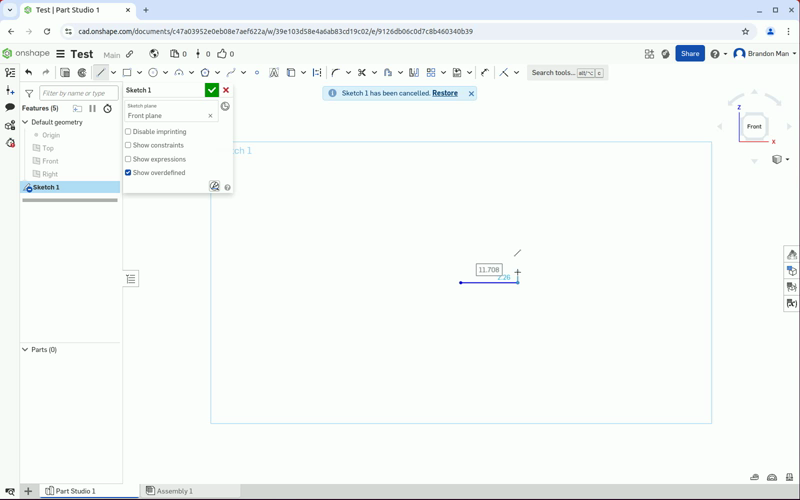
click(517, 271)
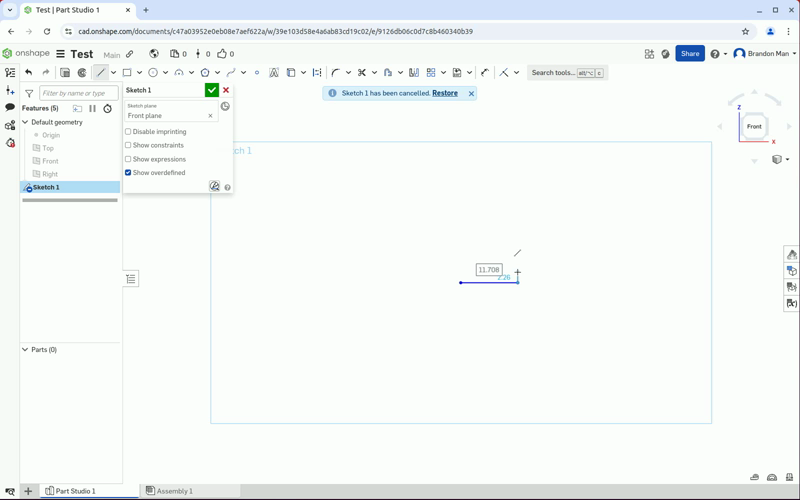
key_up(shift)
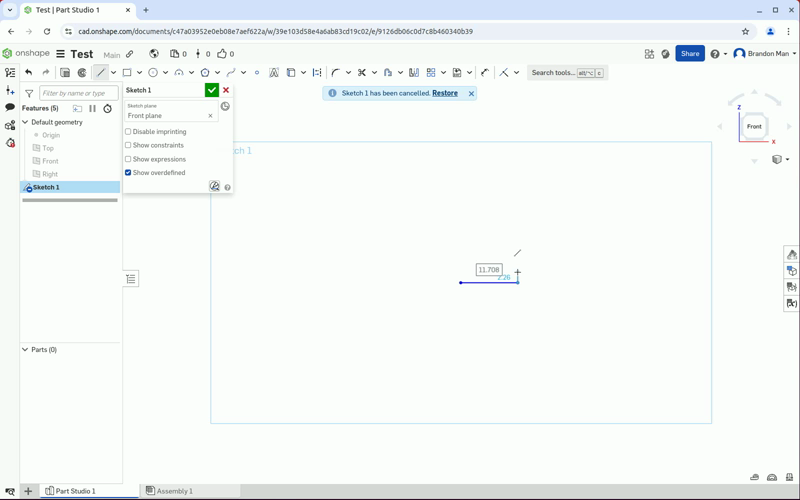
key_down(shift)
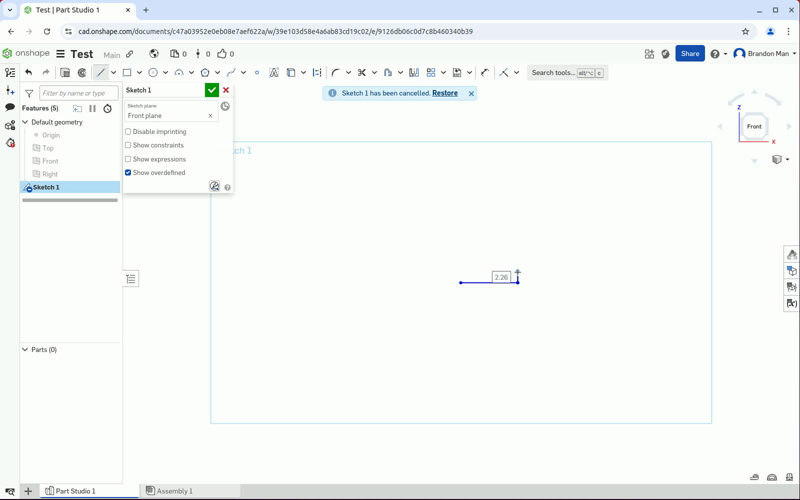
mouse_move(547, 271)
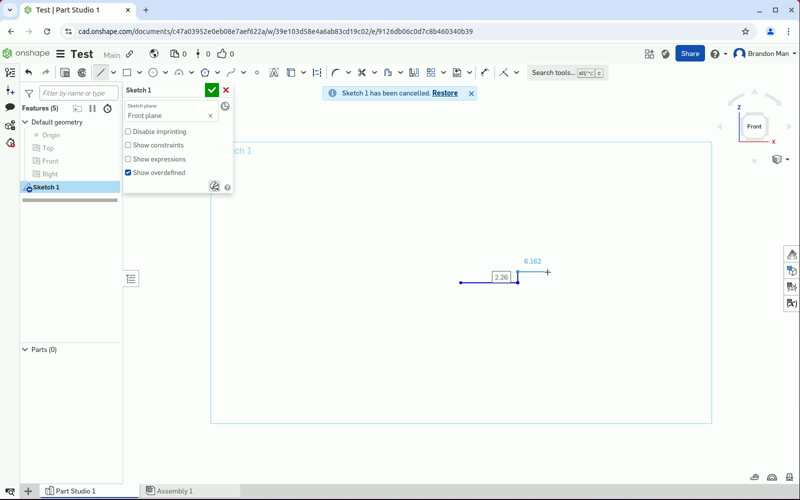
mouse_move(517, 260)
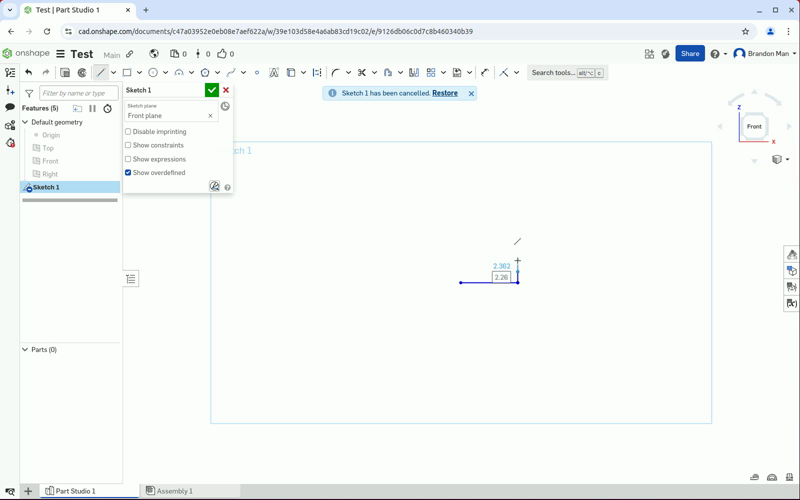
click(517, 260)
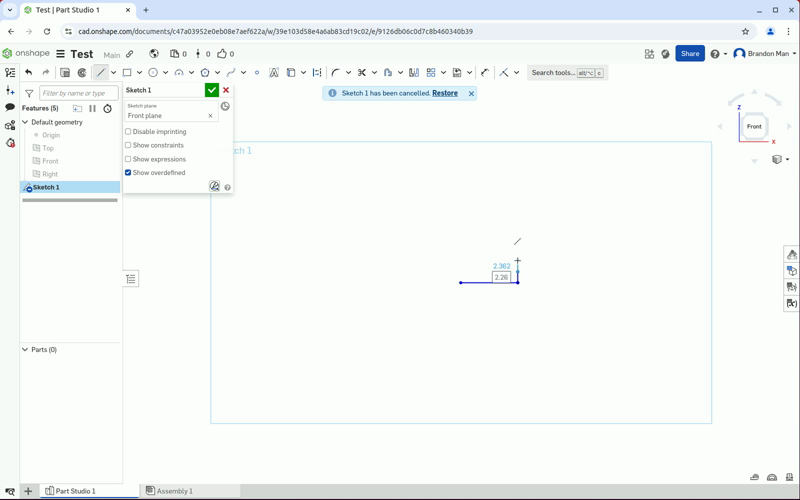
key_up(shift)
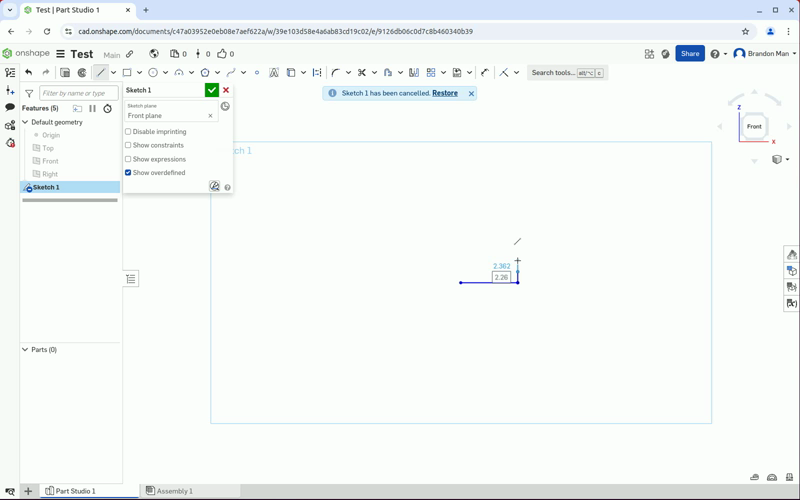
key_down(shift)
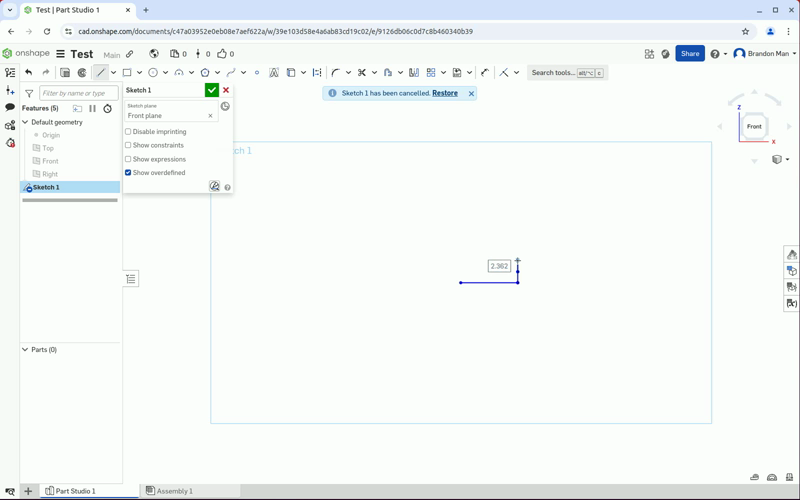
mouse_move(547, 260)
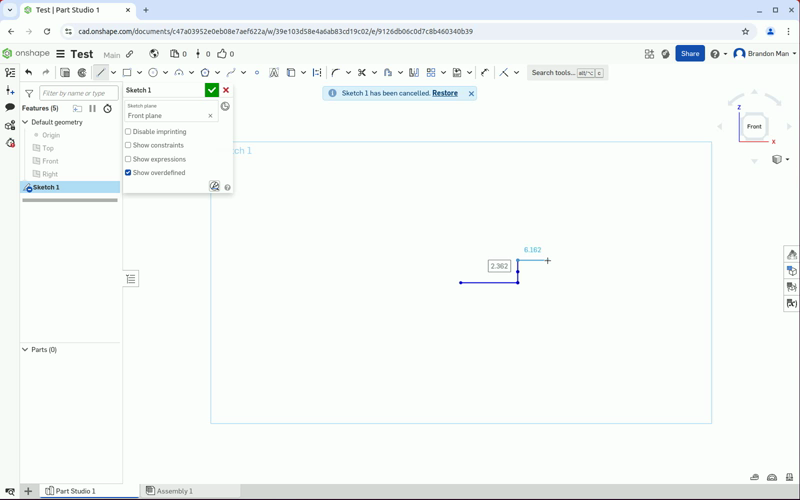
mouse_move(460, 260)
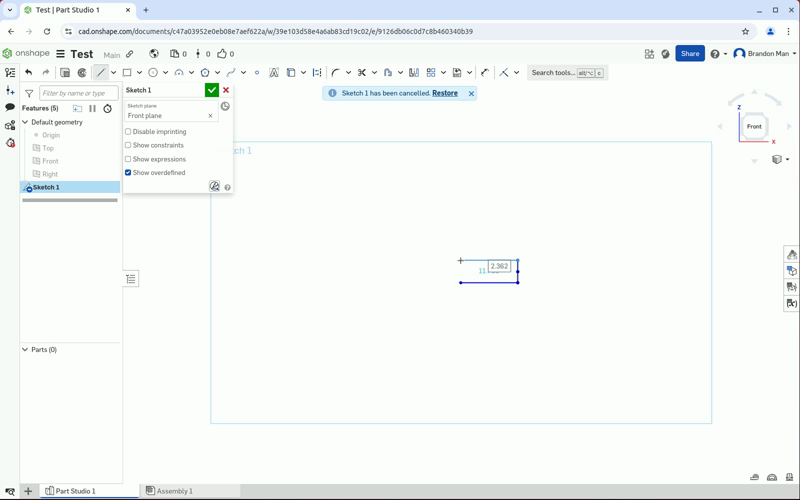
click(460, 260)
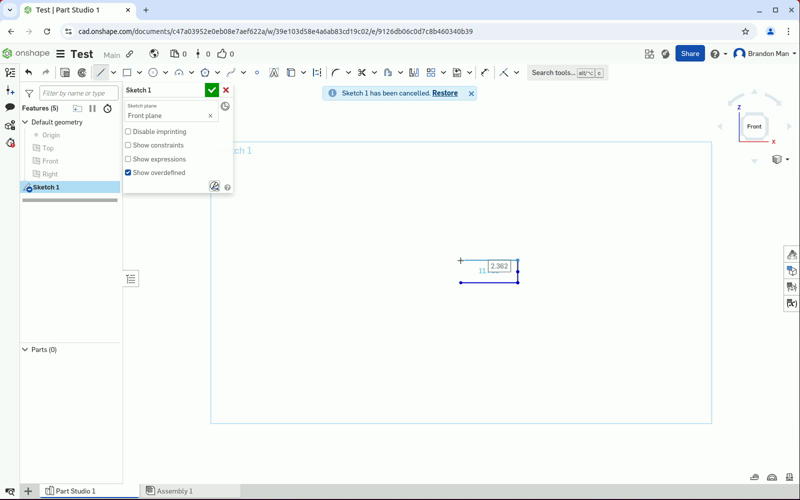
key_up(shift)
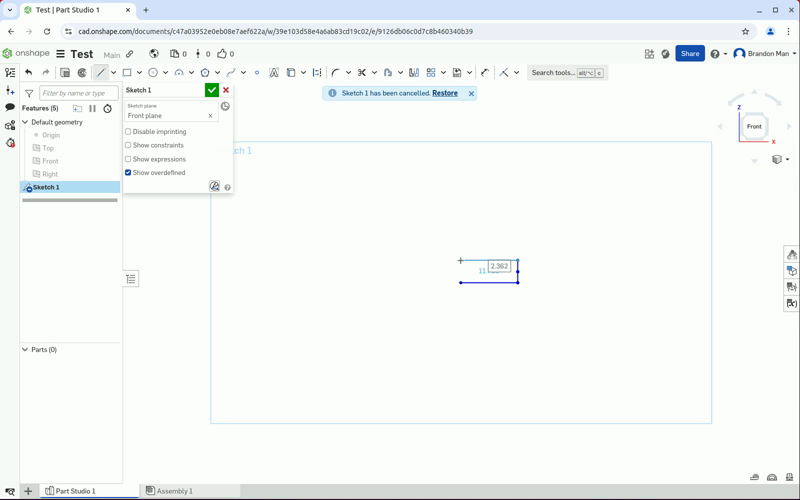
mouse_move(490, 260)
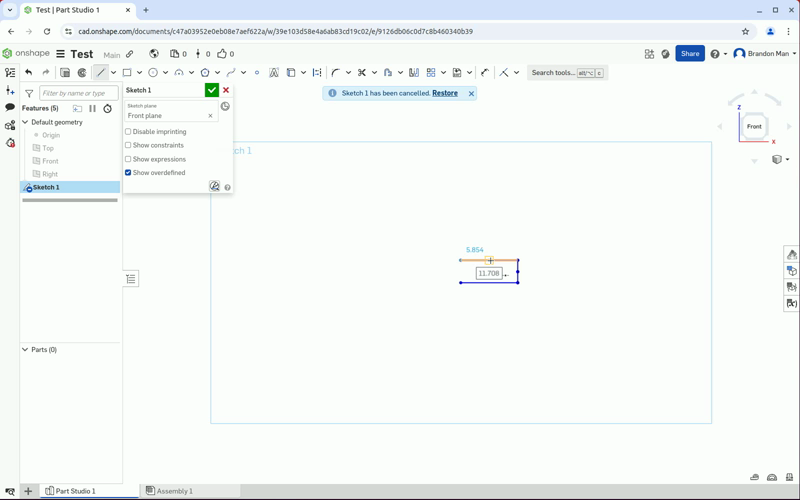
key_down(shift)
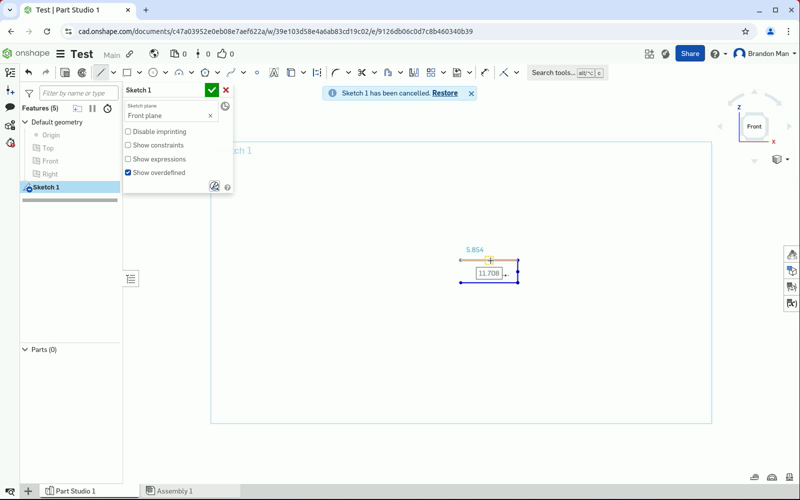
mouse_move(460, 282)
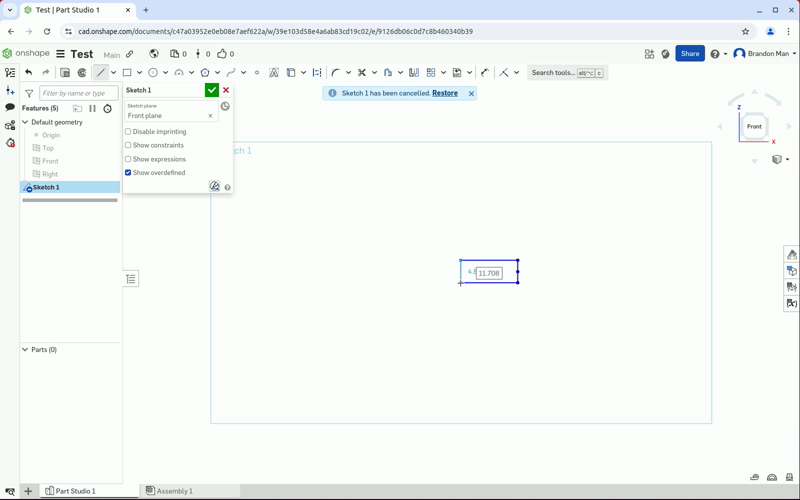
key_up(shift)
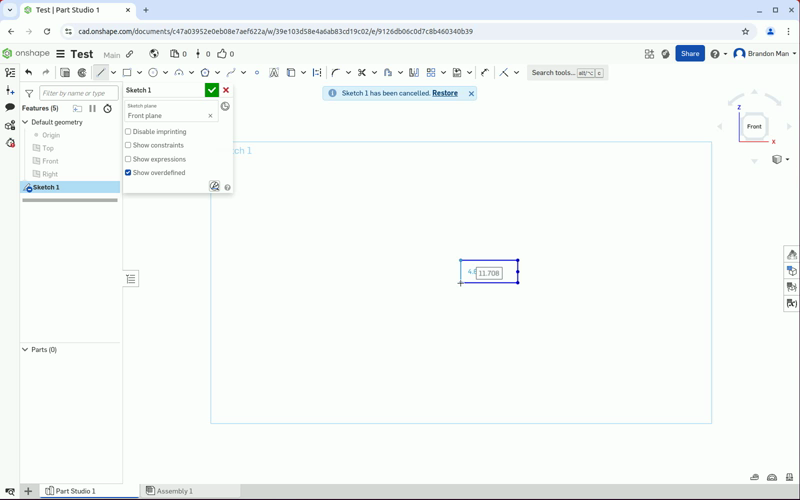
click(460, 282)
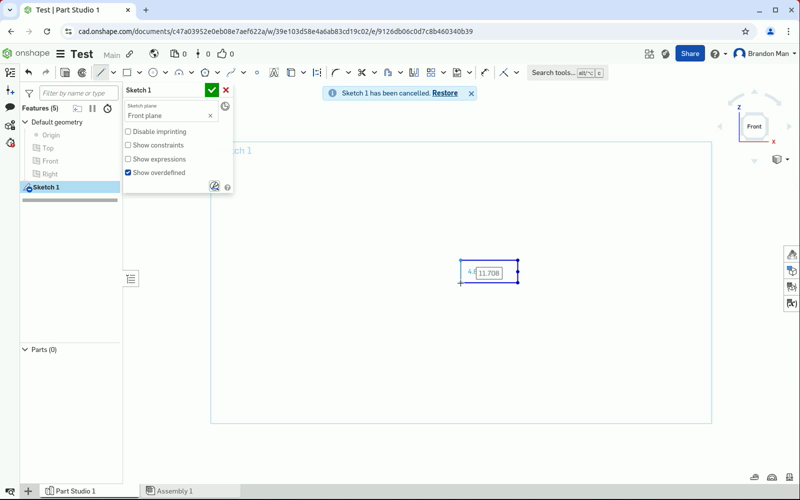
key(esc)
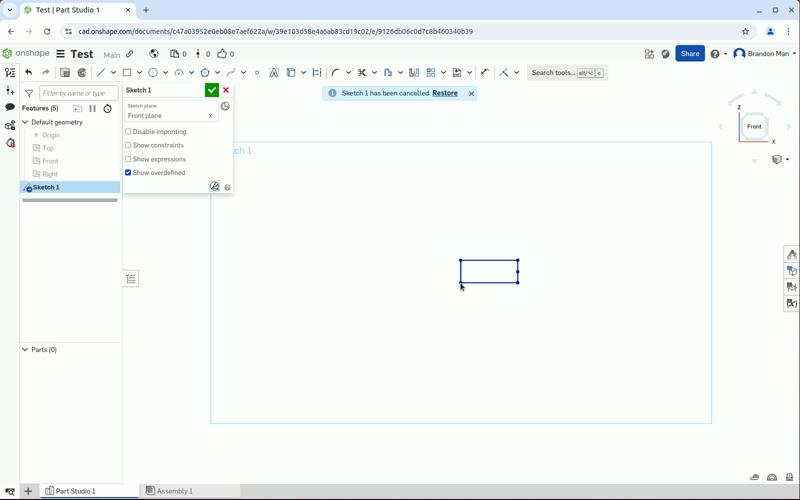
mouse_move(494, 266)
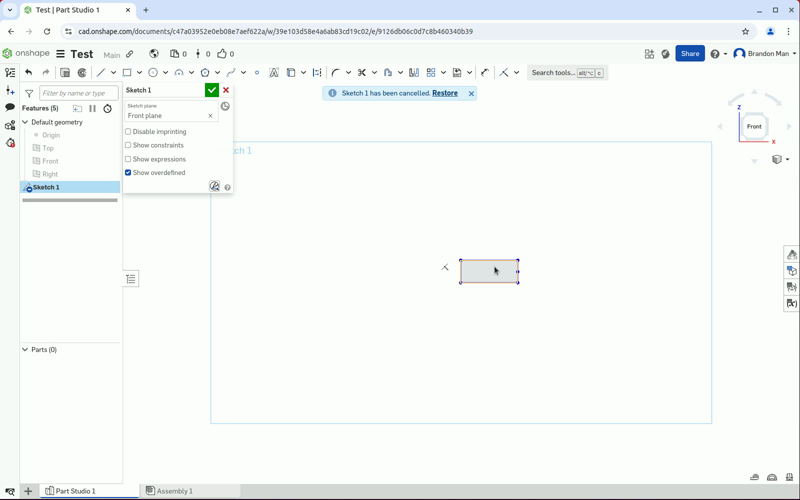
scroll(6)
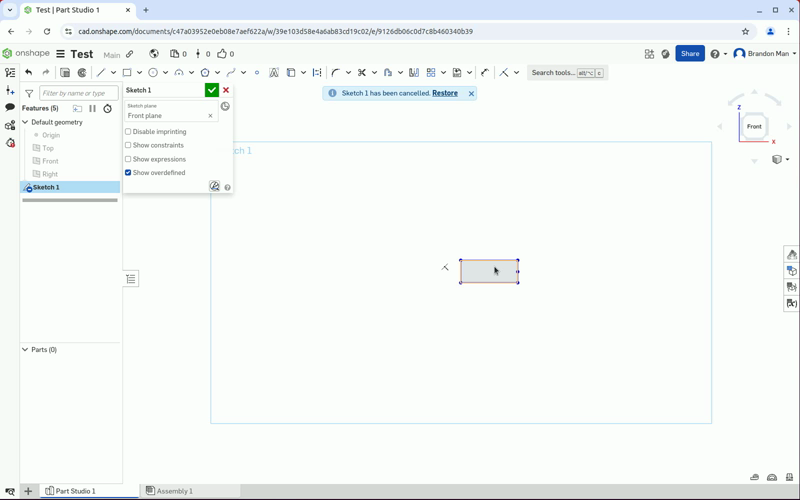
scroll(6)
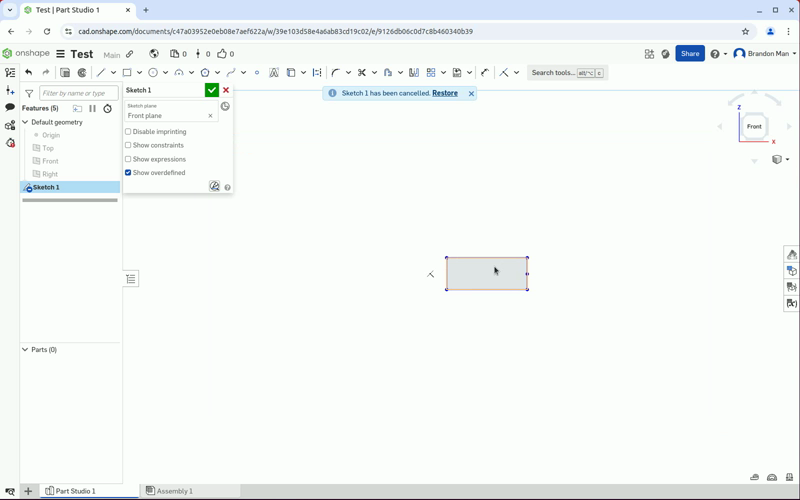
scroll(6)
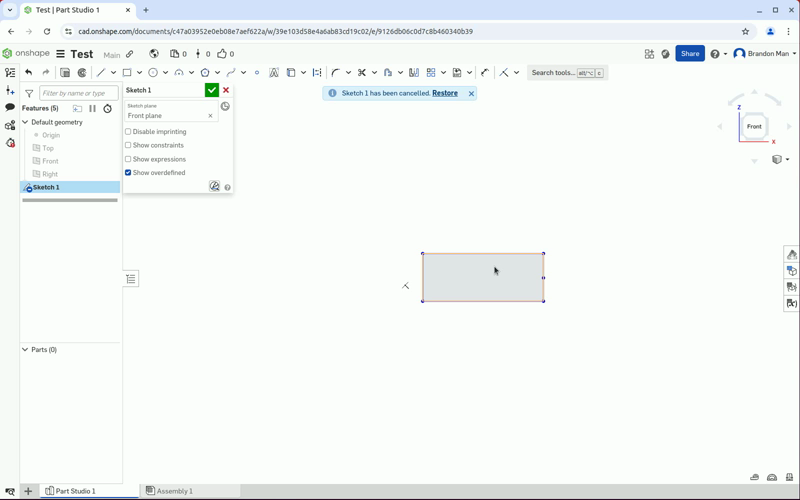
scroll(6)
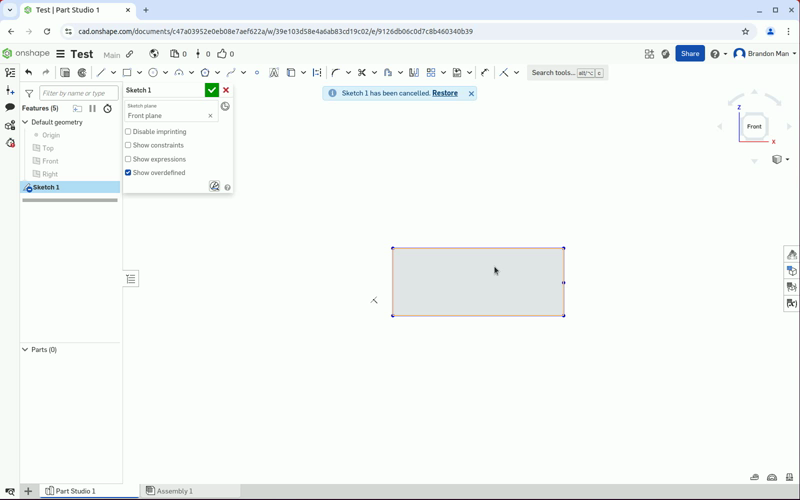
scroll(6)
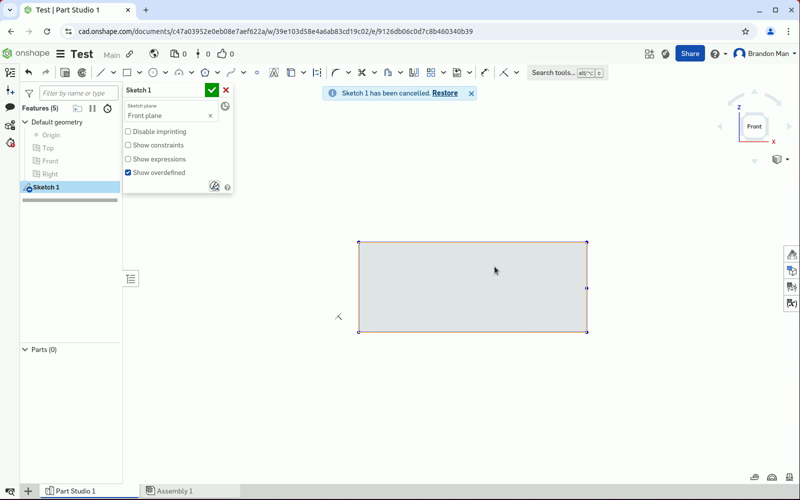
scroll(6)
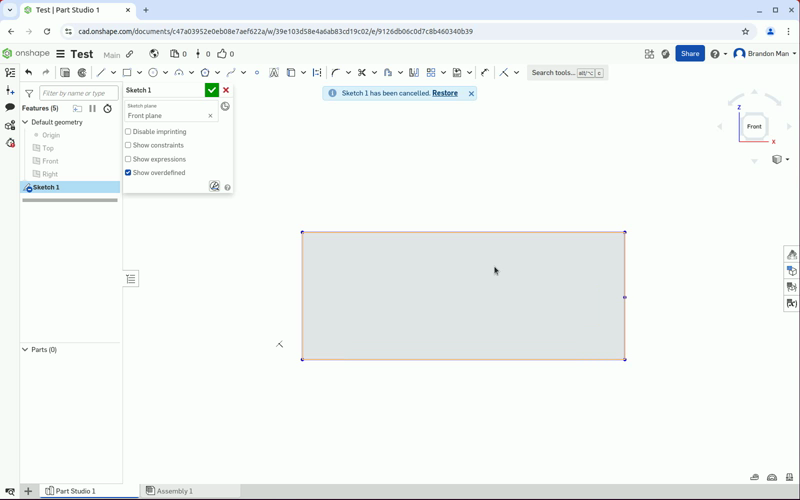
scroll(6)
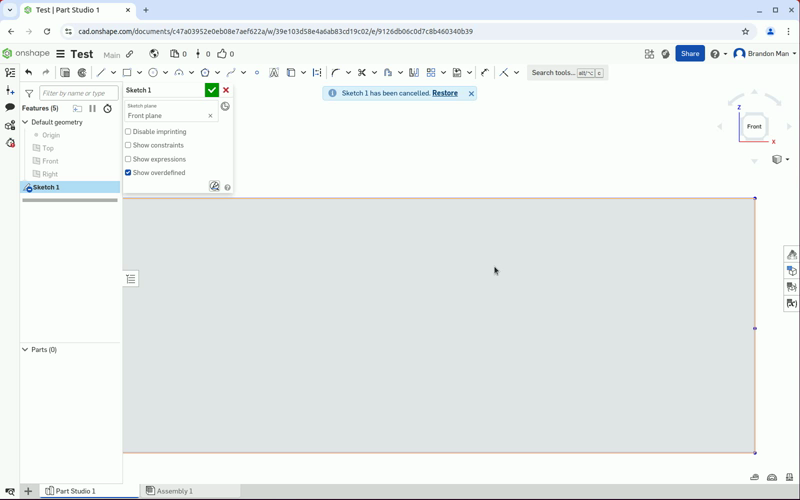
click(494, 266)
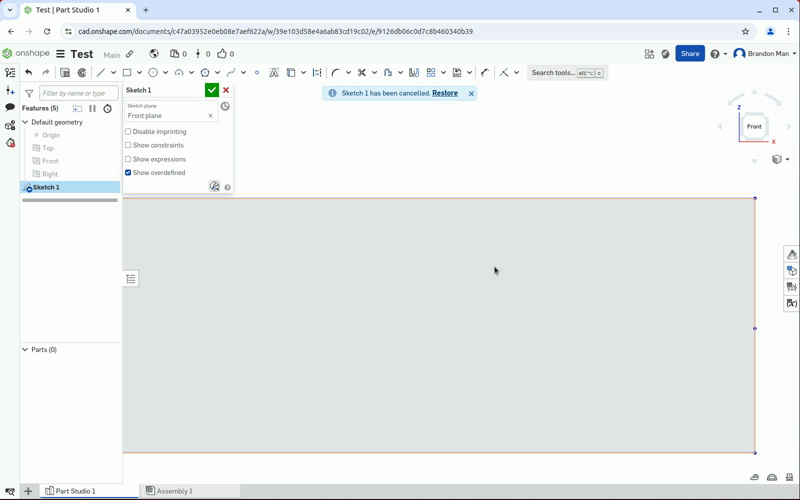
scroll(-6)
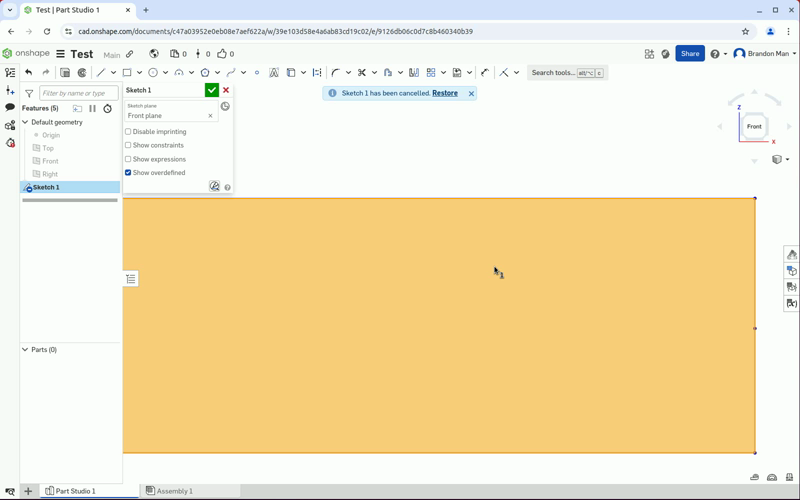
scroll(-6)
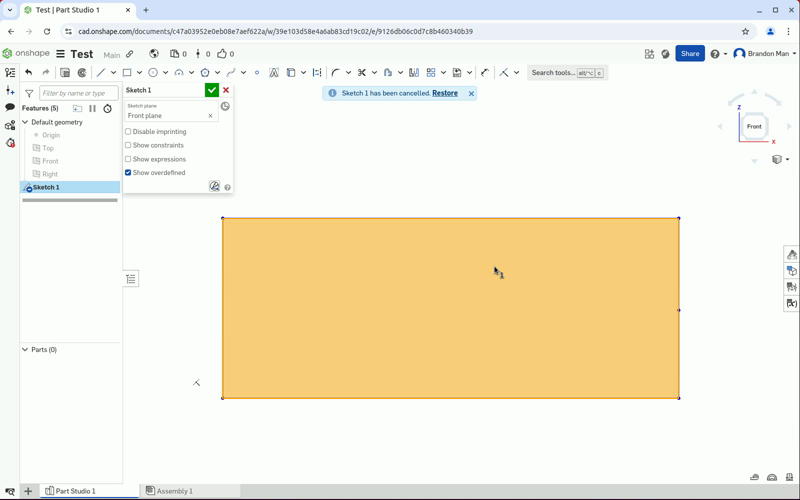
scroll(-6)
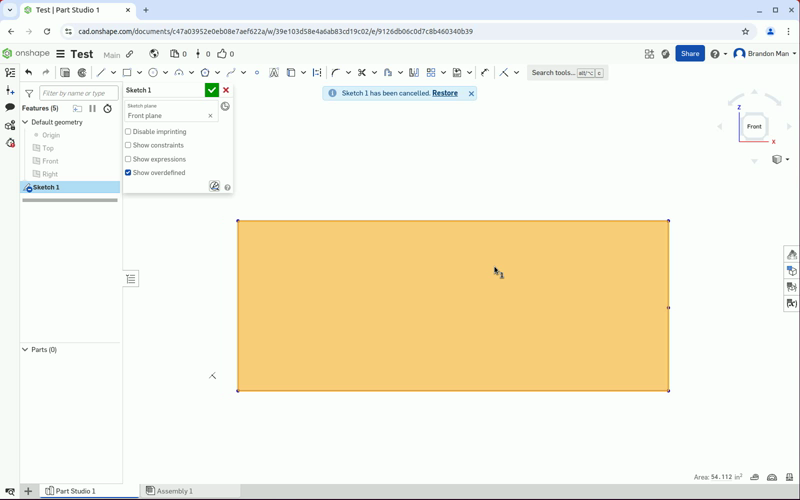
scroll(-6)
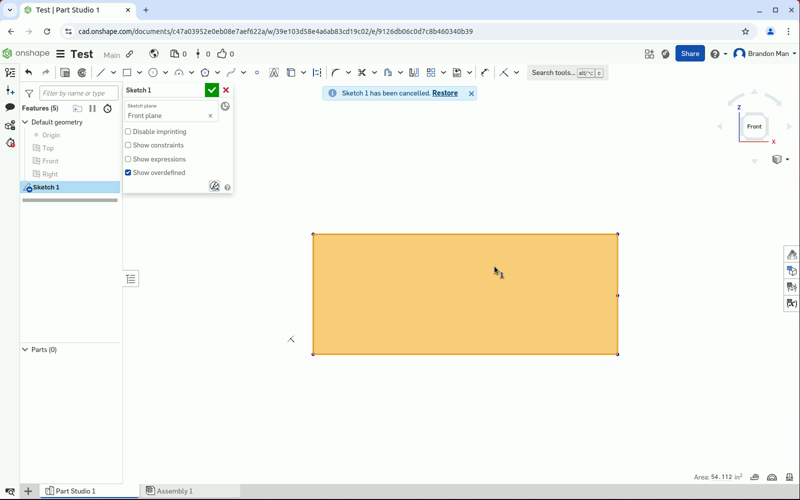
scroll(-6)
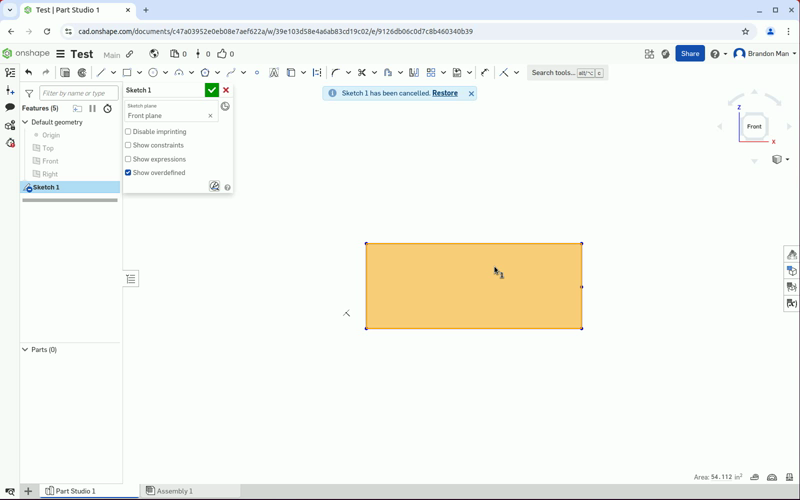
scroll(-6)
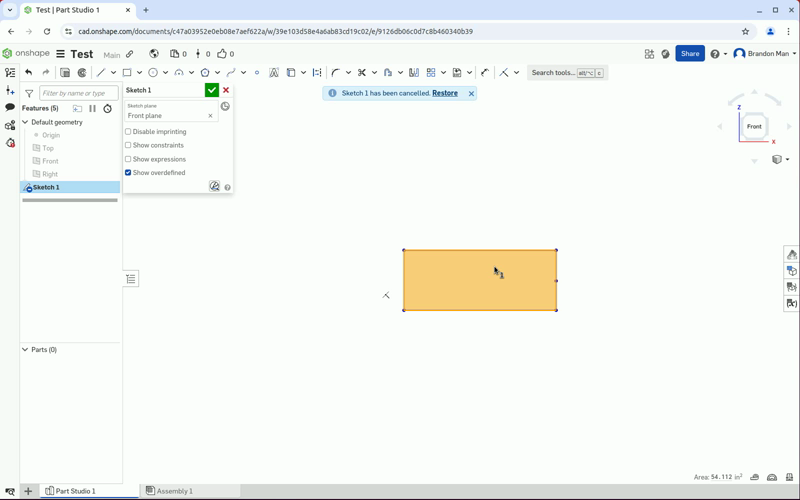
scroll(-6)
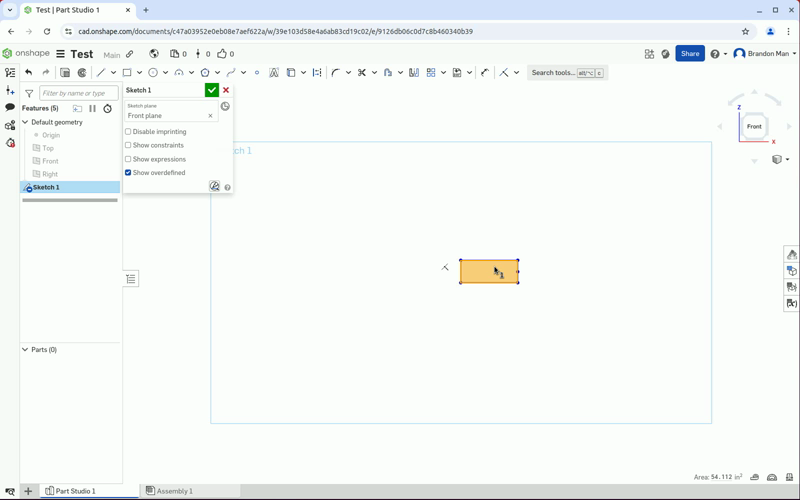
mouse_move(73, 352)
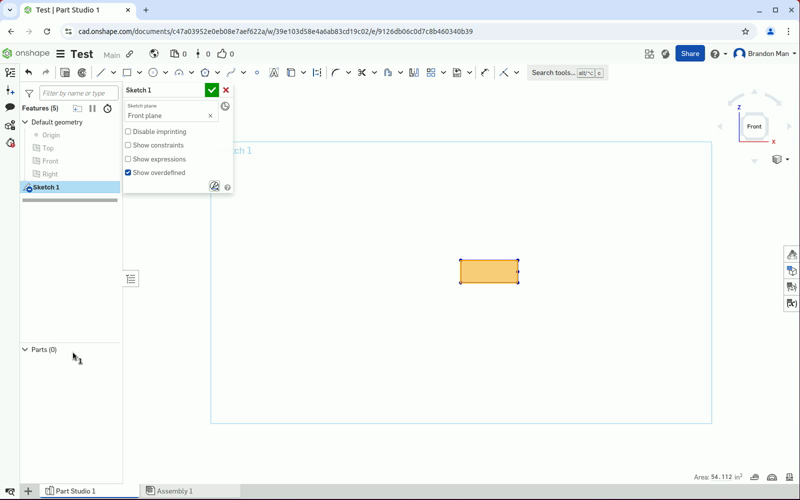
key(shift+y)
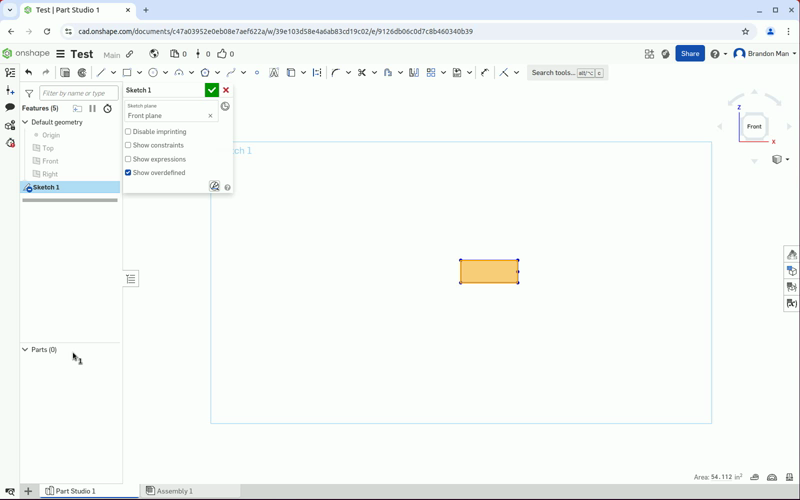
key(shift+e)
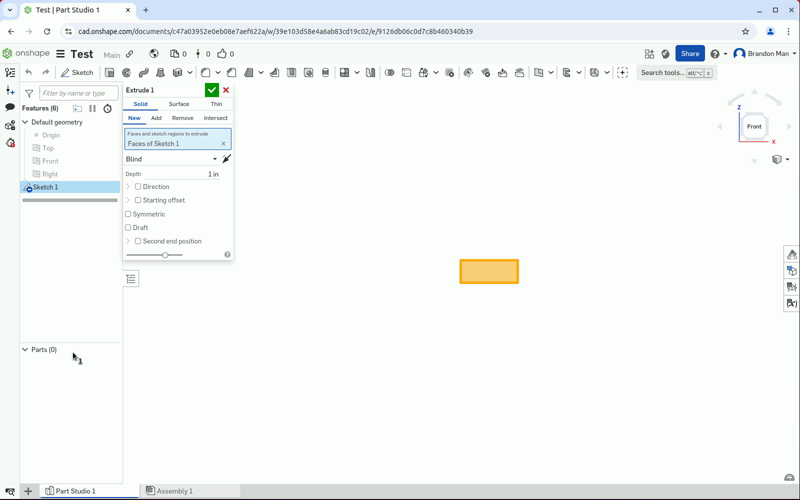
mouse_move(143, 106)
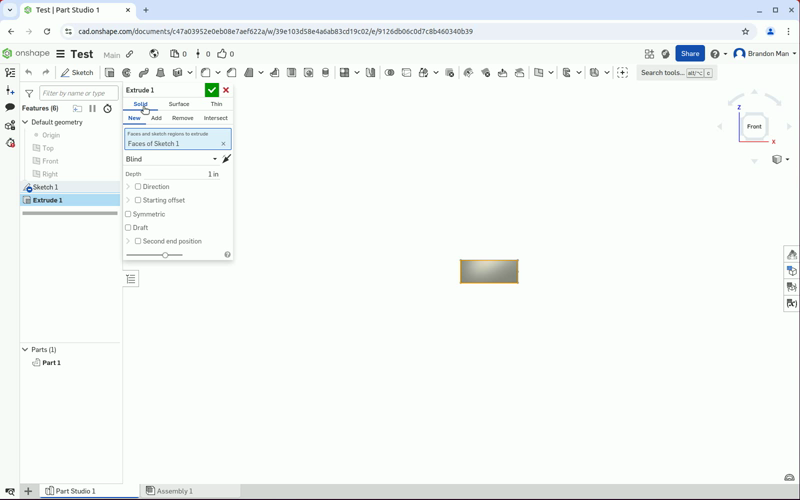
click(143, 106)
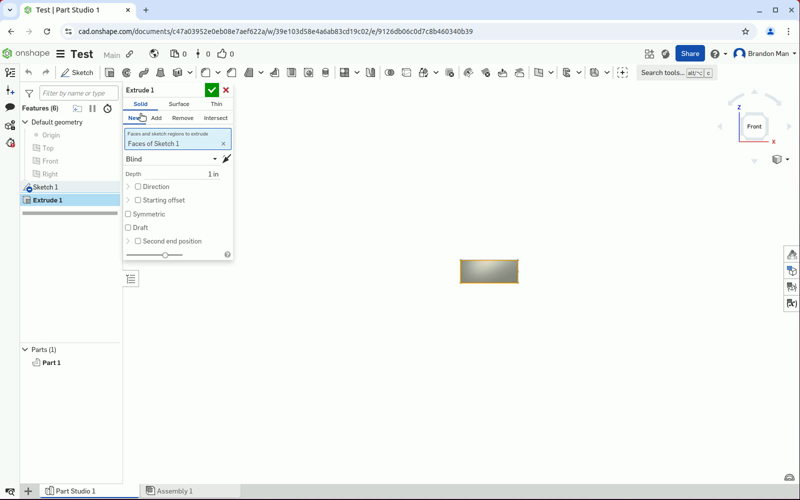
mouse_move(137, 120)
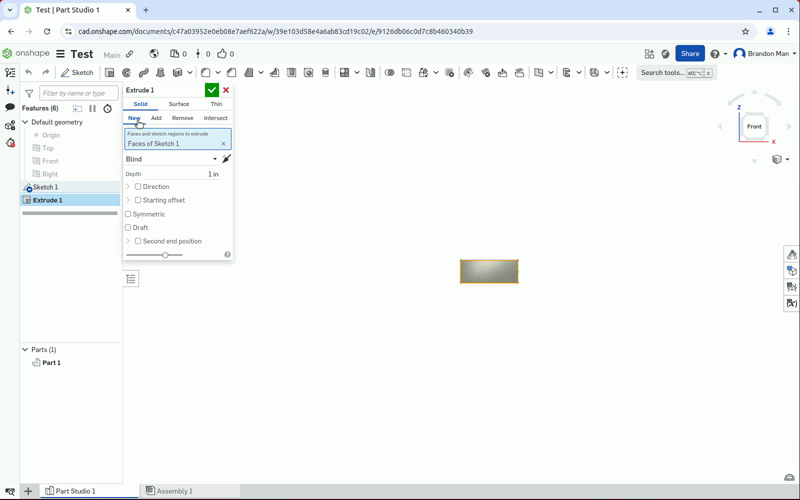
click(137, 120)
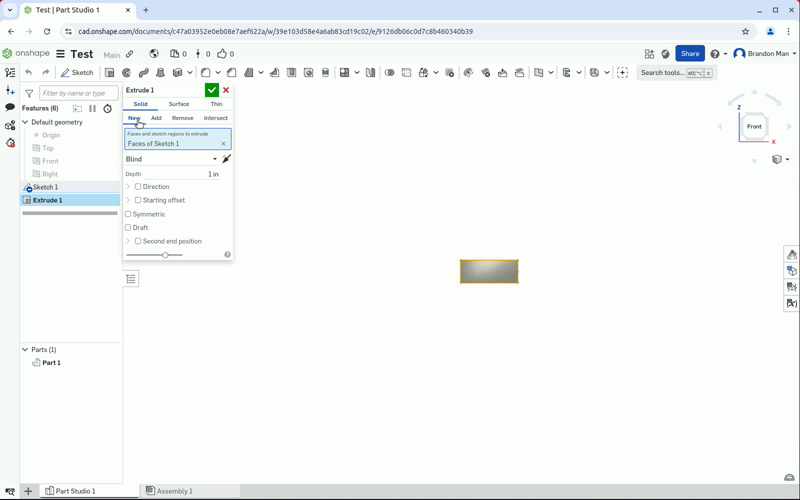
key(tab, 4)
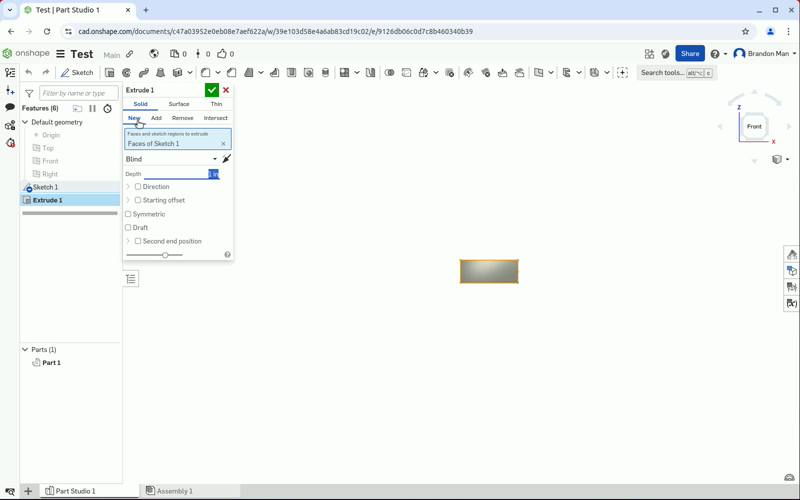
text(23.108)
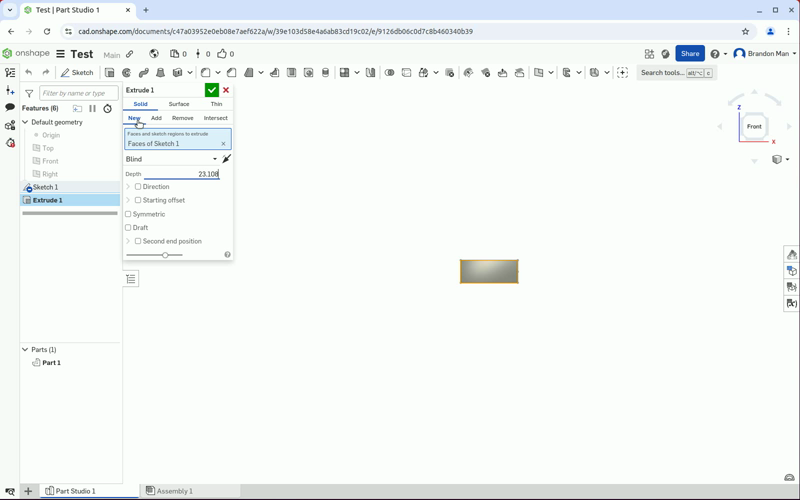
key(enter)
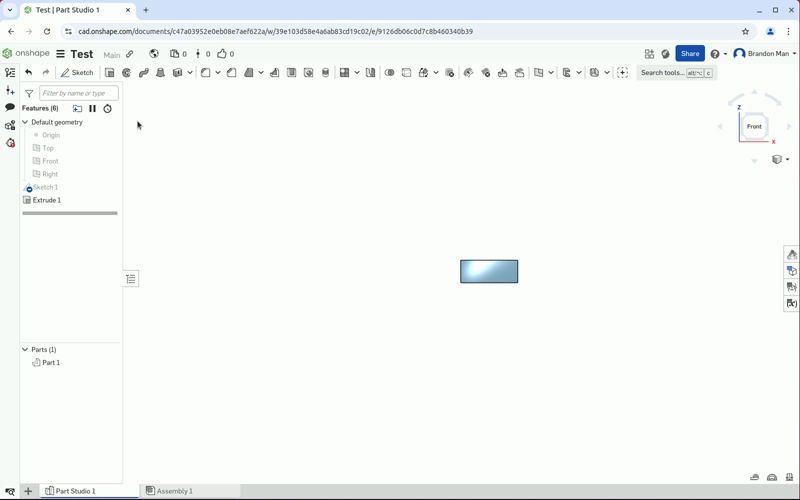
key(shift+h)
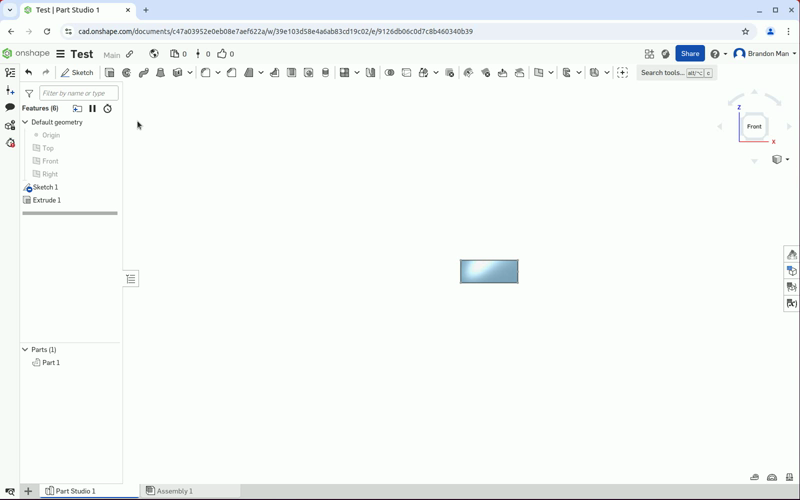
key(shift+h)
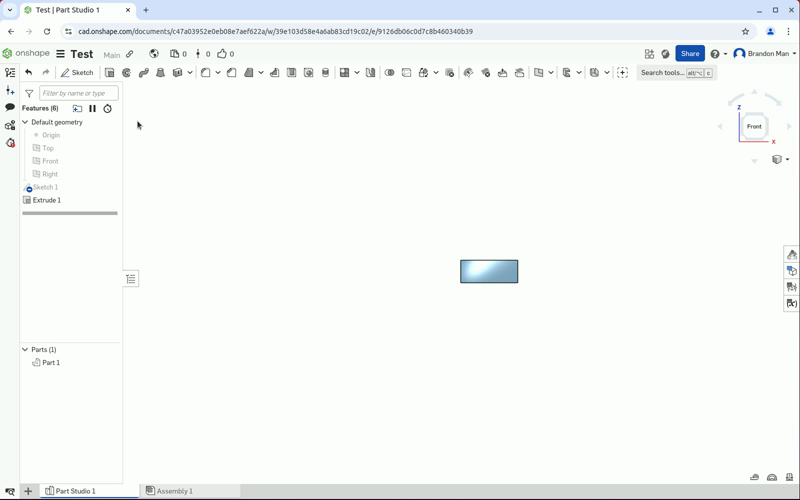
mouse_move(73, 189)
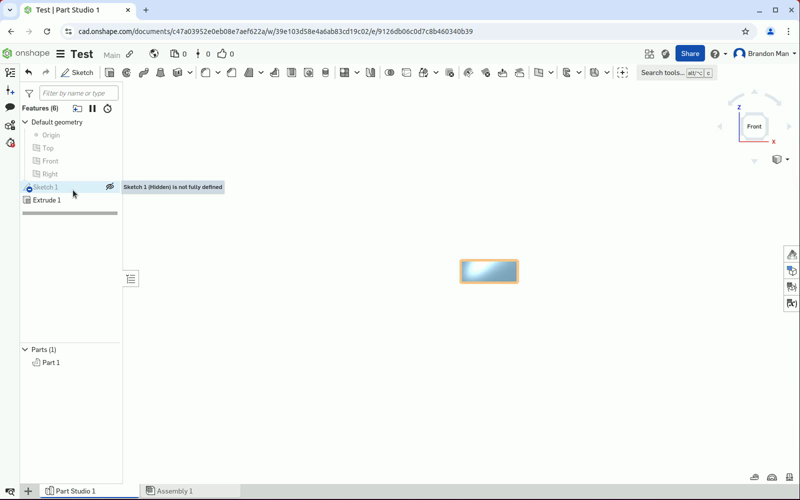
click(73, 189)
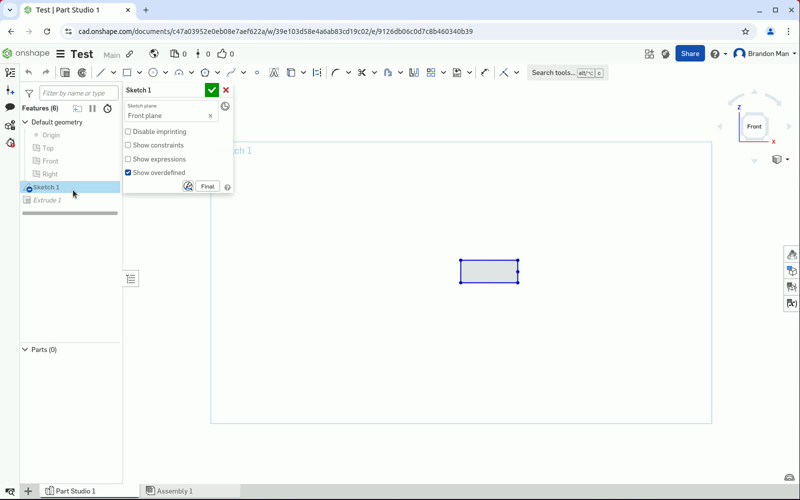
mouse_move(229, 92)
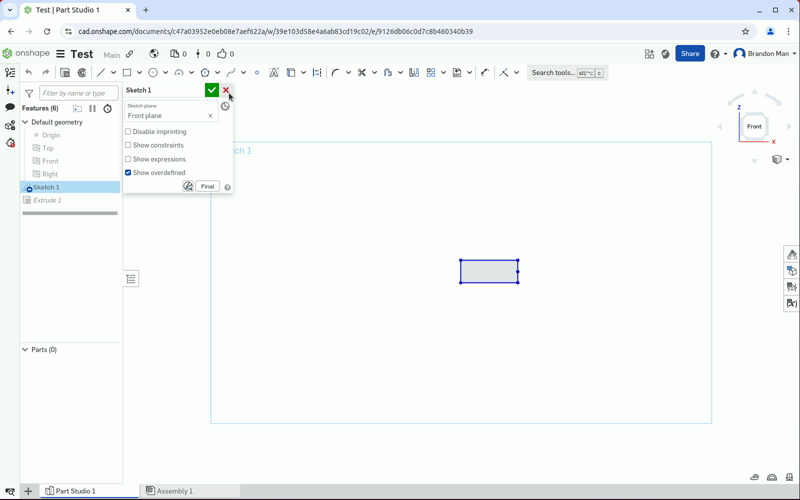
click(229, 92)
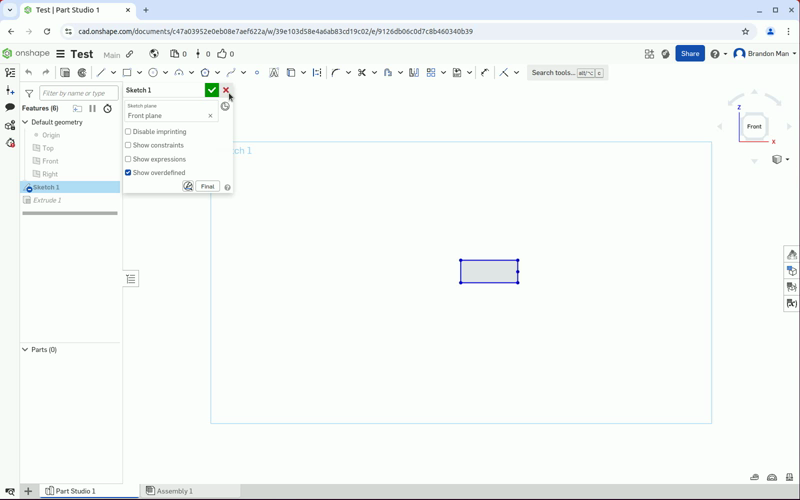
key(shift+s)
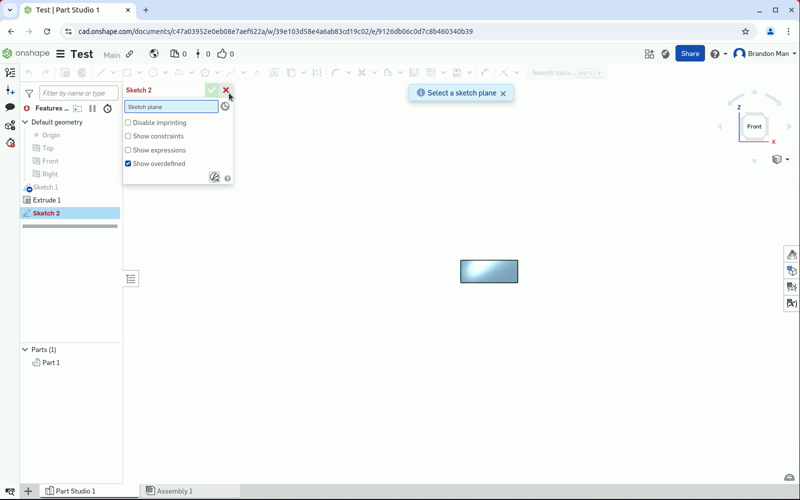
mouse_move(73, 163)
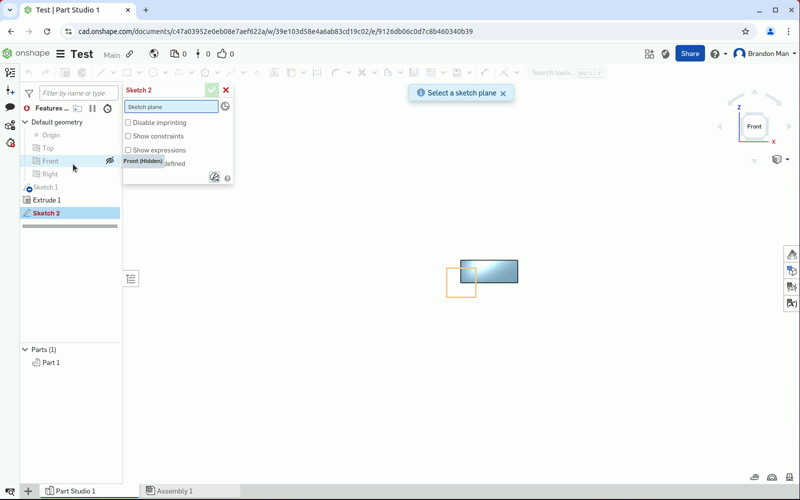
click(73, 163)
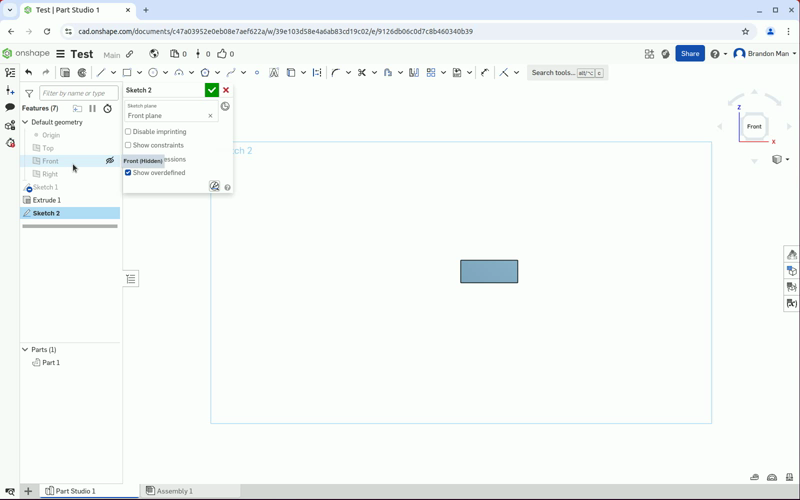
mouse_move(73, 352)
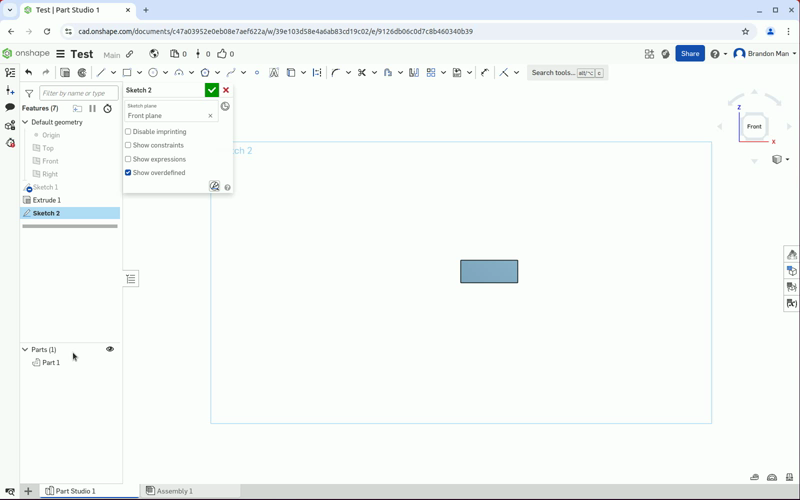
key(y)
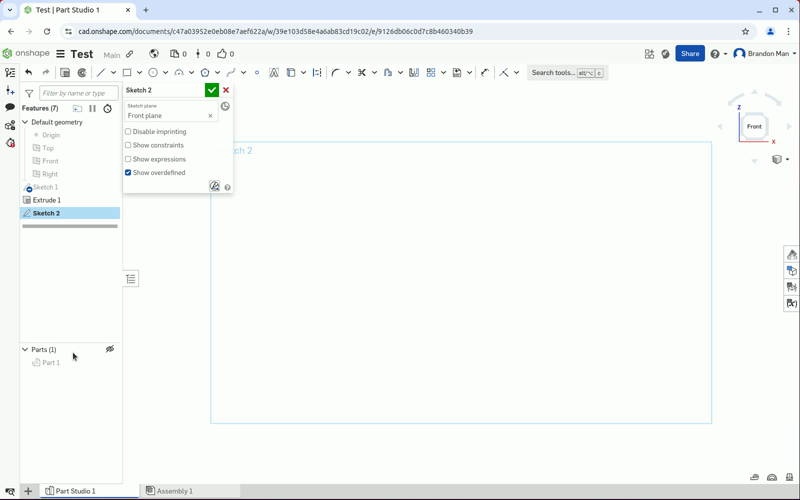
key(l)
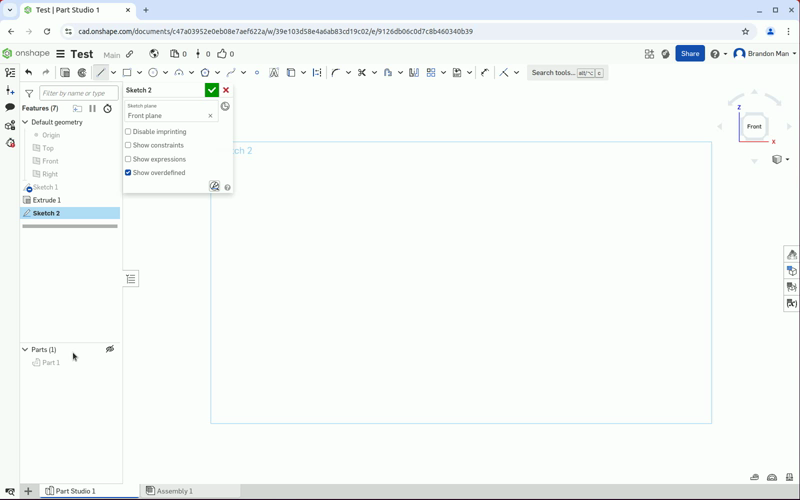
key_down(shift)
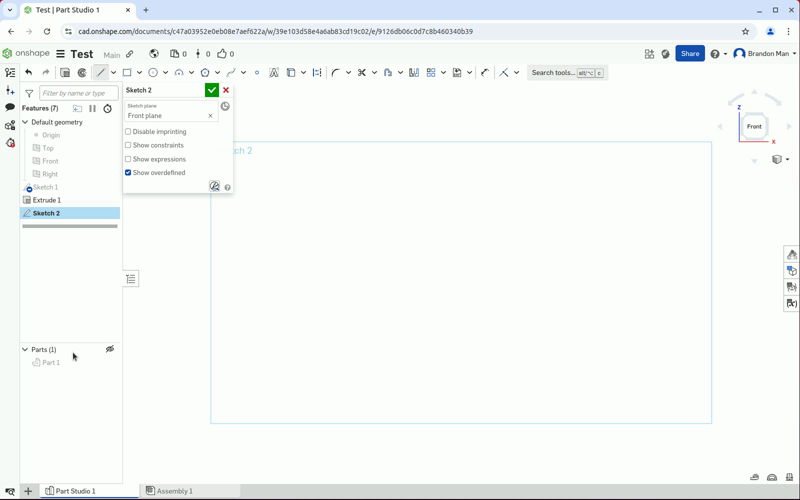
mouse_move(516, 271)
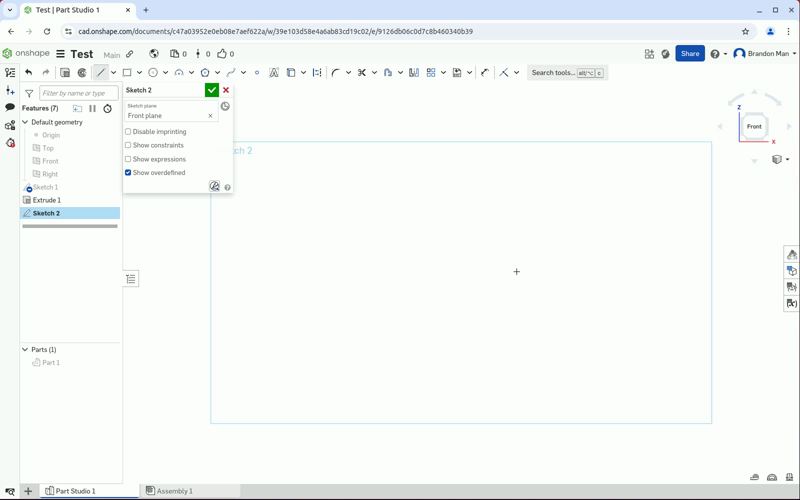
click(516, 271)
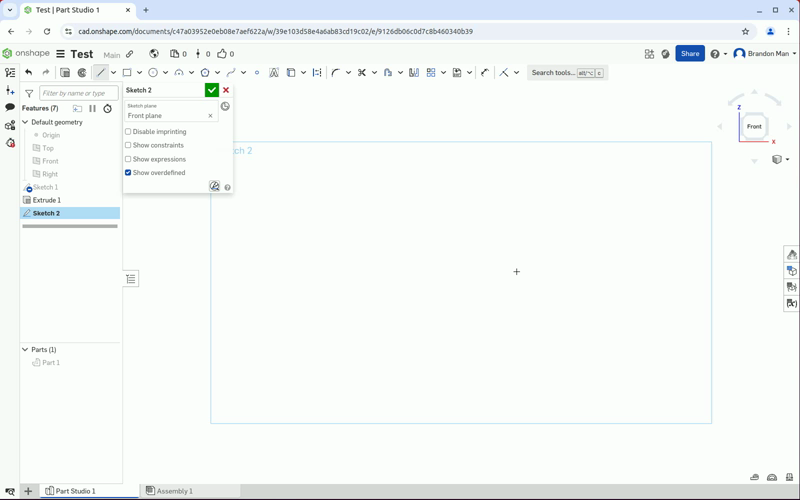
key_up(shift)
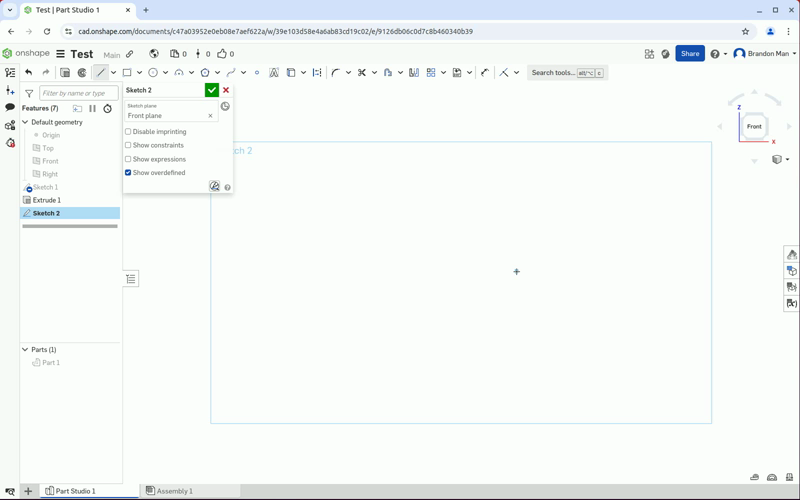
key_down(shift)
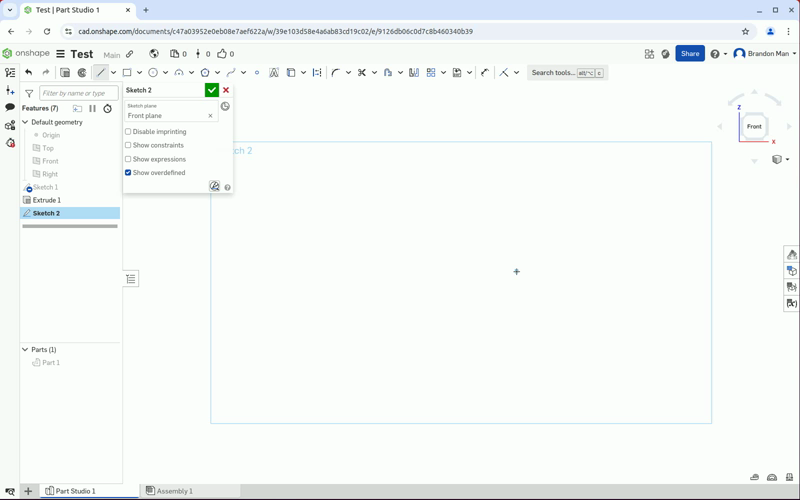
mouse_move(546, 271)
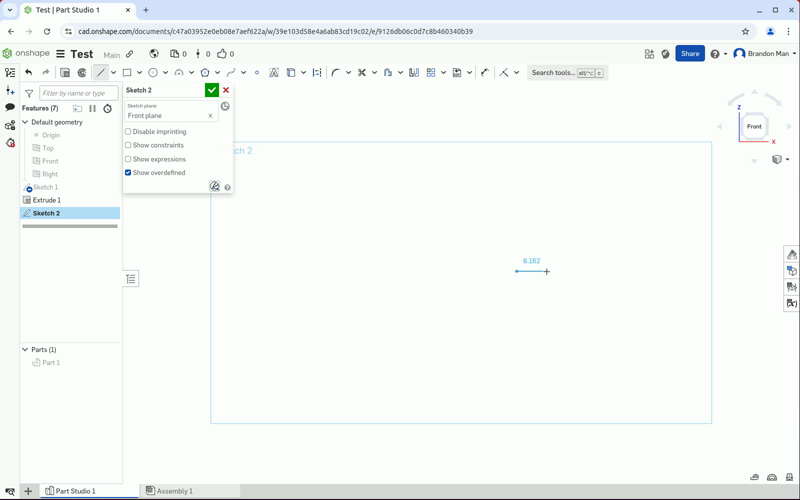
mouse_move(573, 271)
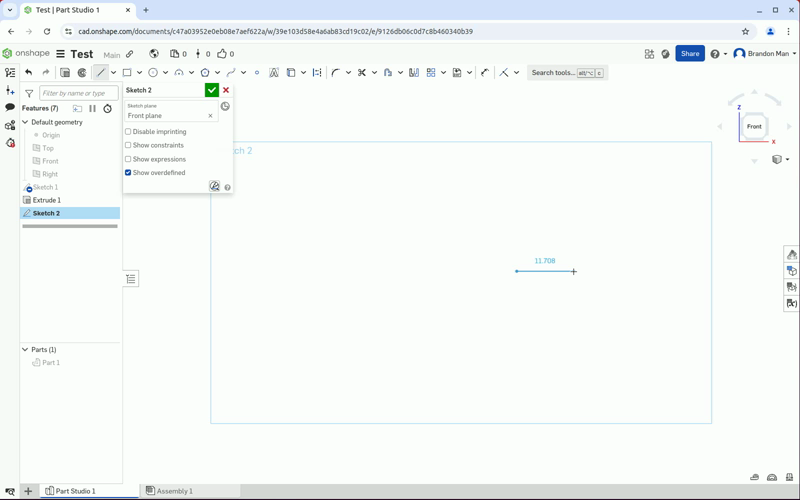
click(573, 271)
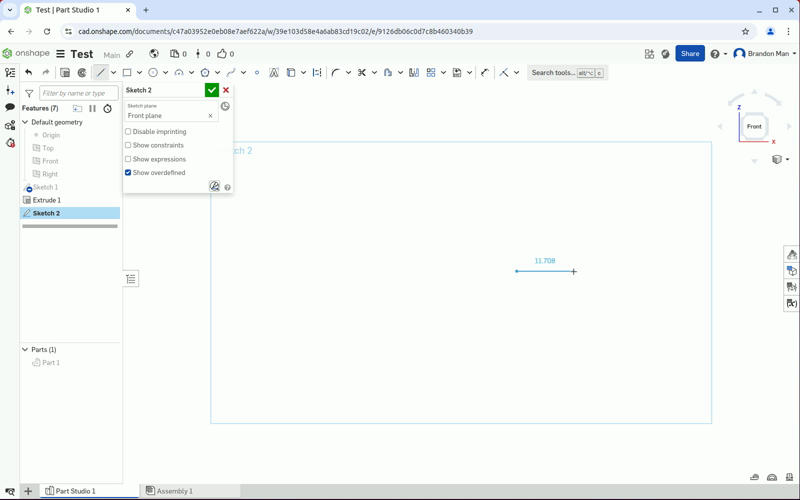
key_up(shift)
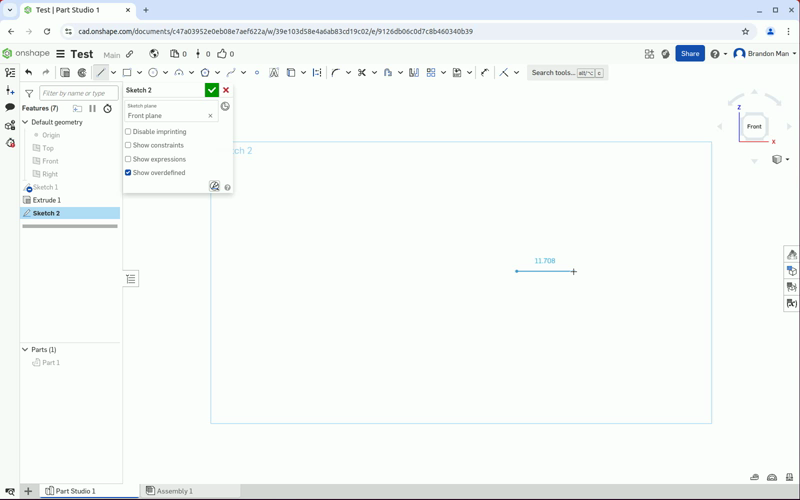
key_down(shift)
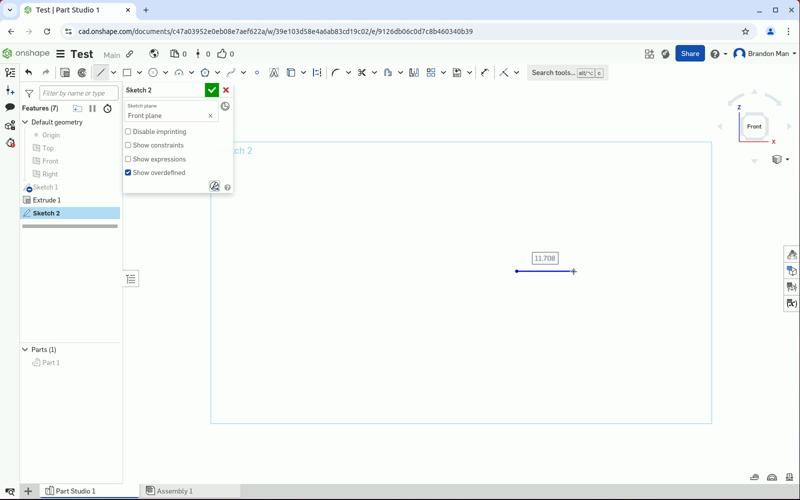
mouse_move(589, 271)
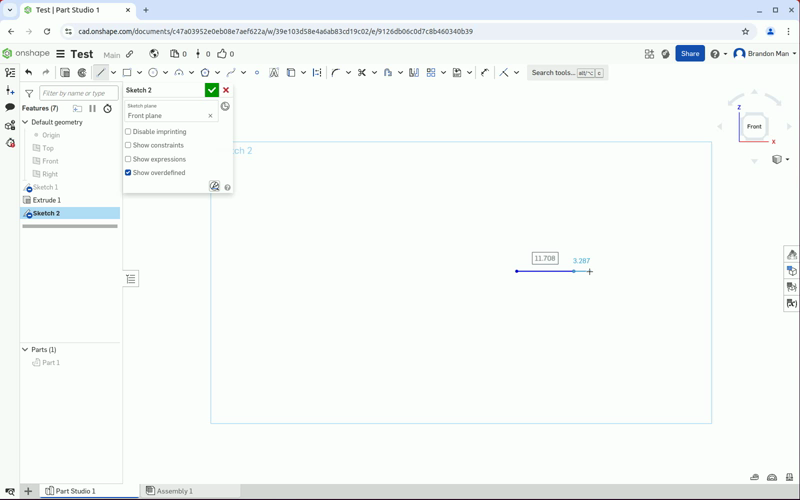
mouse_move(516, 259)
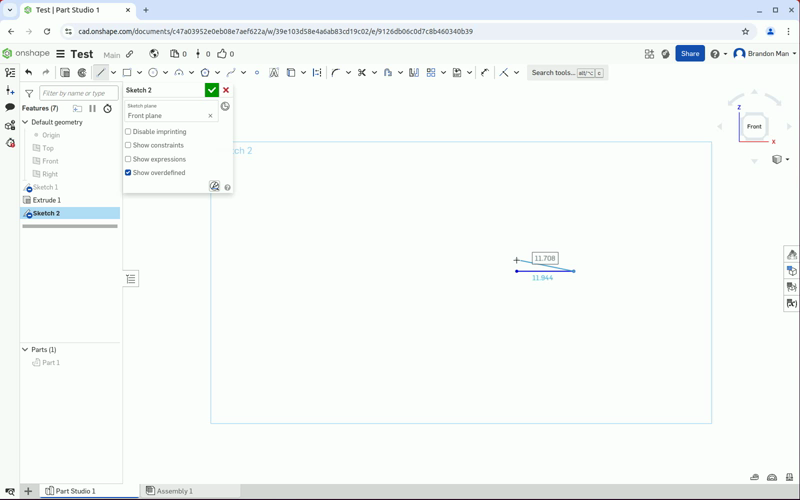
click(516, 259)
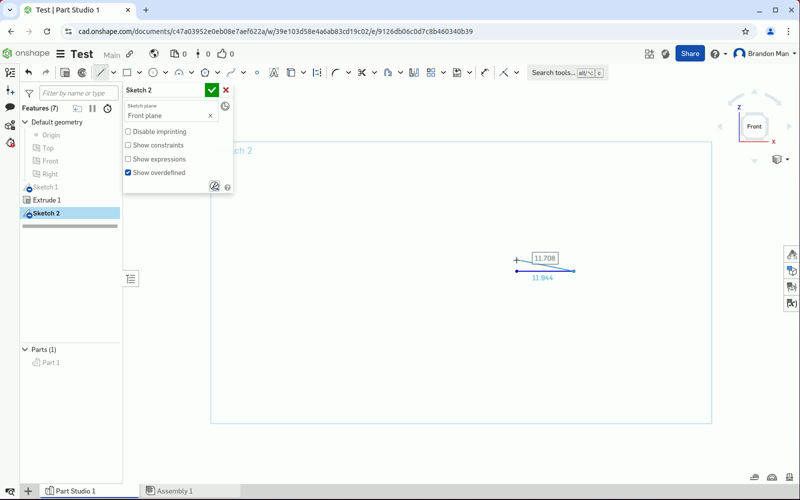
key_up(shift)
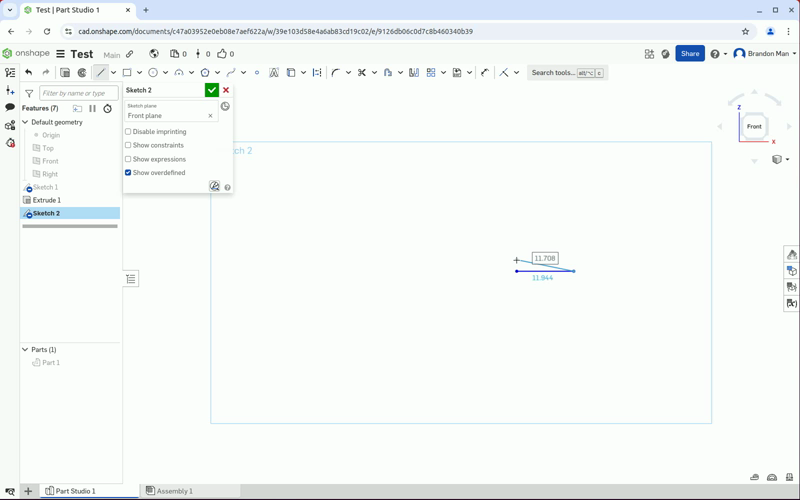
mouse_move(546, 259)
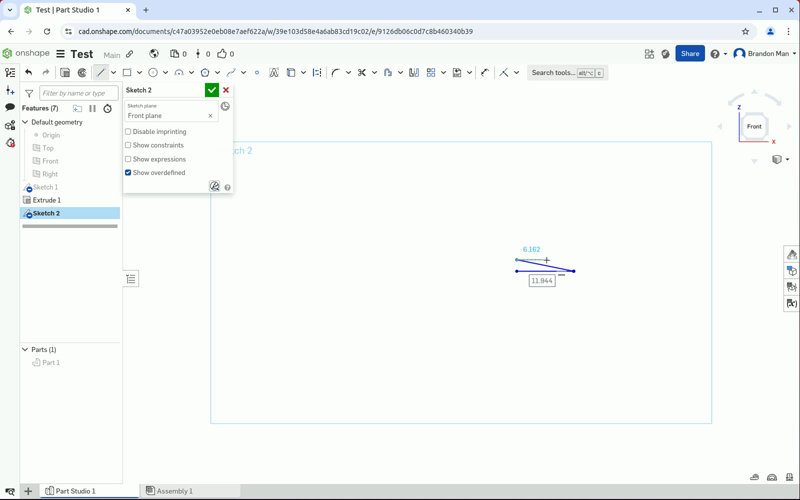
key_down(shift)
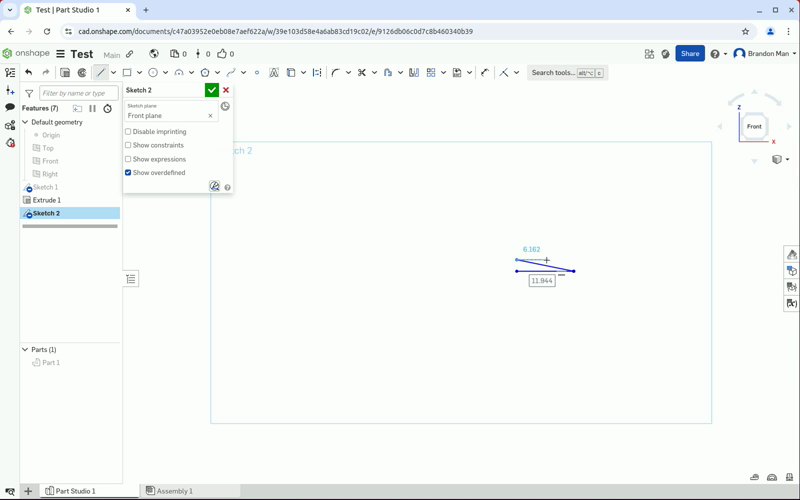
mouse_move(516, 271)
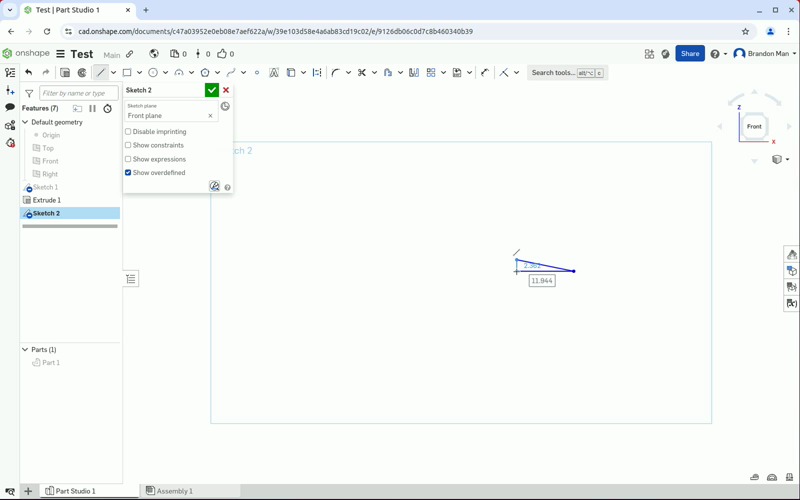
key_up(shift)
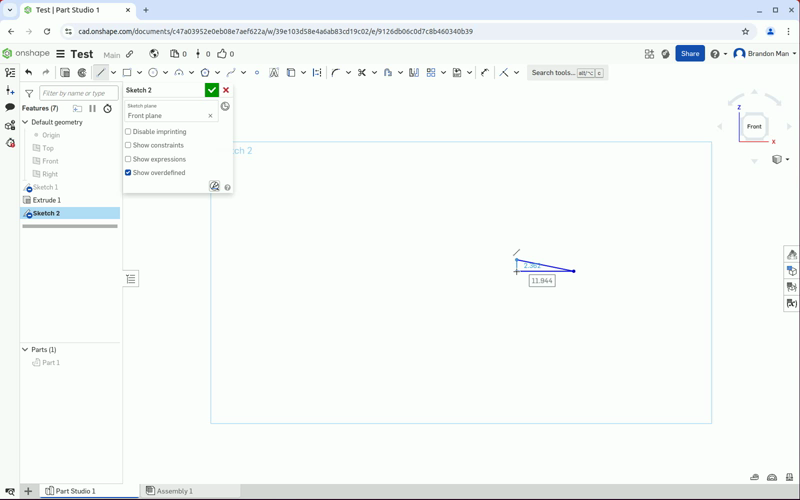
click(516, 271)
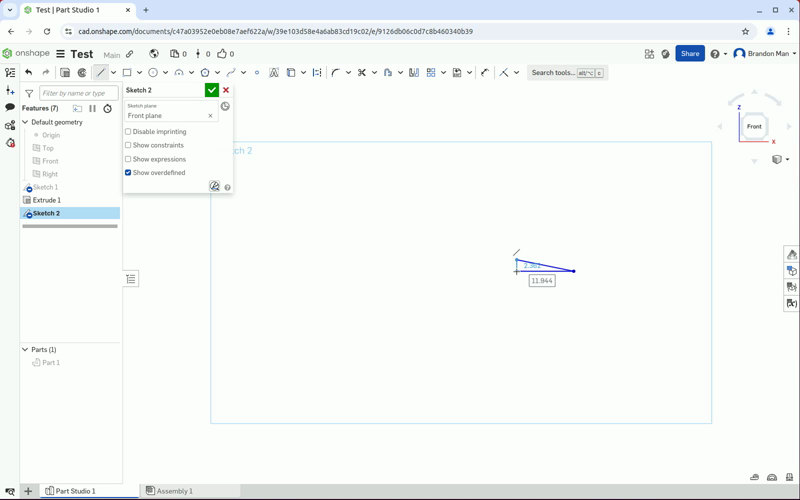
key(esc)
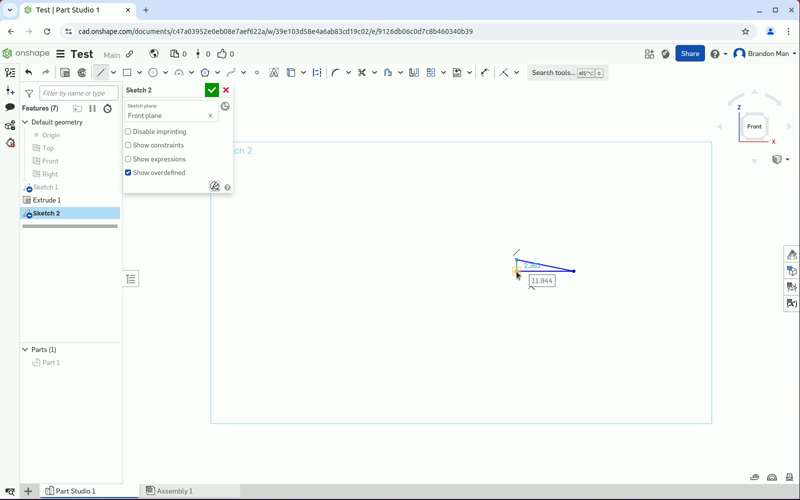
mouse_move(519, 260)
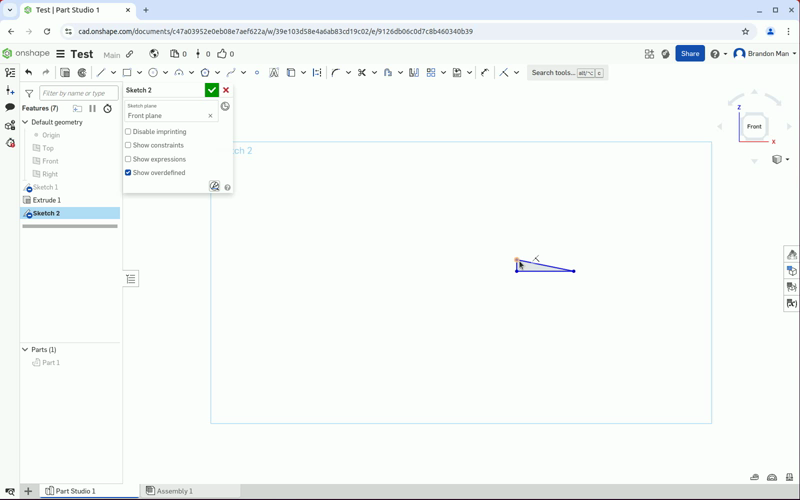
scroll(6)
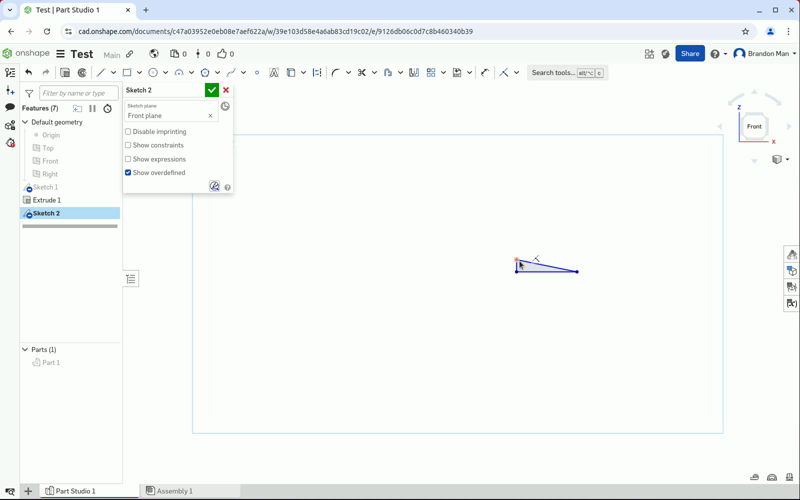
scroll(6)
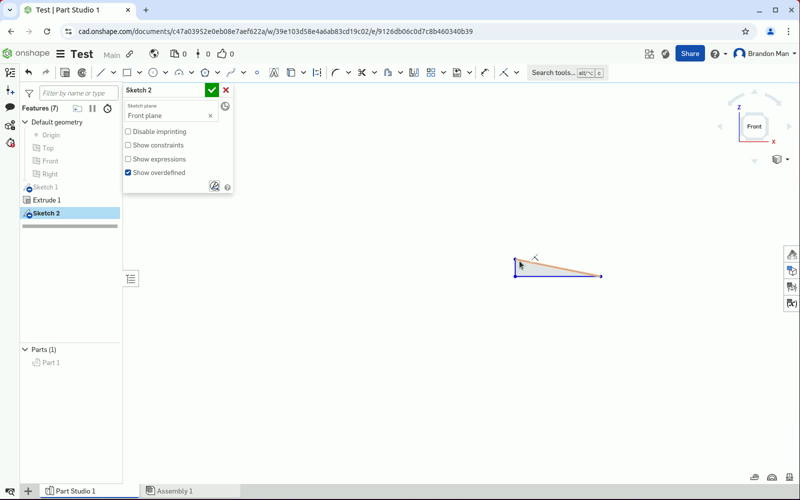
scroll(6)
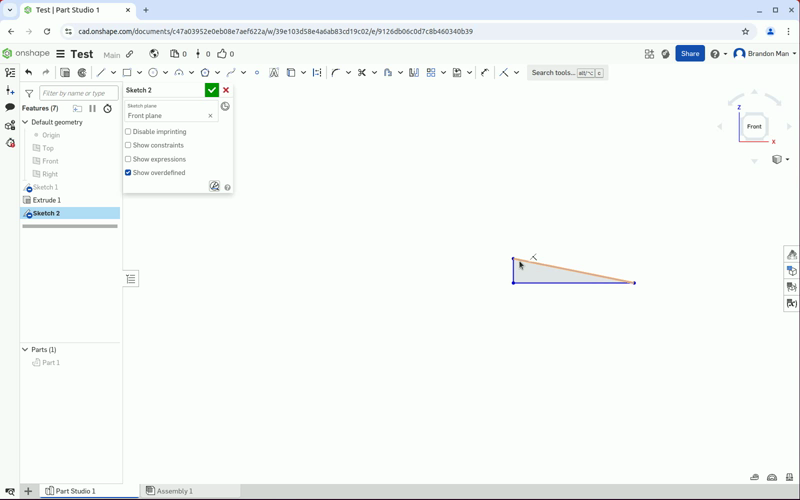
scroll(6)
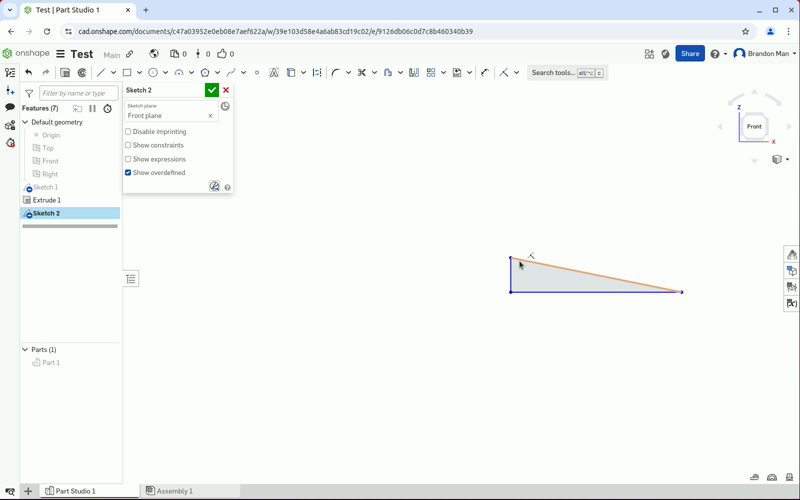
scroll(6)
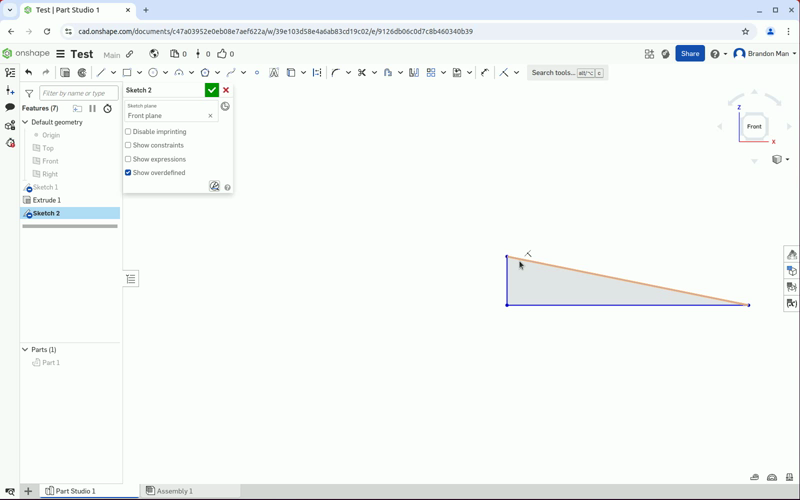
scroll(6)
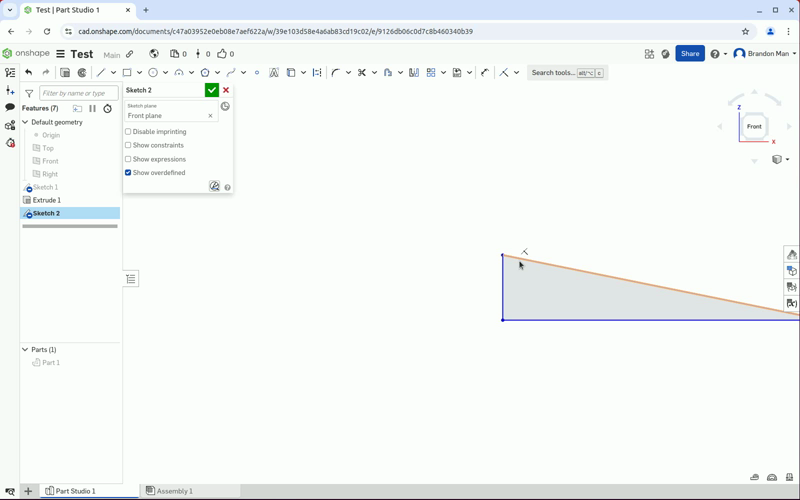
scroll(6)
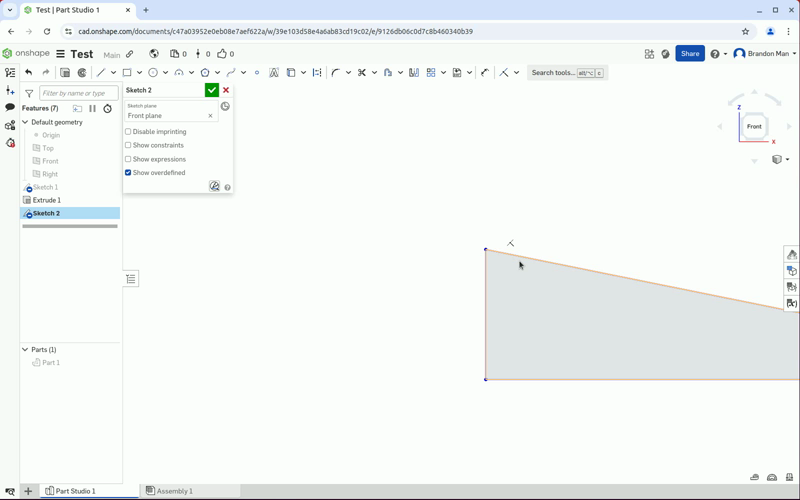
click(519, 260)
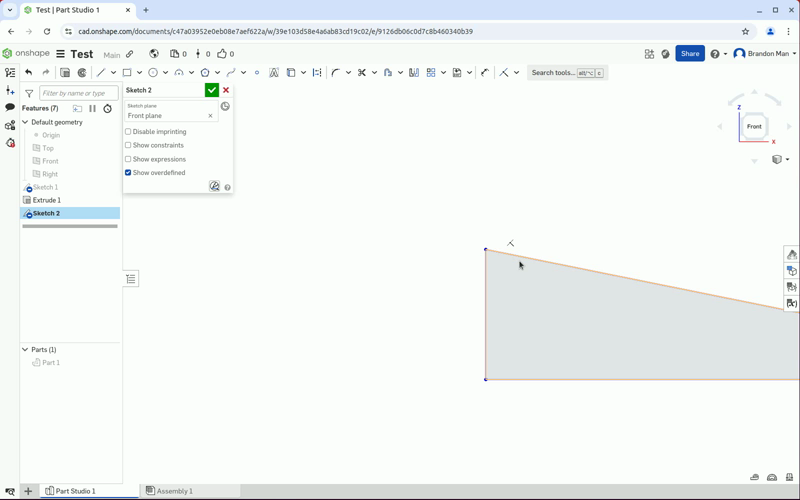
scroll(-6)
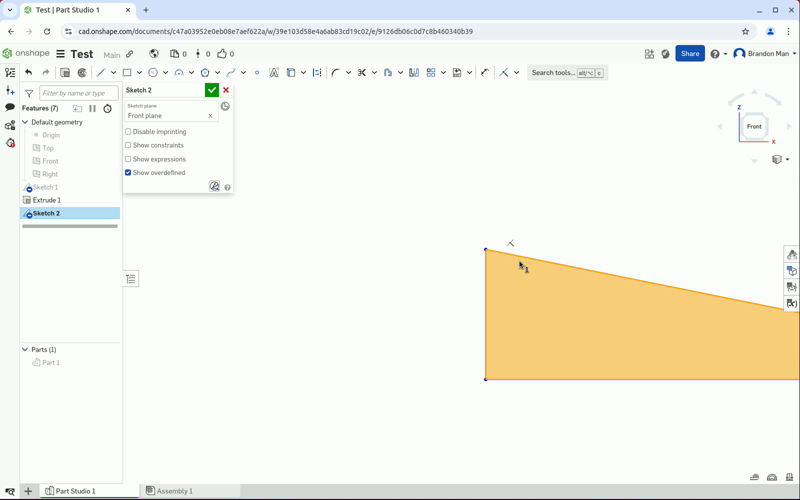
scroll(-6)
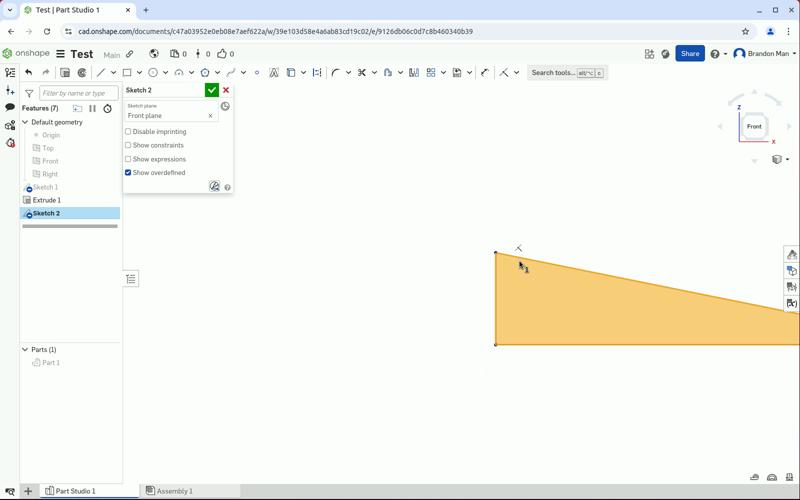
scroll(-6)
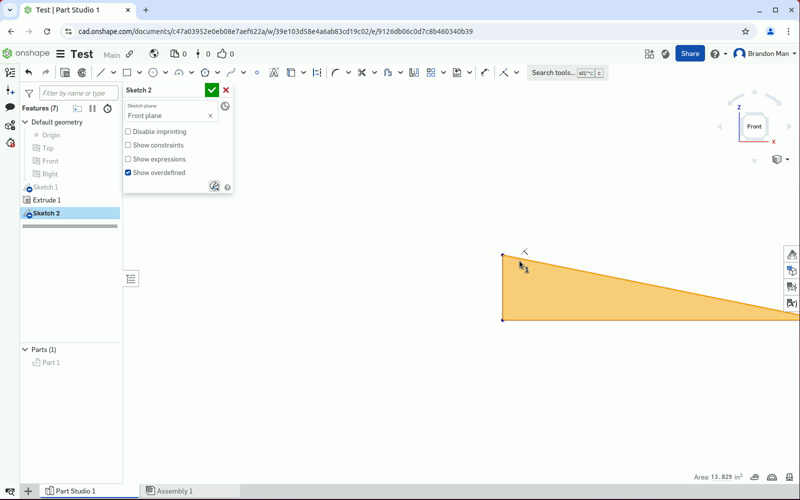
scroll(-6)
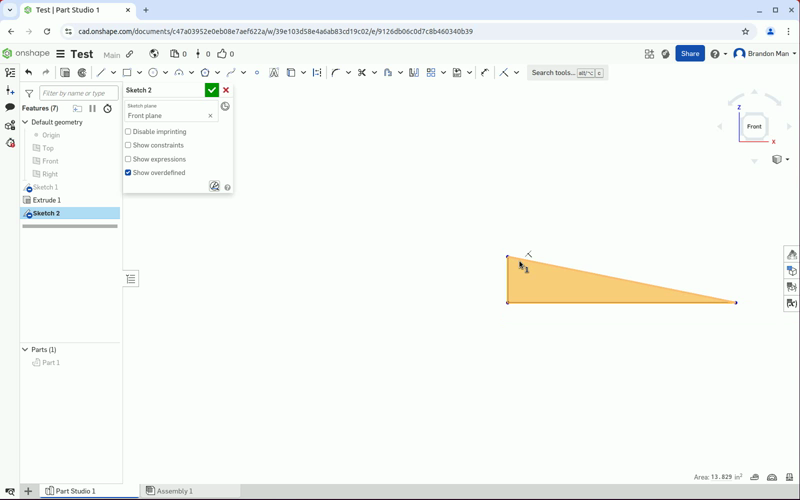
scroll(-6)
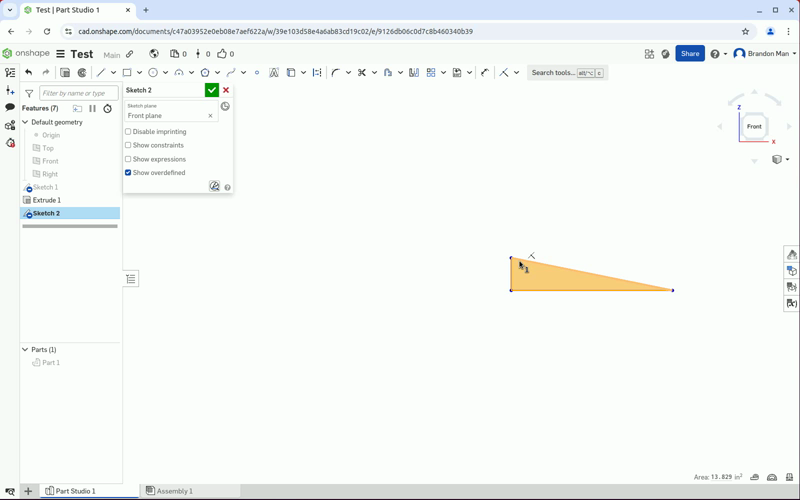
scroll(-6)
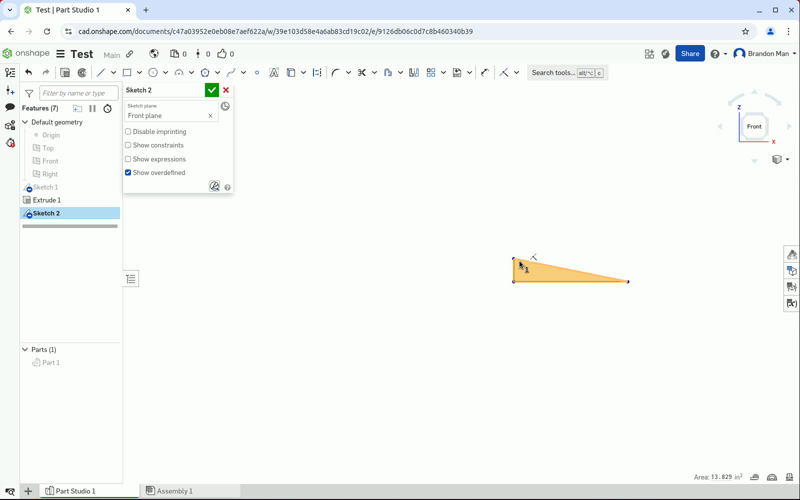
scroll(-6)
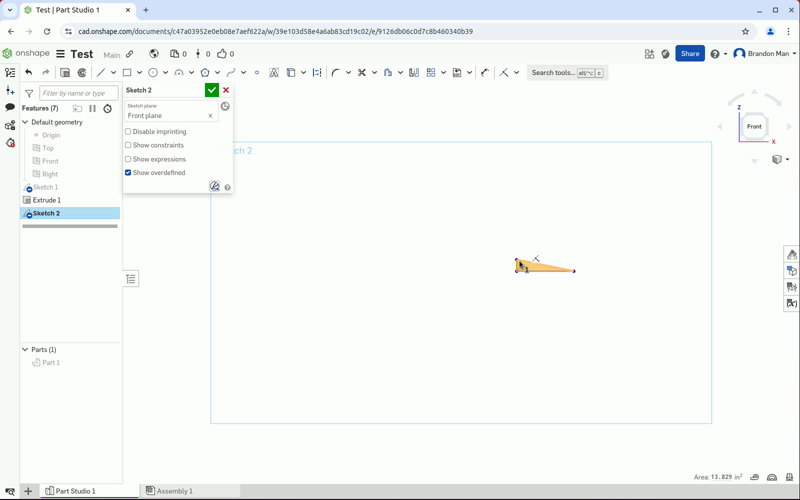
mouse_move(73, 352)
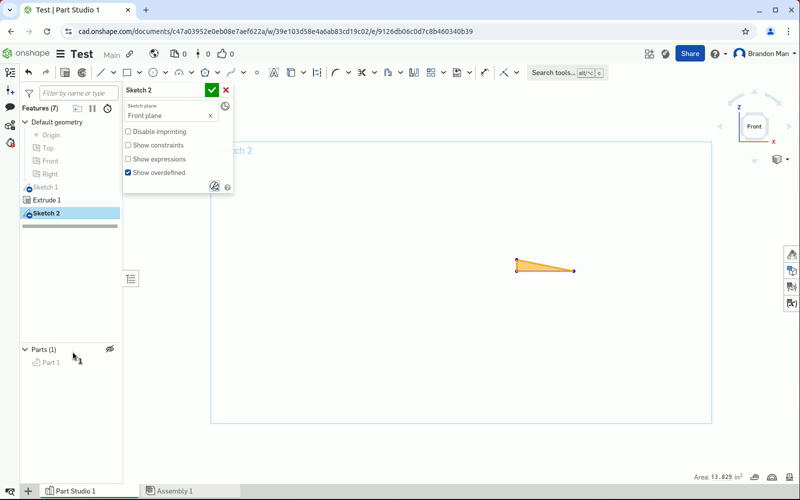
key(shift+y)
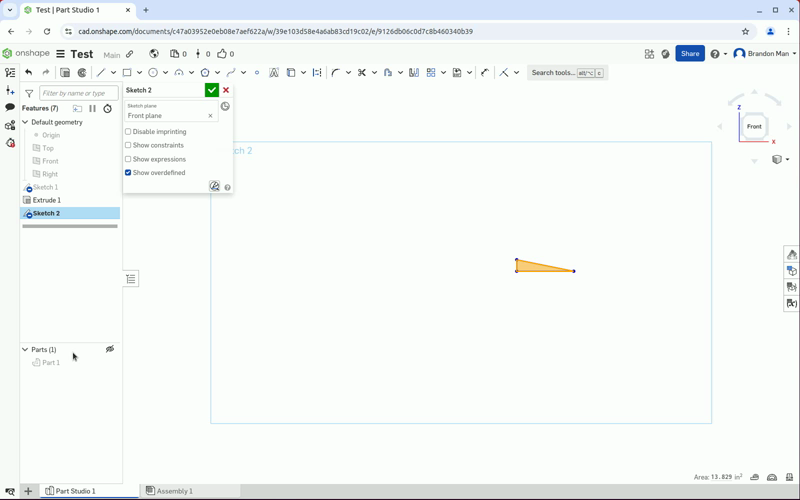
key(shift+e)
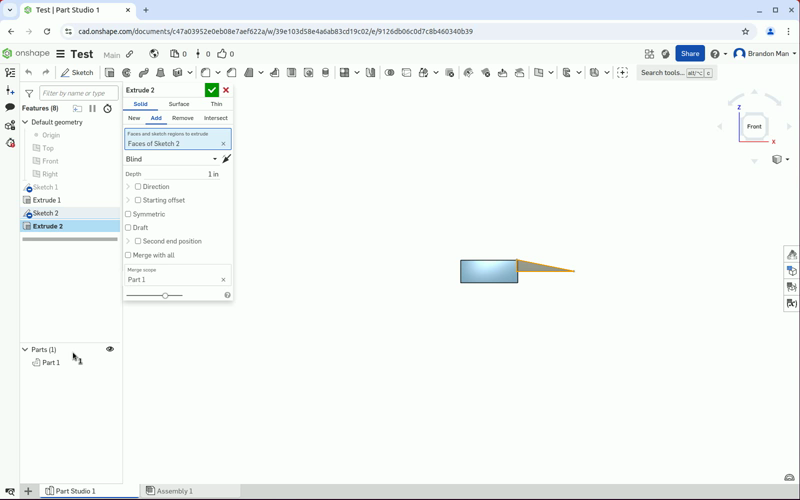
mouse_move(143, 106)
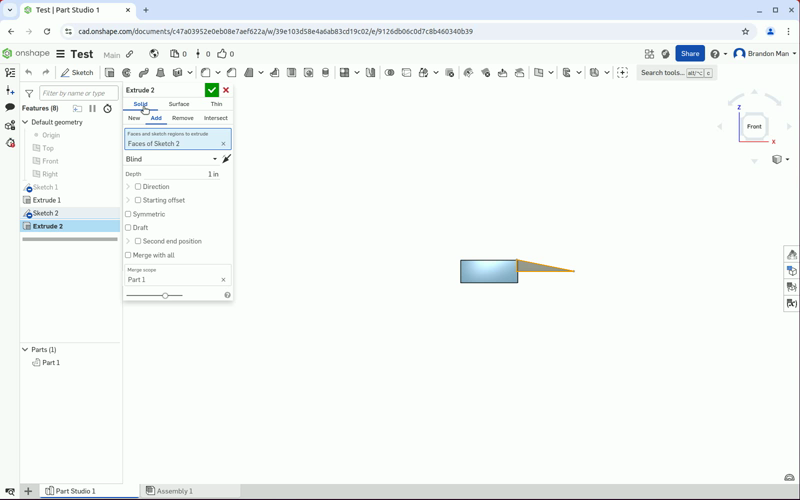
click(143, 106)
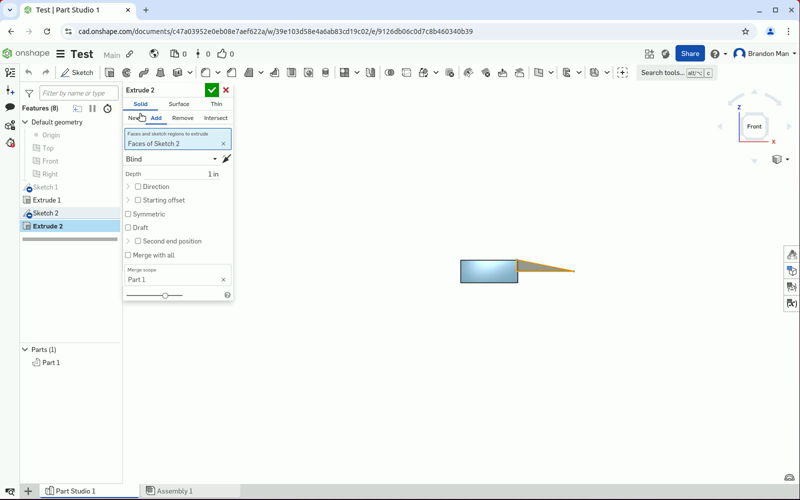
mouse_move(137, 120)
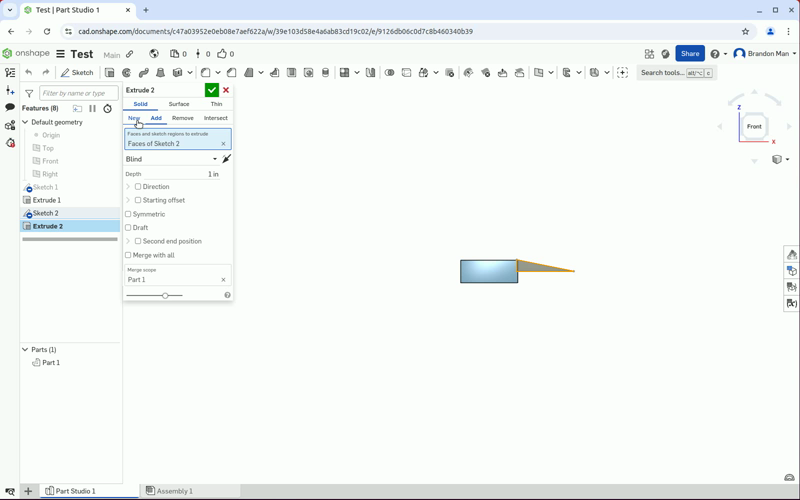
click(137, 120)
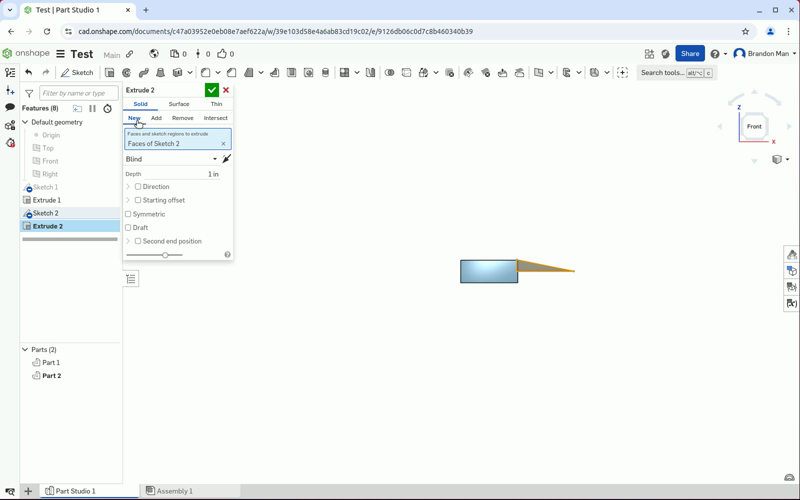
key(tab, 4)
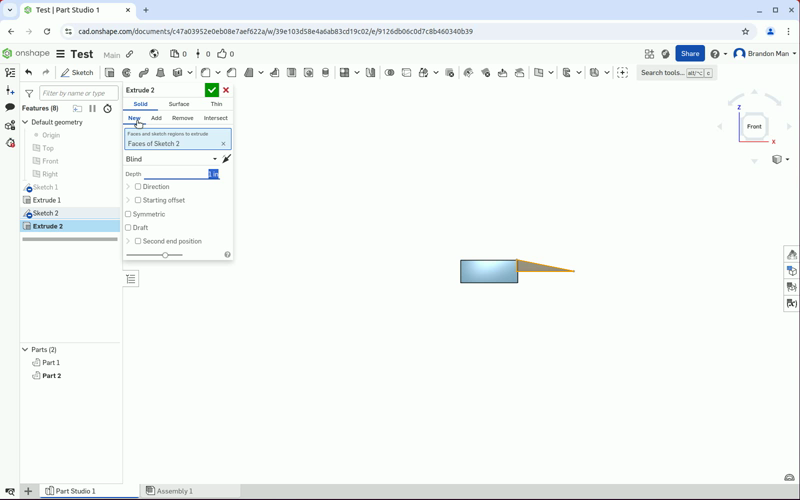
text(23.108)
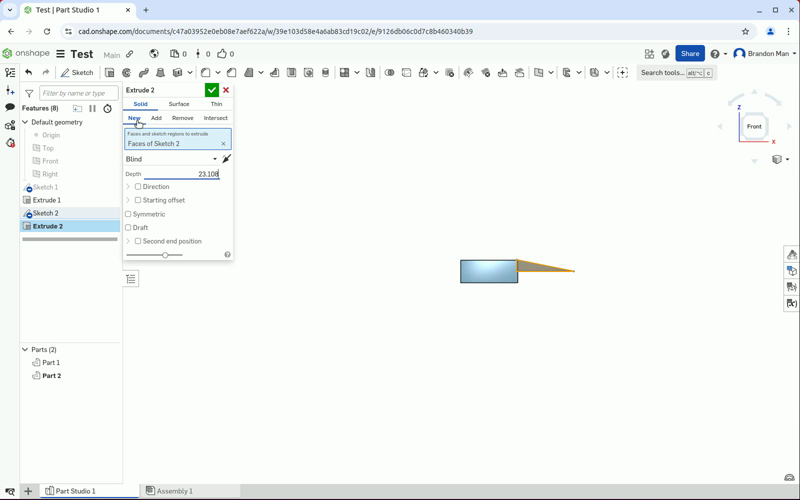
key(enter)
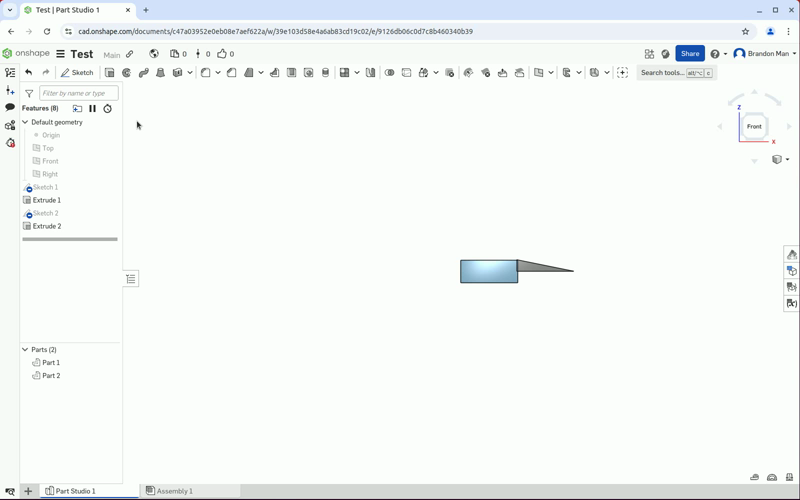
key(shift+h)
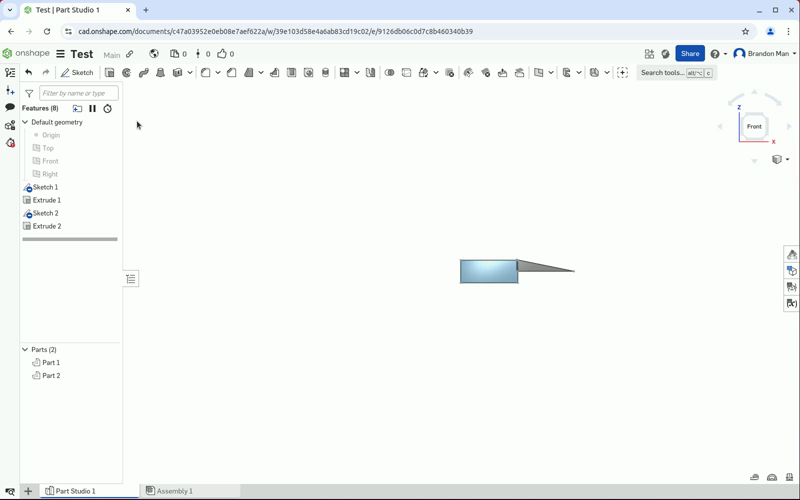
key(shift+h)
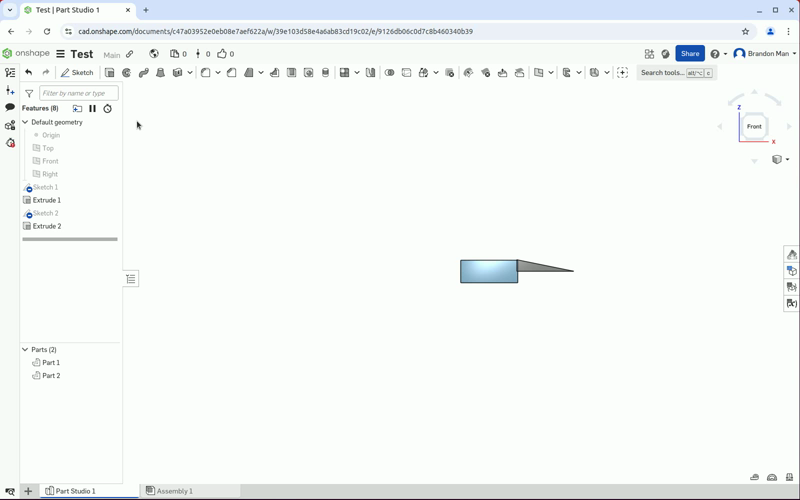
mouse_move(73, 189)
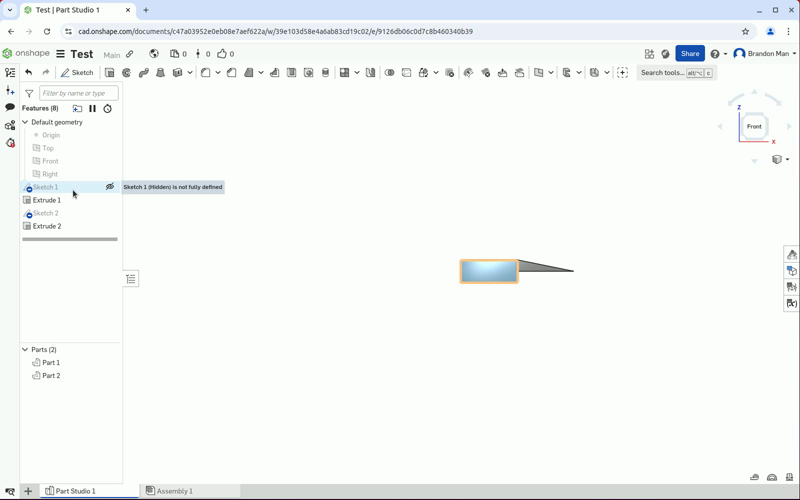
click(73, 189)
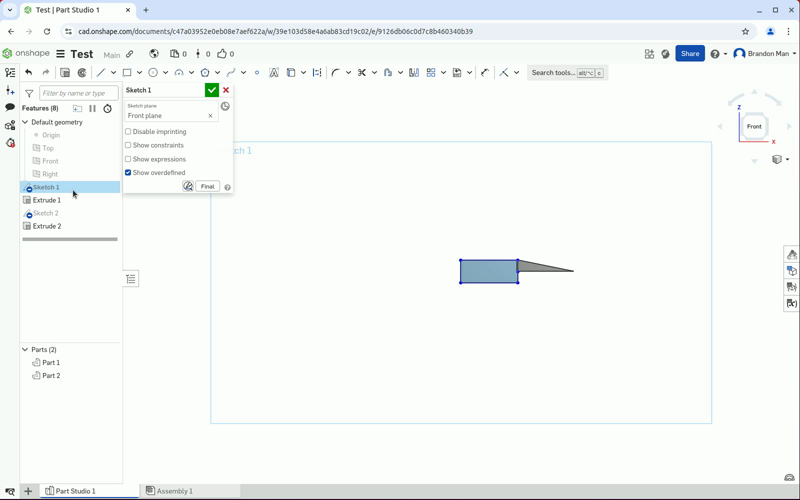
mouse_move(229, 92)
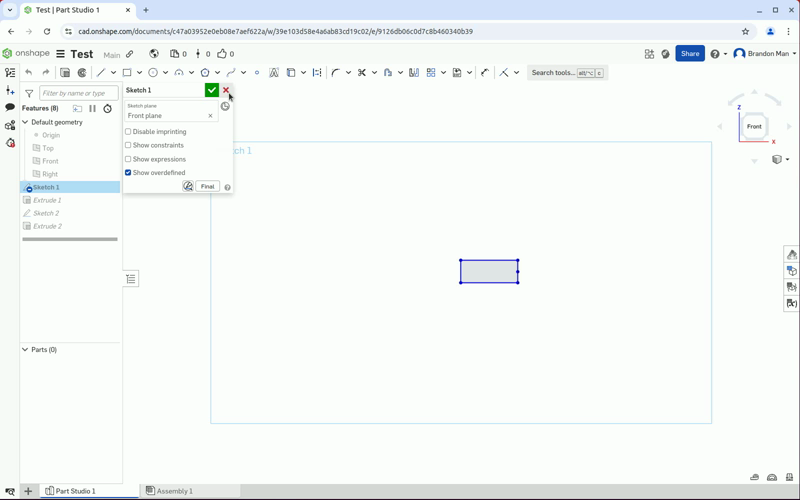
click(229, 92)
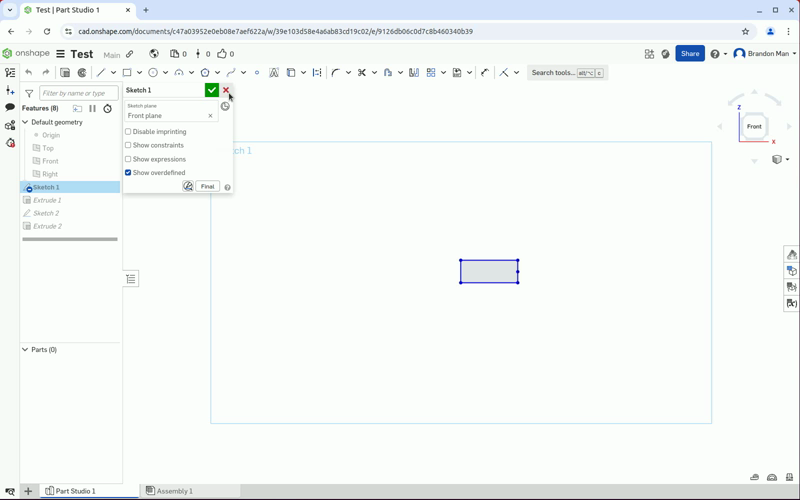
key(shift+s)
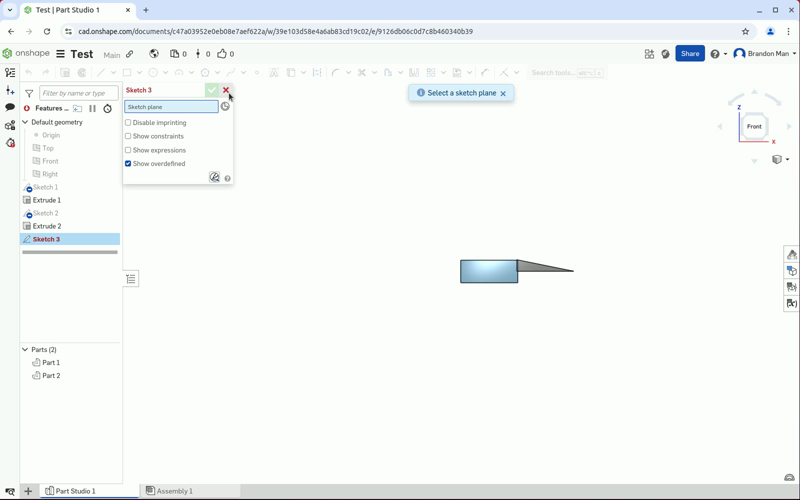
mouse_move(73, 163)
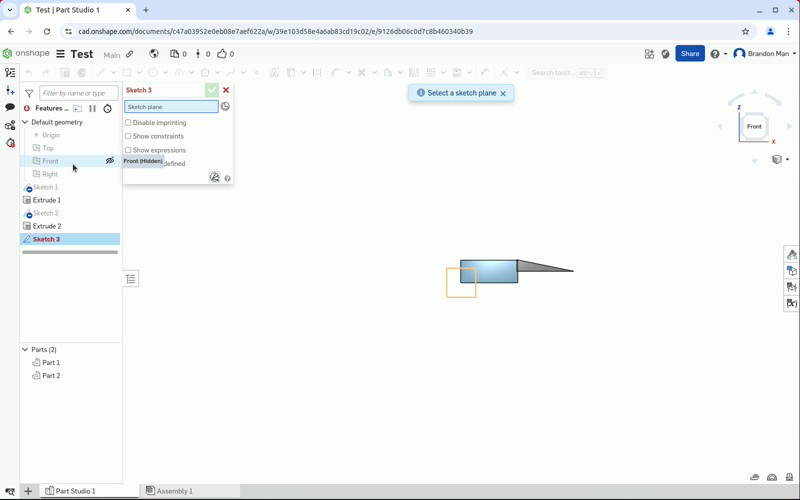
click(73, 163)
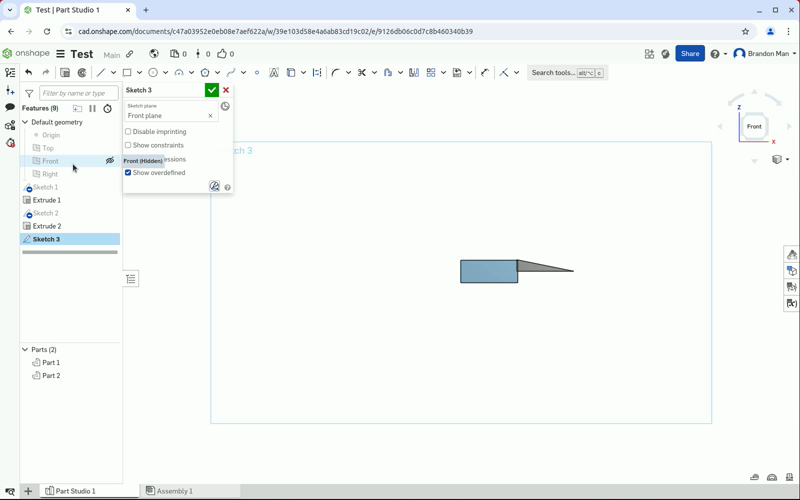
mouse_move(73, 352)
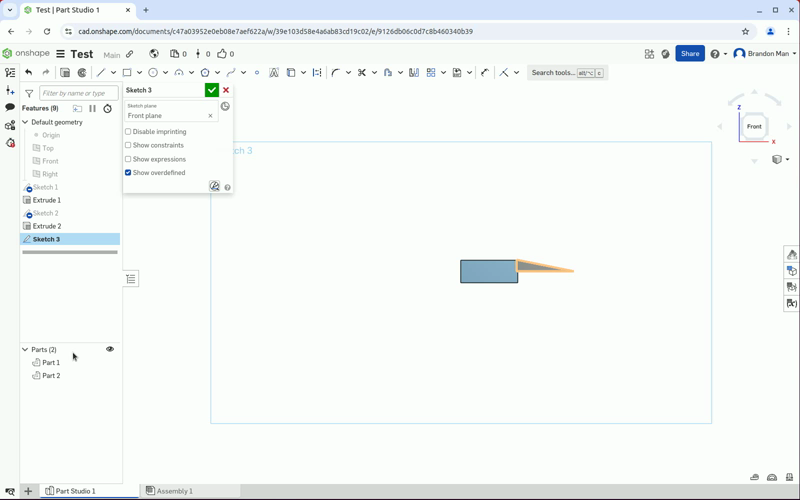
key(y)
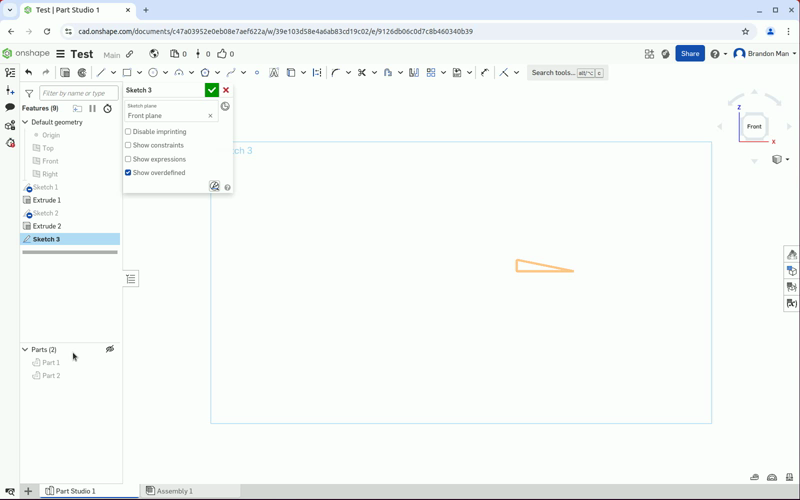
key(l)
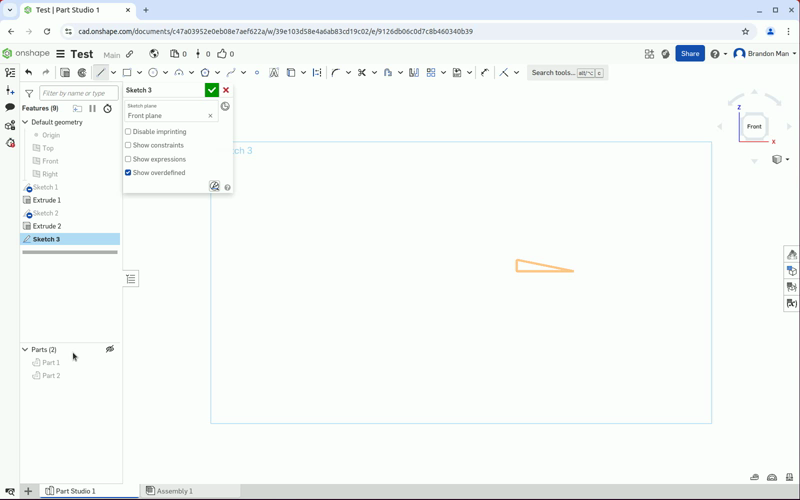
key_down(shift)
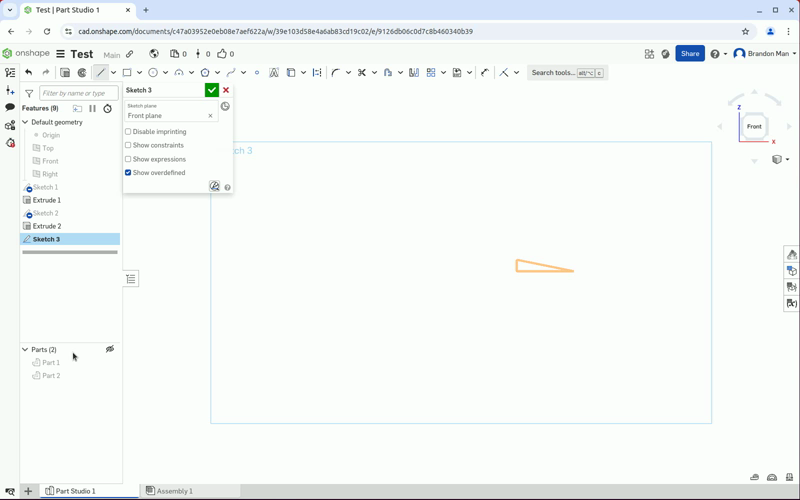
mouse_move(516, 282)
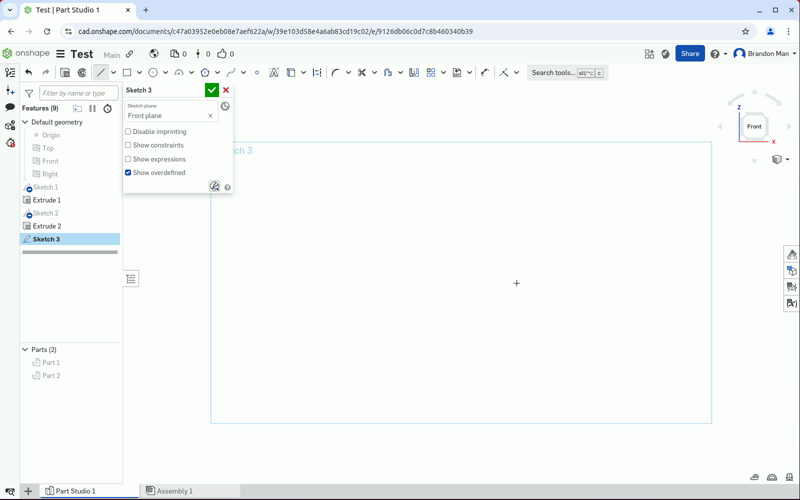
click(516, 282)
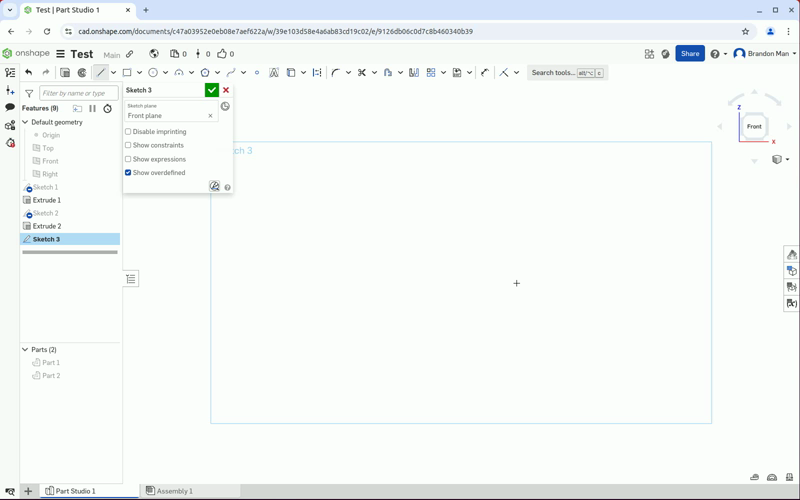
key_up(shift)
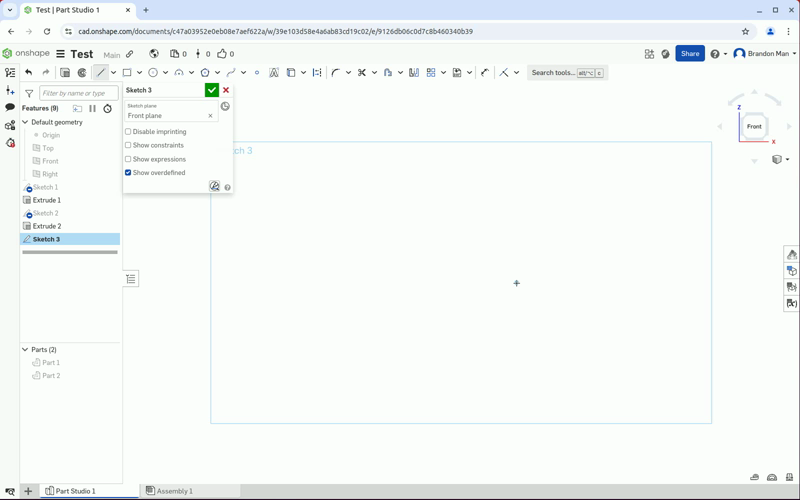
key_down(shift)
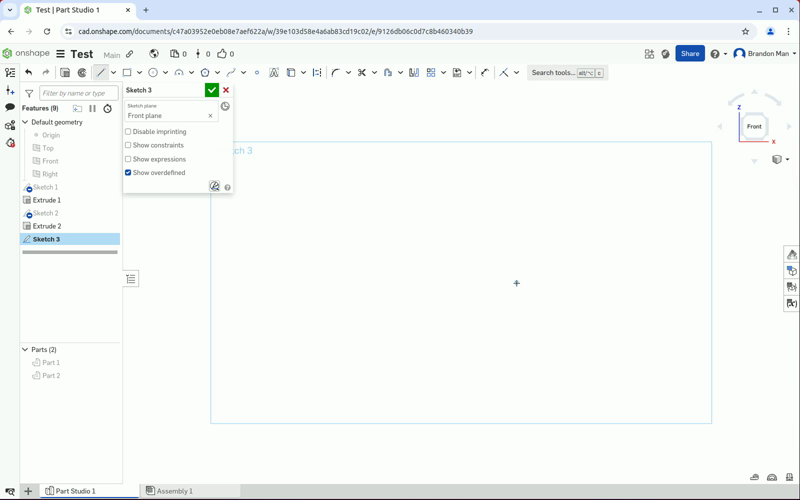
mouse_move(546, 282)
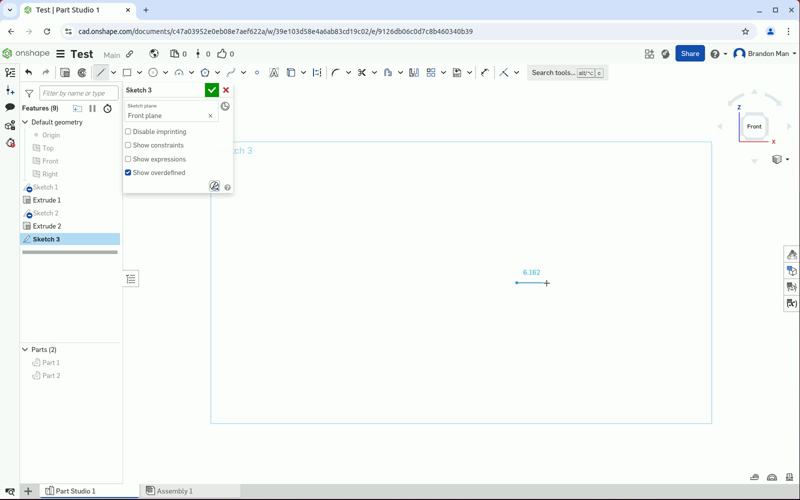
mouse_move(573, 271)
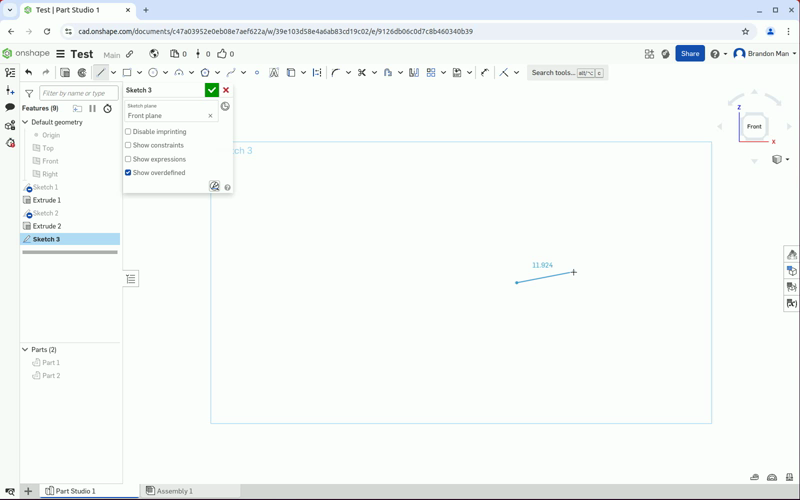
click(573, 271)
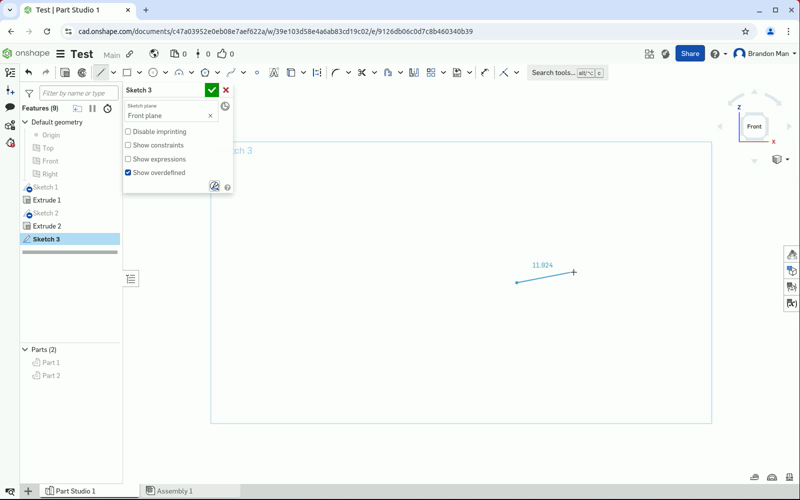
key_up(shift)
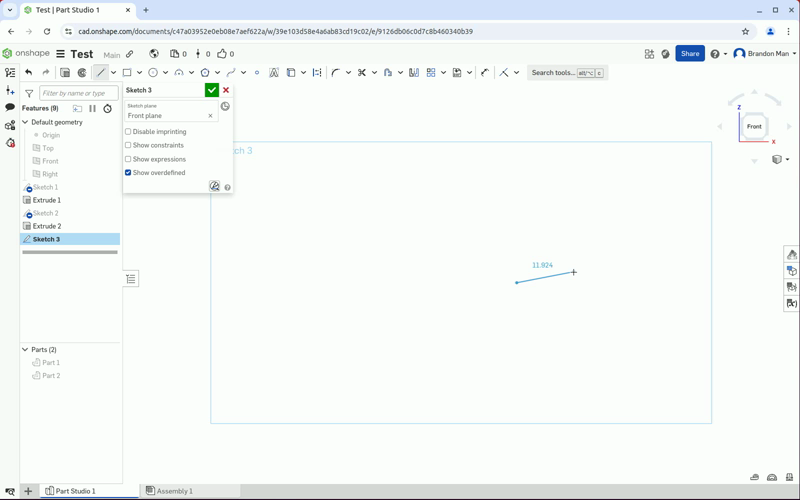
key_down(shift)
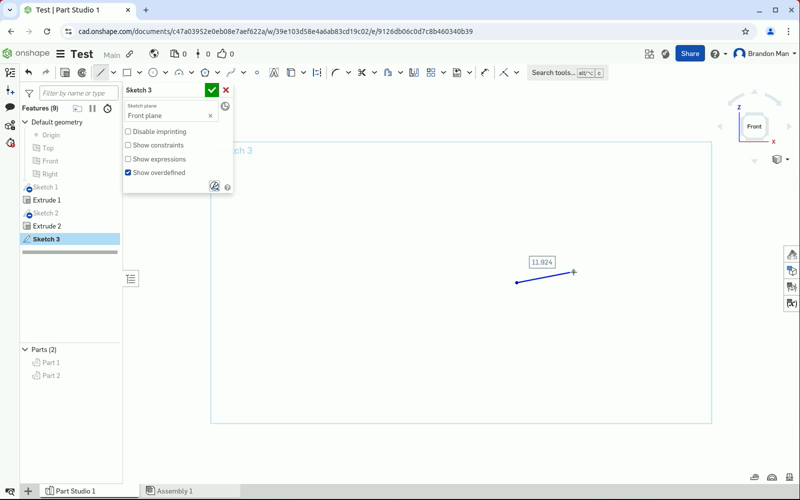
mouse_move(589, 271)
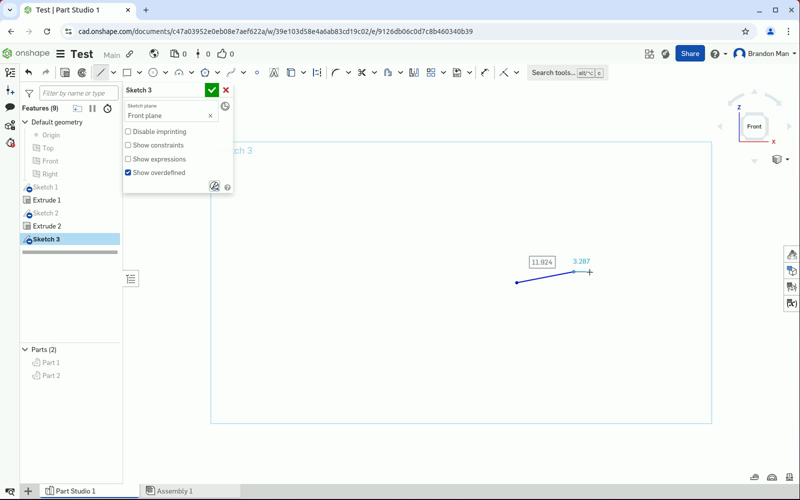
mouse_move(516, 271)
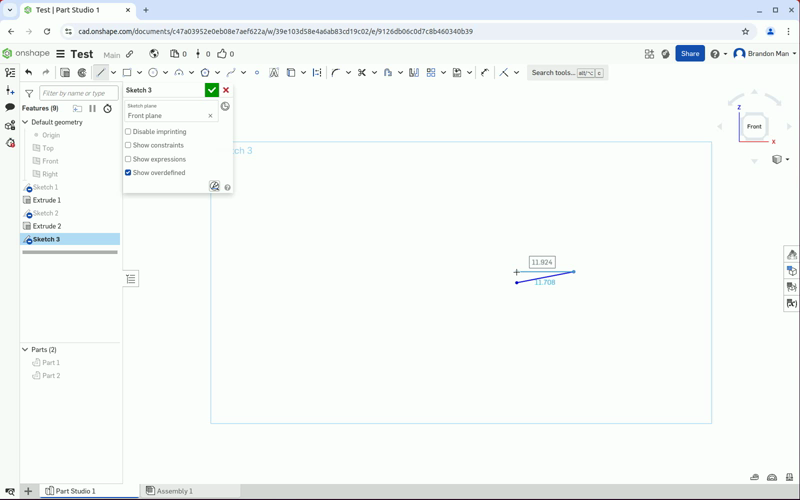
click(516, 271)
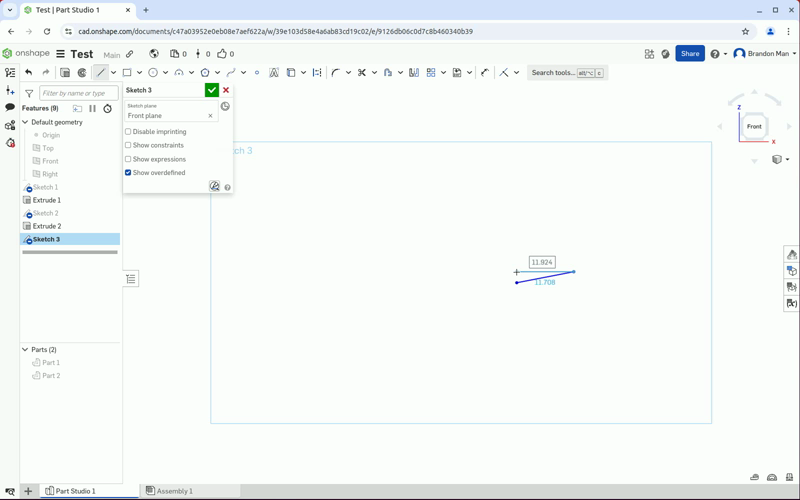
key_up(shift)
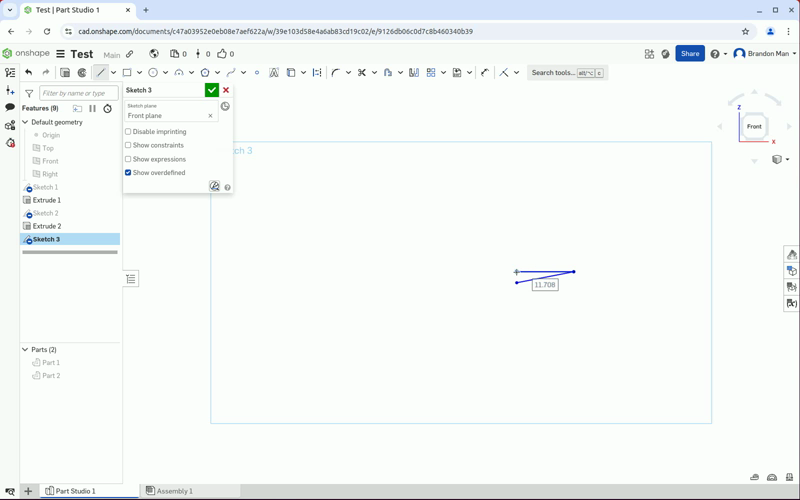
mouse_move(546, 271)
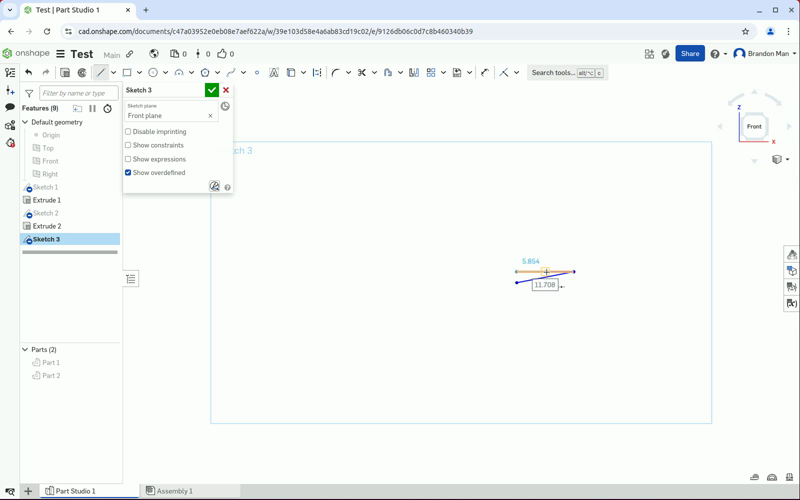
key_down(shift)
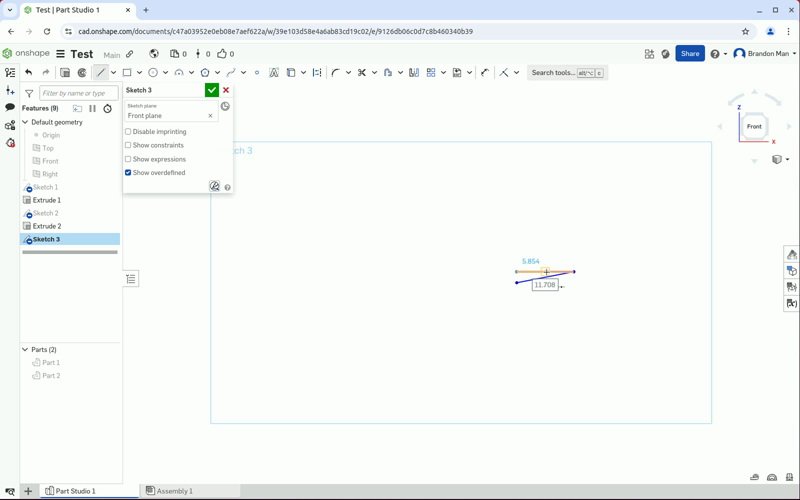
mouse_move(516, 282)
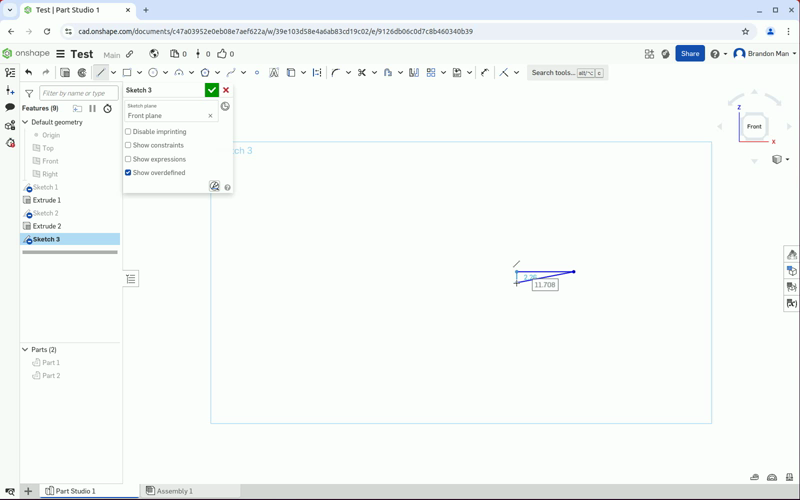
key_up(shift)
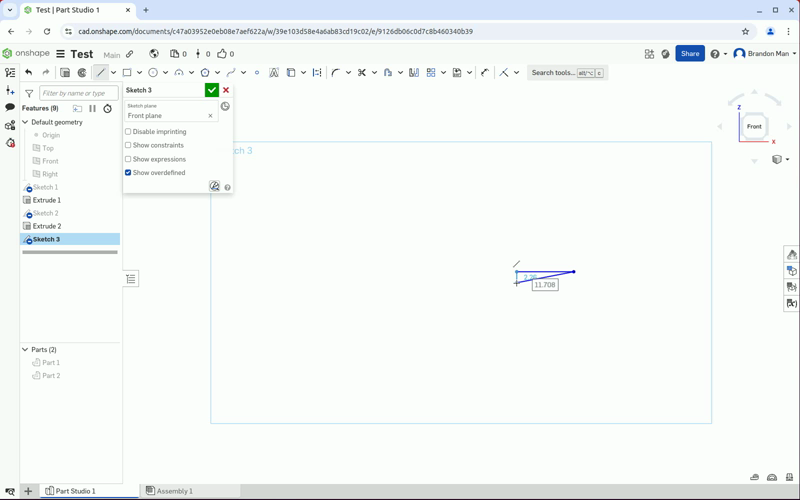
click(516, 282)
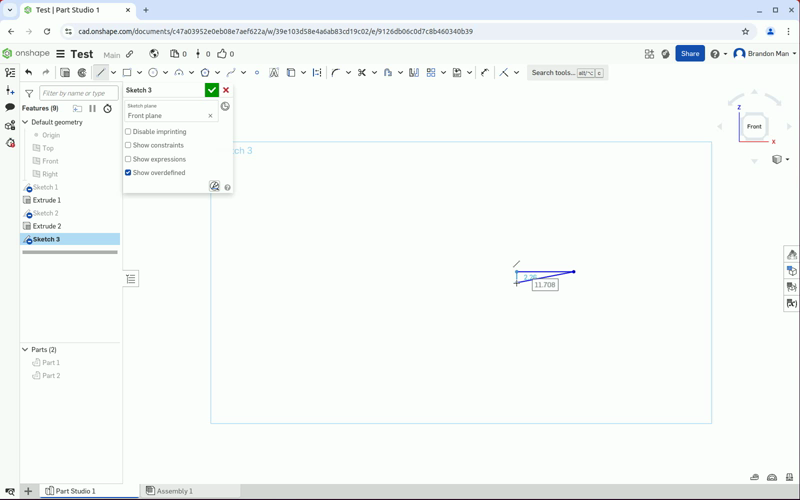
key(esc)
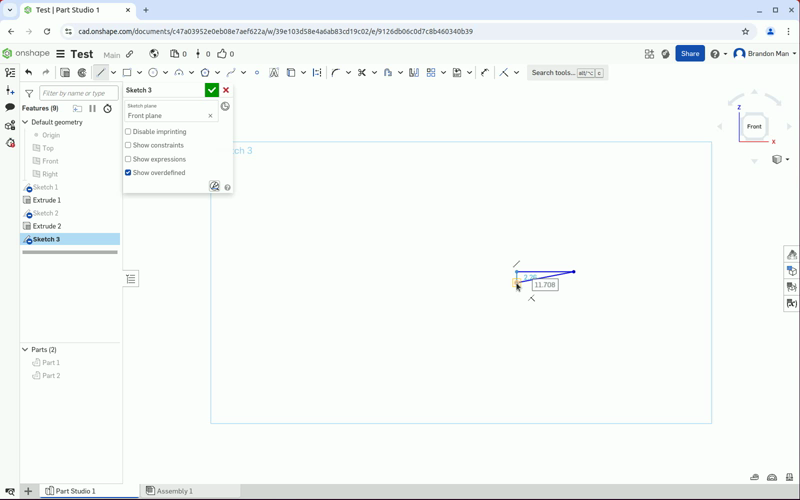
mouse_move(520, 273)
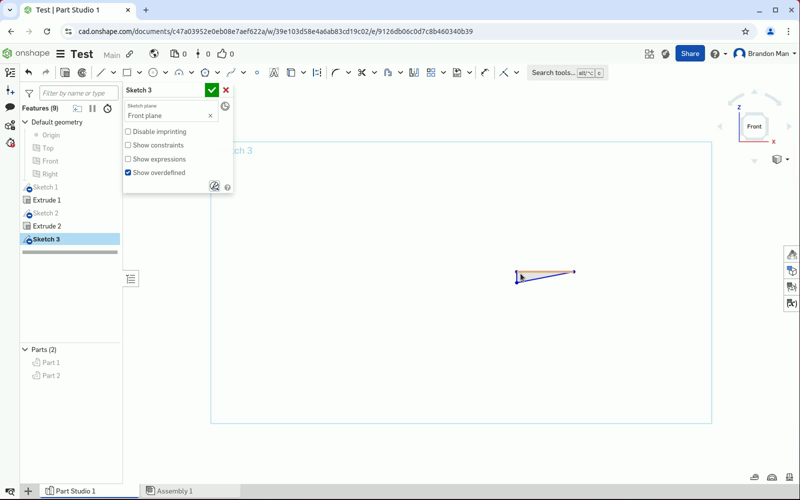
scroll(6)
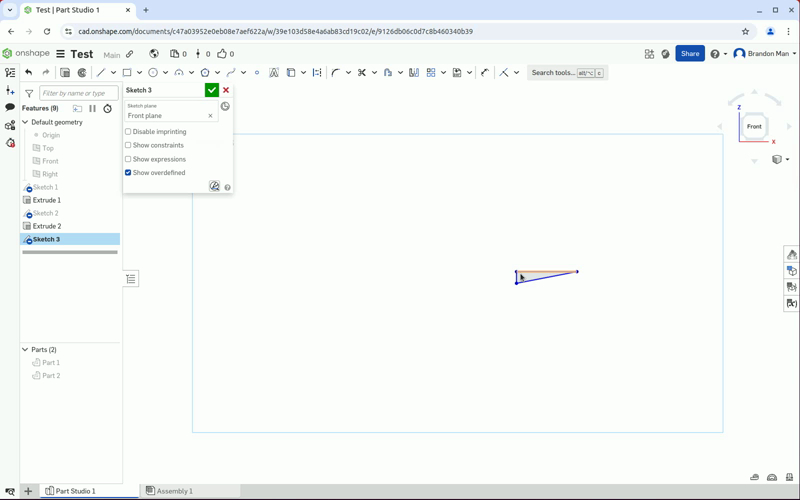
scroll(6)
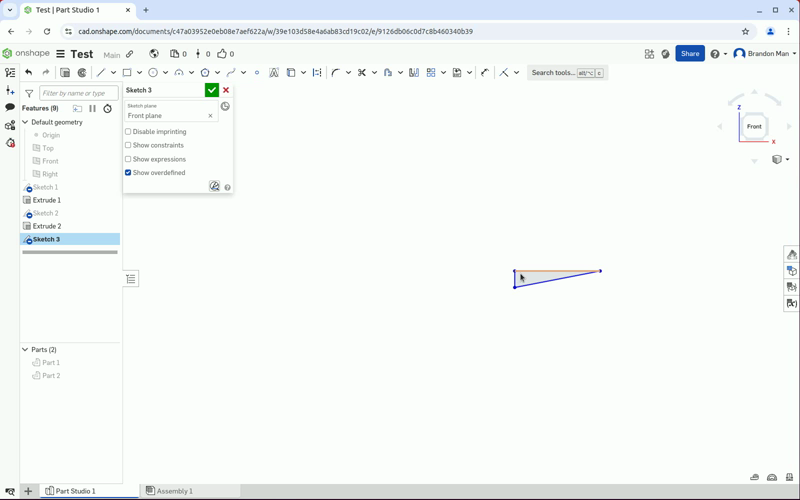
scroll(6)
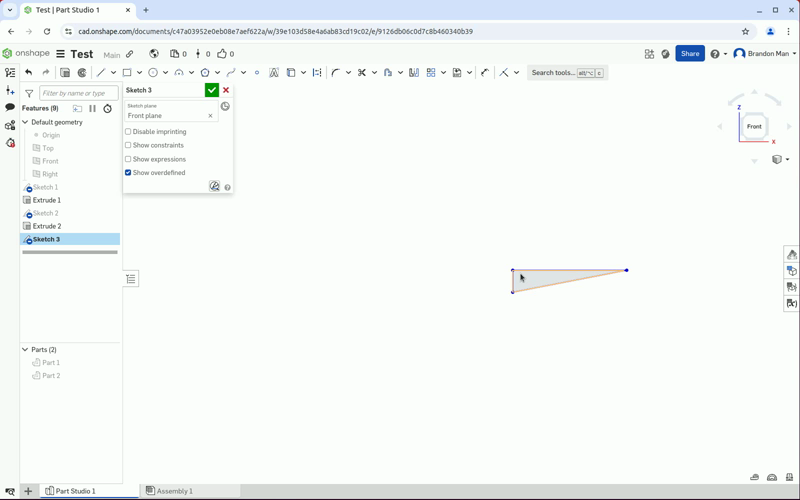
scroll(6)
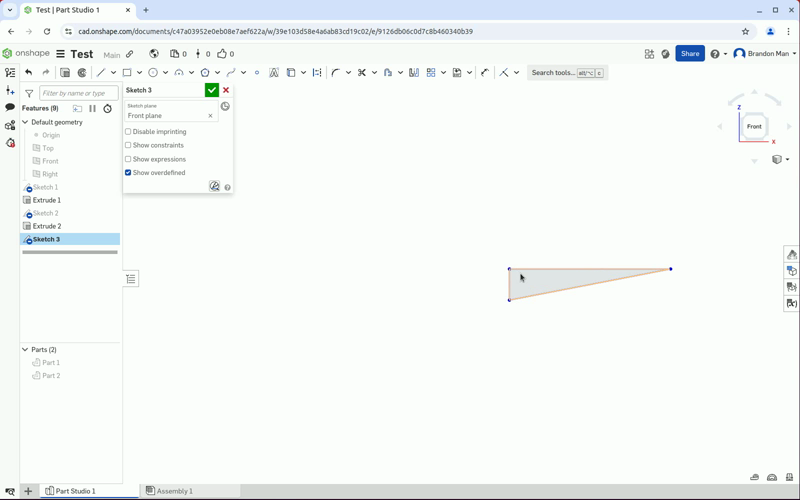
scroll(6)
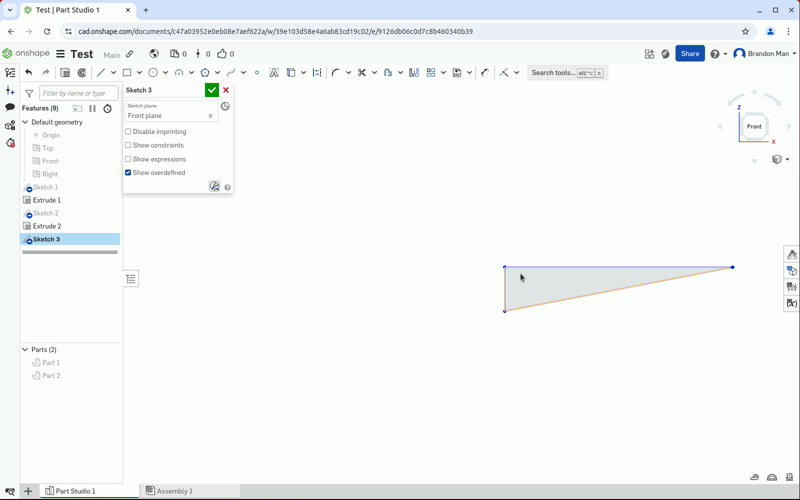
scroll(6)
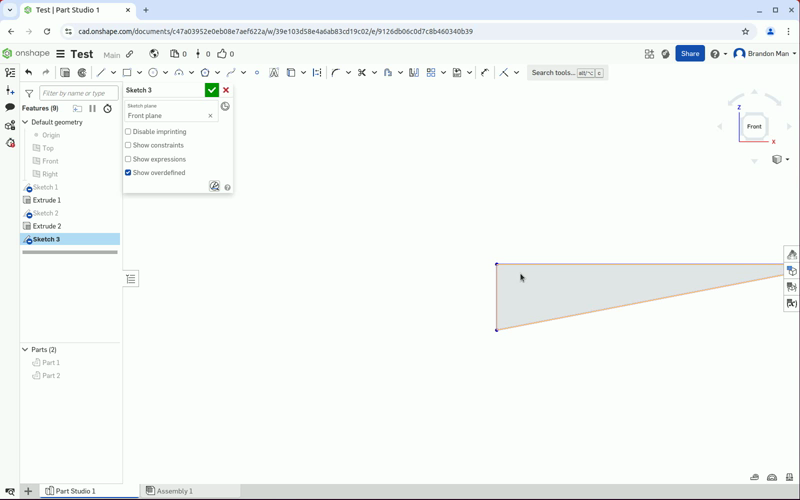
scroll(6)
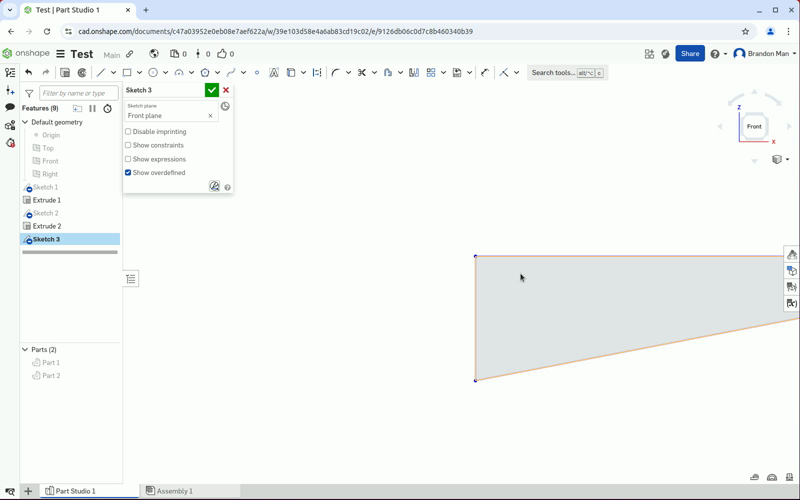
click(520, 273)
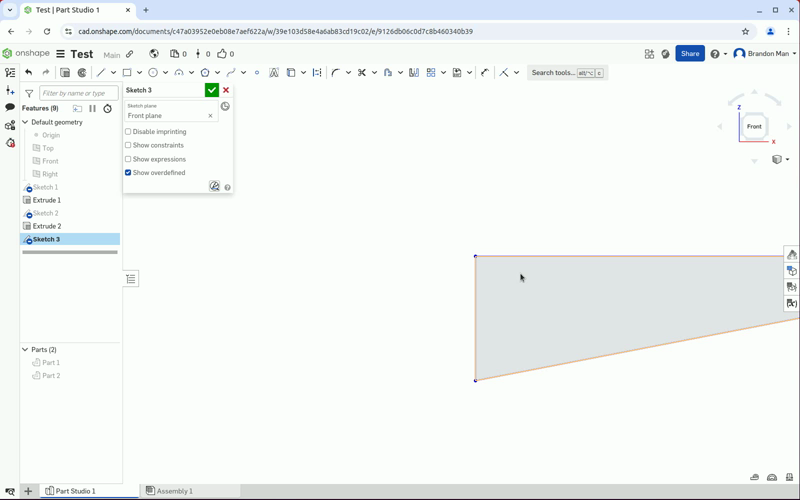
scroll(-6)
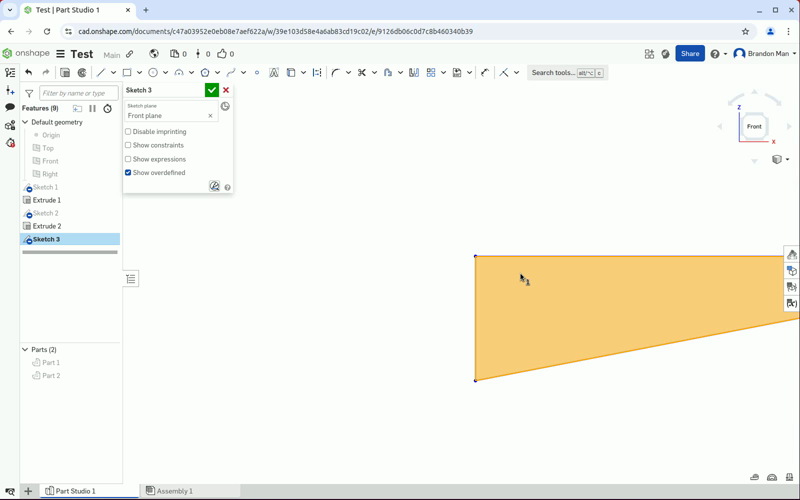
scroll(-6)
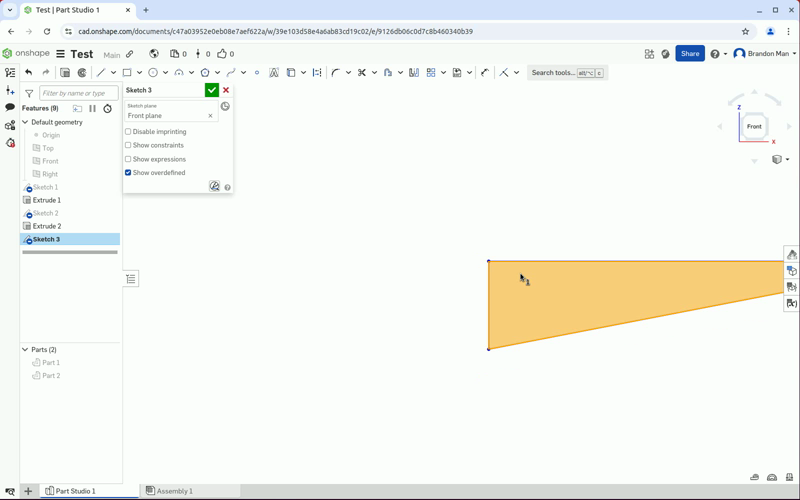
scroll(-6)
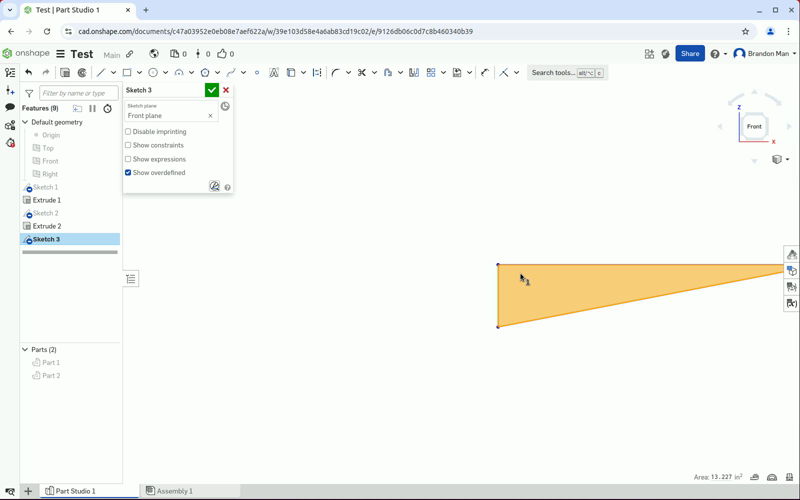
scroll(-6)
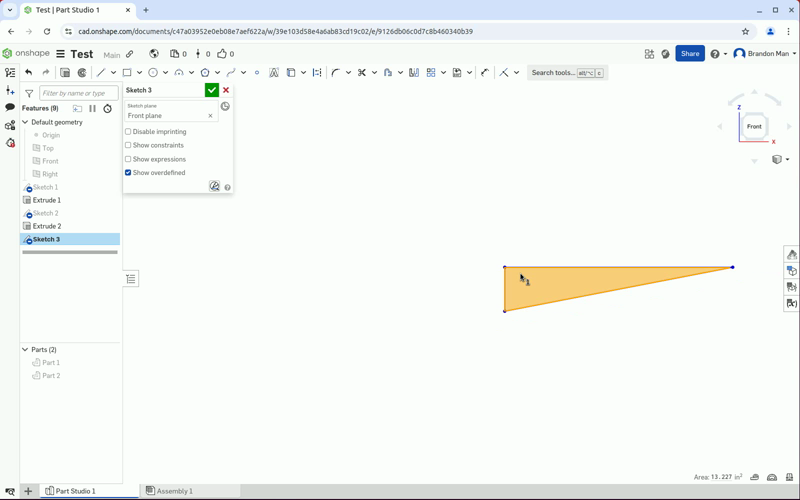
scroll(-6)
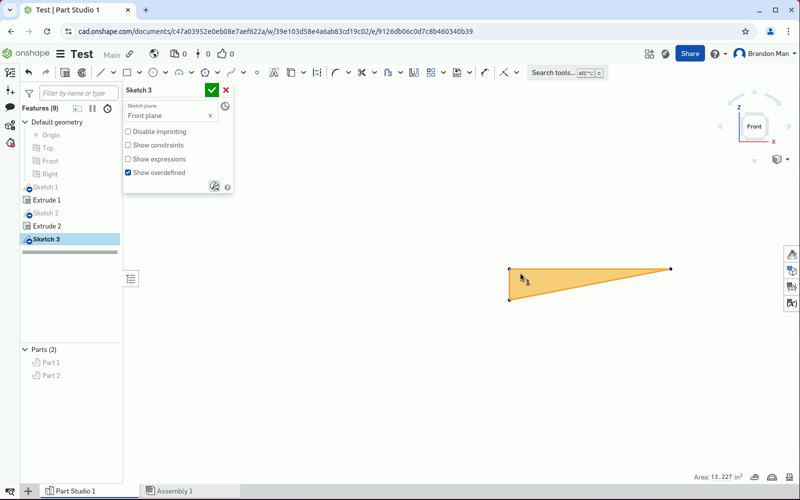
scroll(-6)
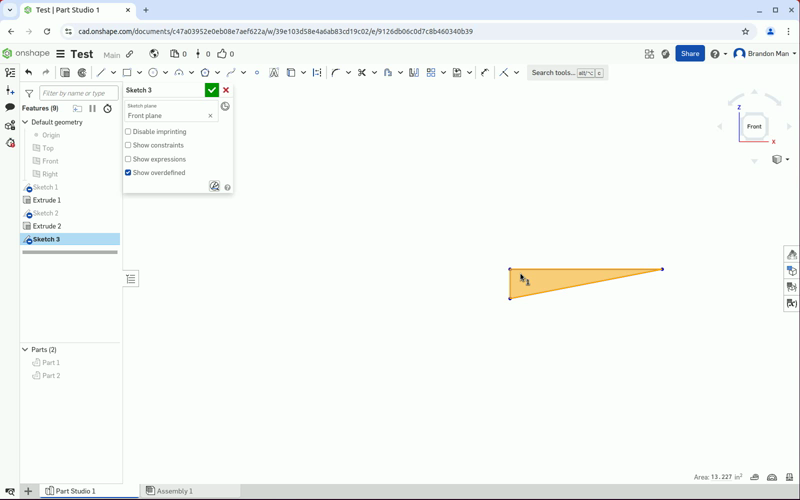
scroll(-6)
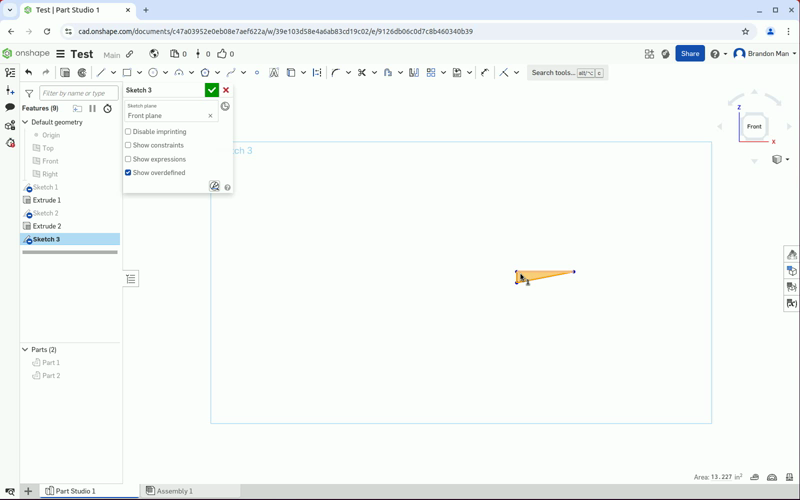
mouse_move(73, 352)
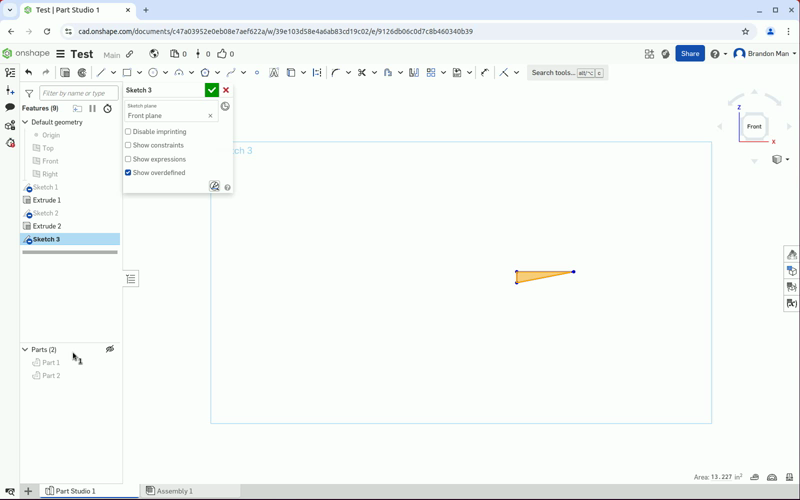
key(shift+y)
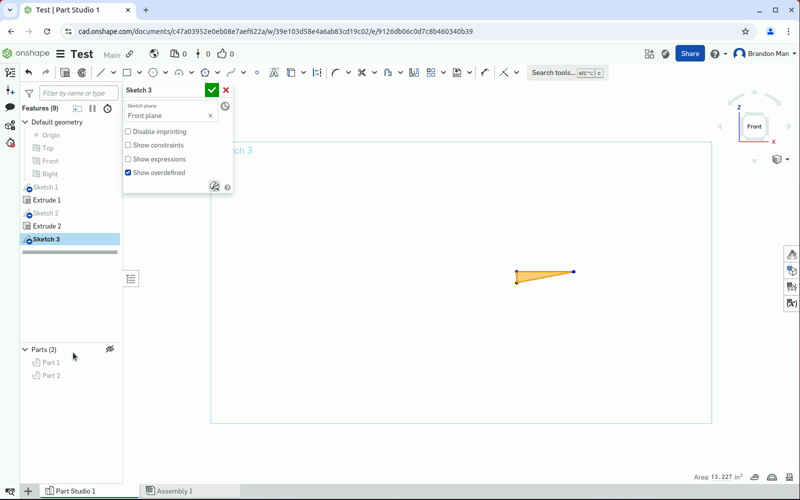
key(shift+e)
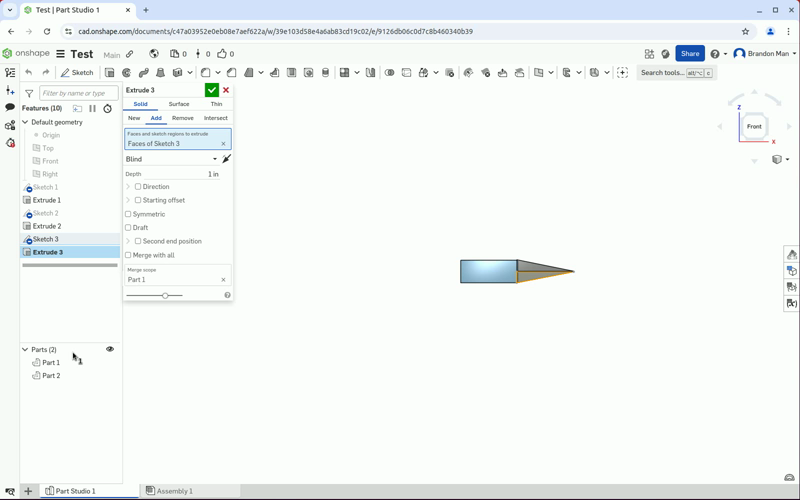
mouse_move(143, 106)
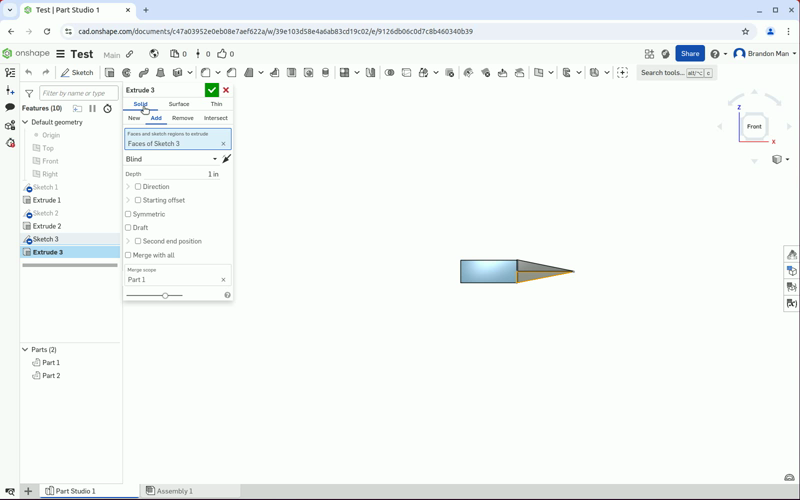
click(143, 106)
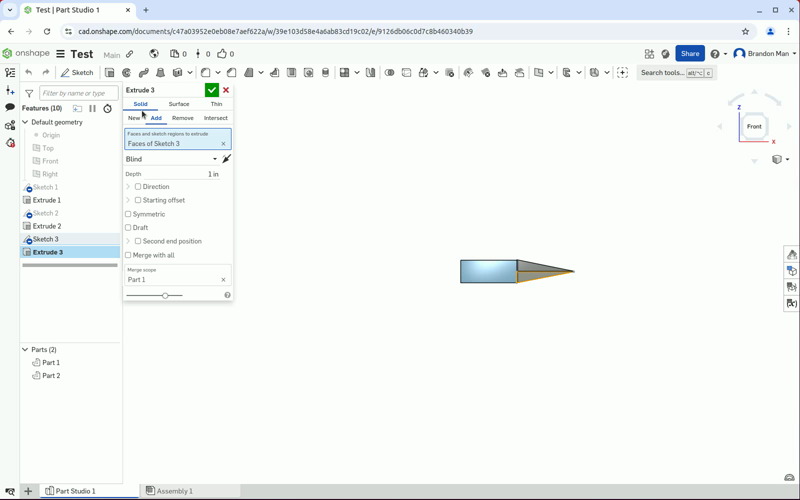
mouse_move(137, 120)
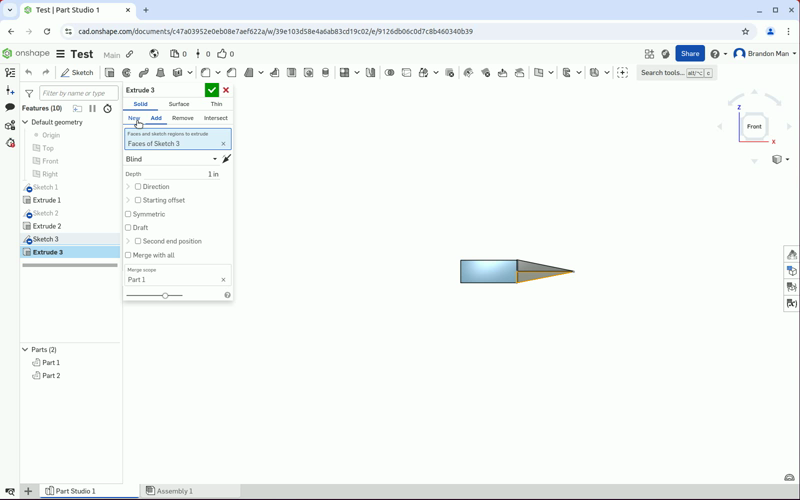
click(137, 120)
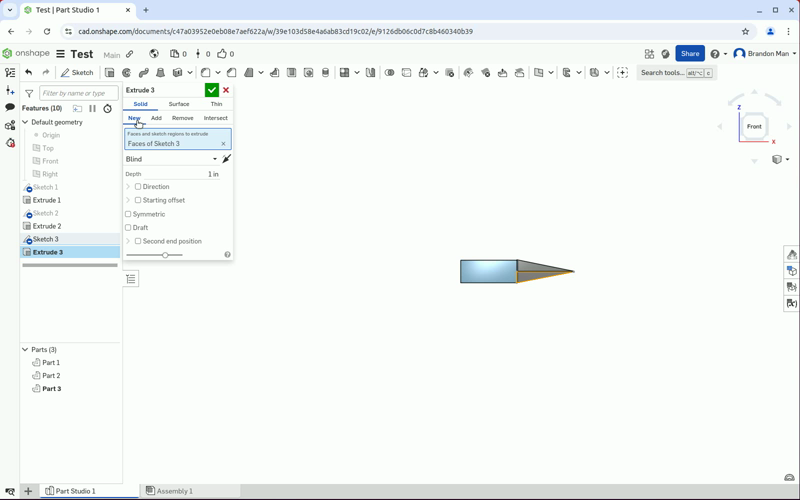
key(tab, 4)
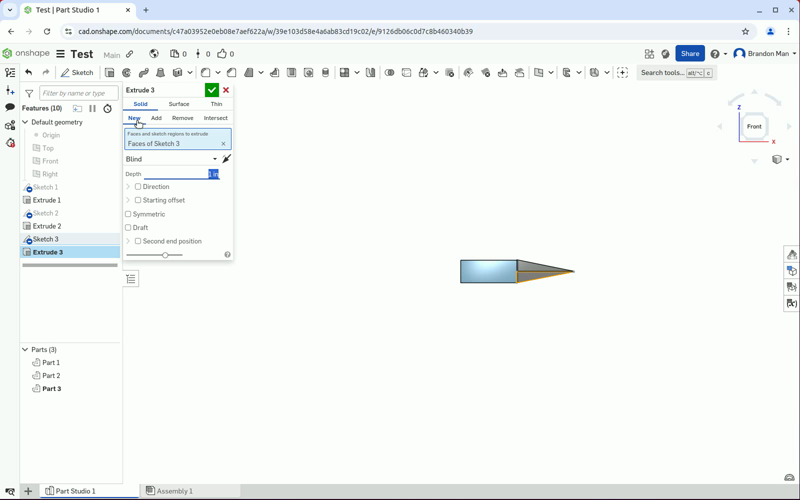
text(23.108)
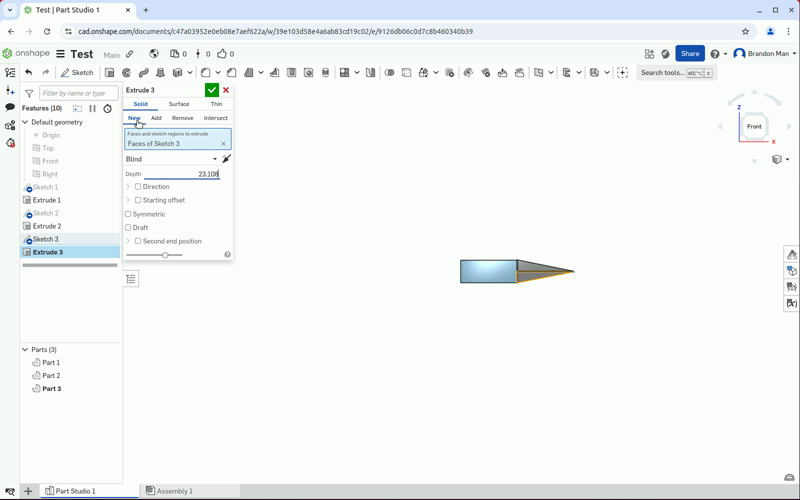
key(enter)
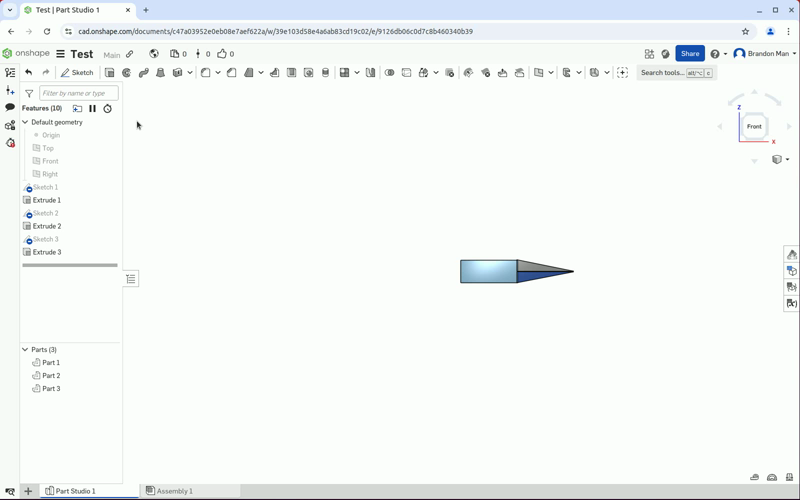
key(shift+h)
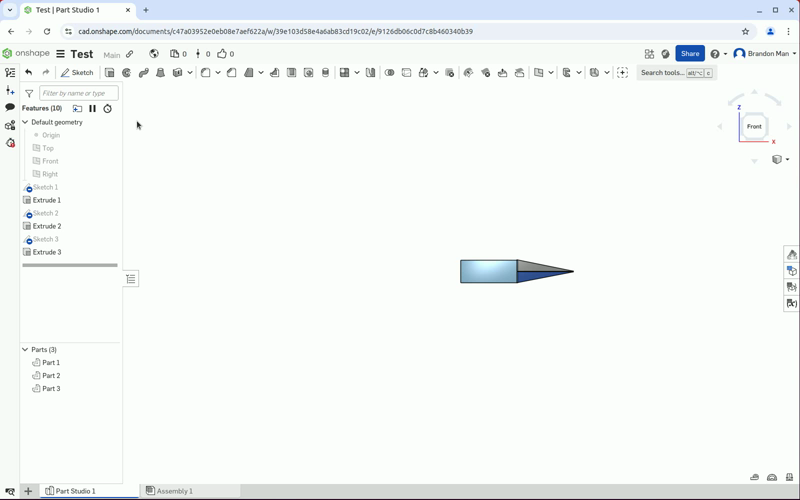
key(shift+h)
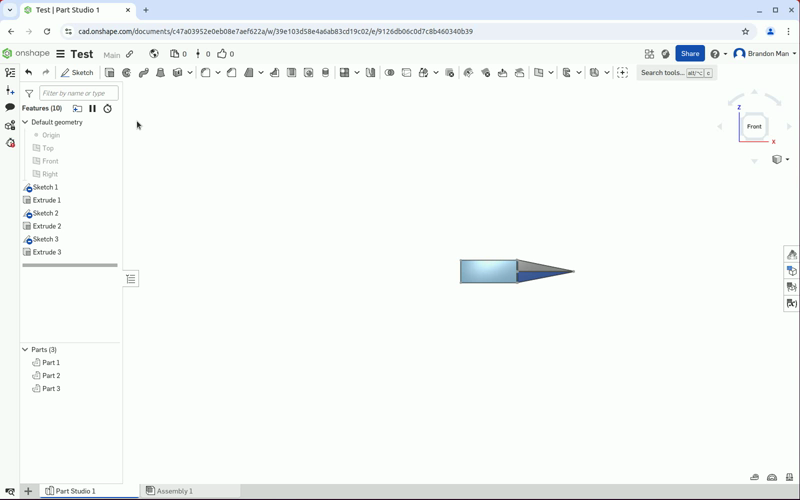
key(shift+7)
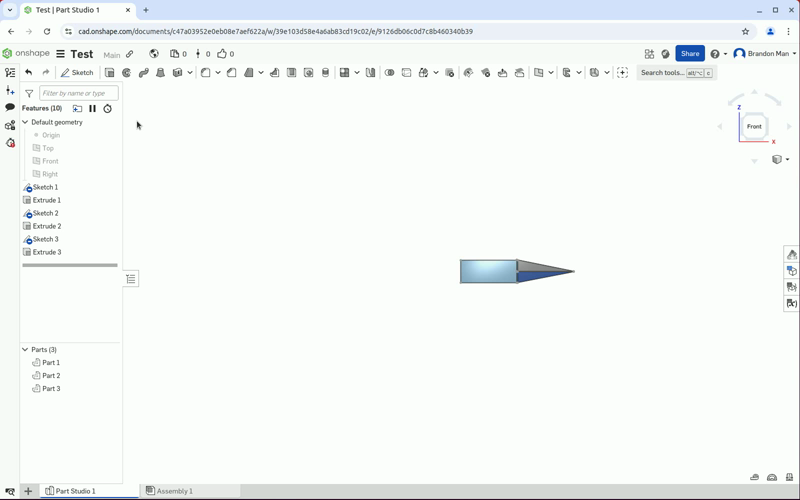
key(left, 2)
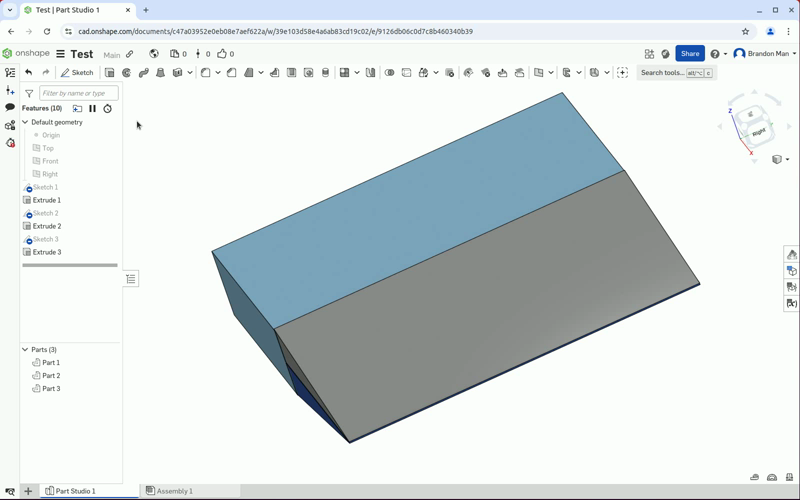
key(down, 2)
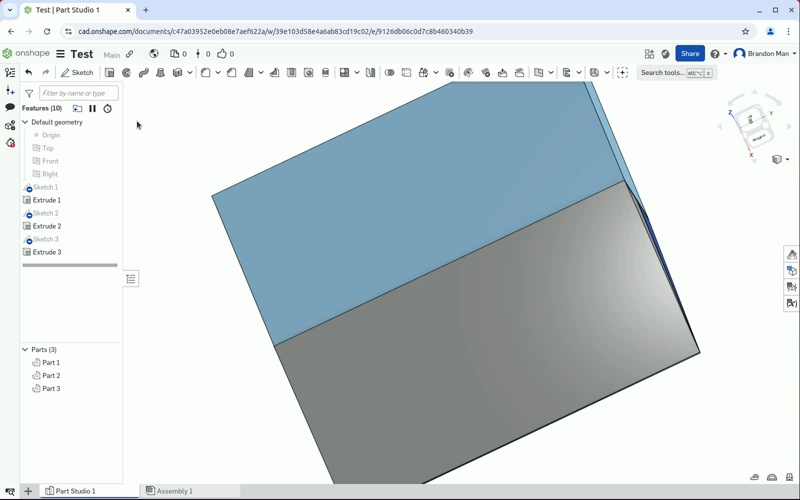
key(up, 2)
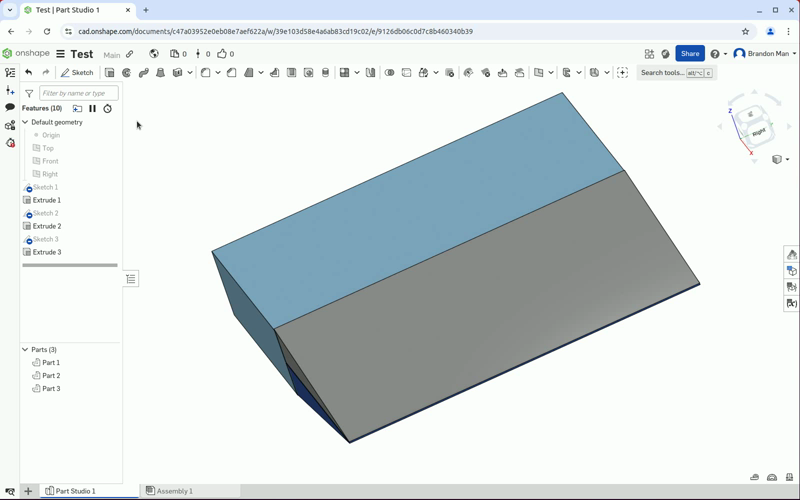
key(right, 2)
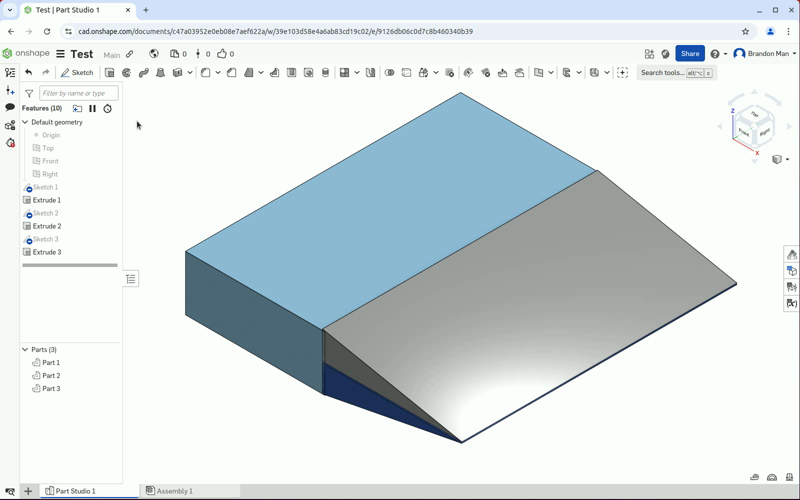
mouse_move(73, 189)
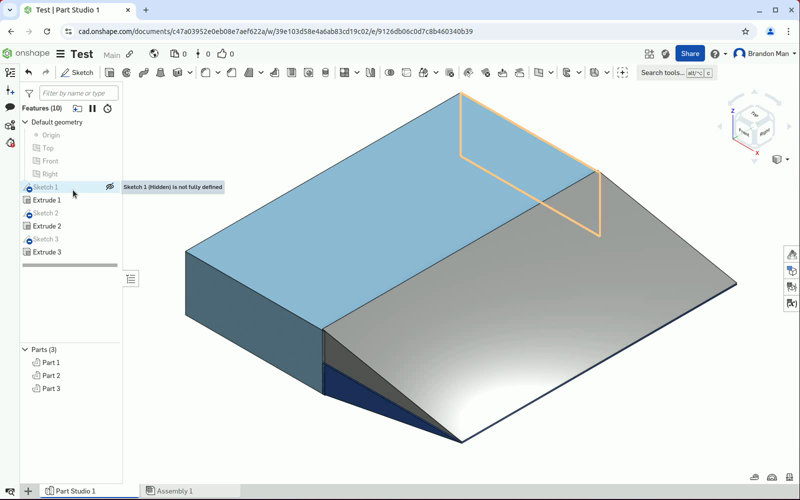
click(73, 189)